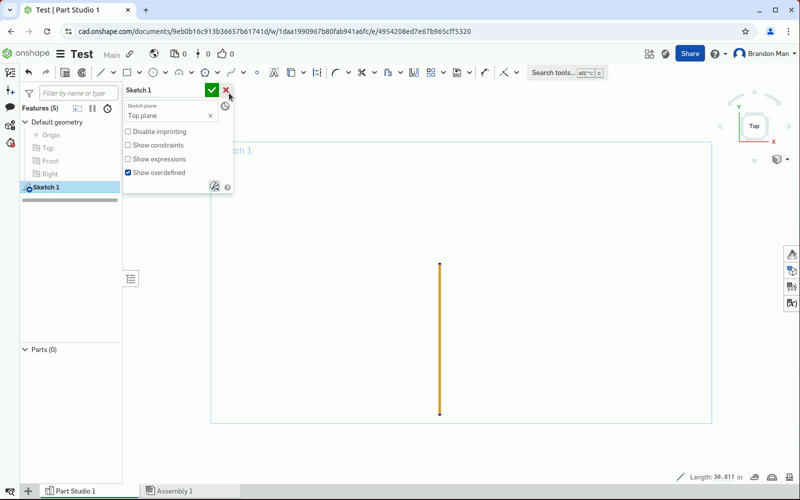
key(shift+h)
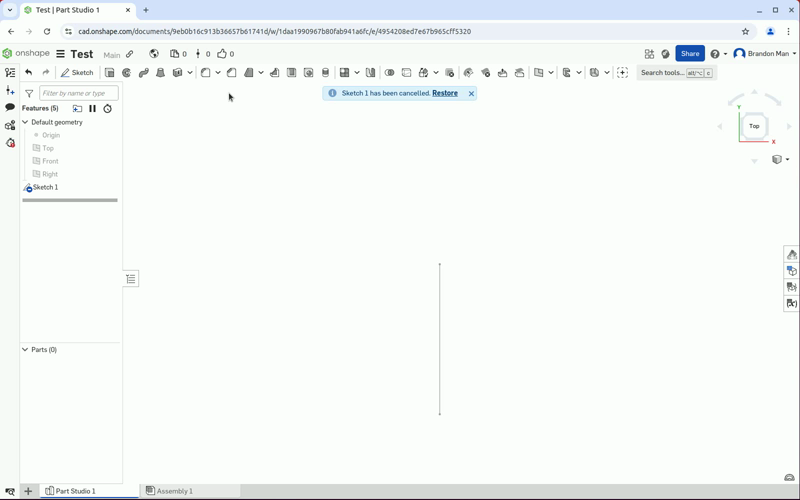
mouse_move(73, 352)
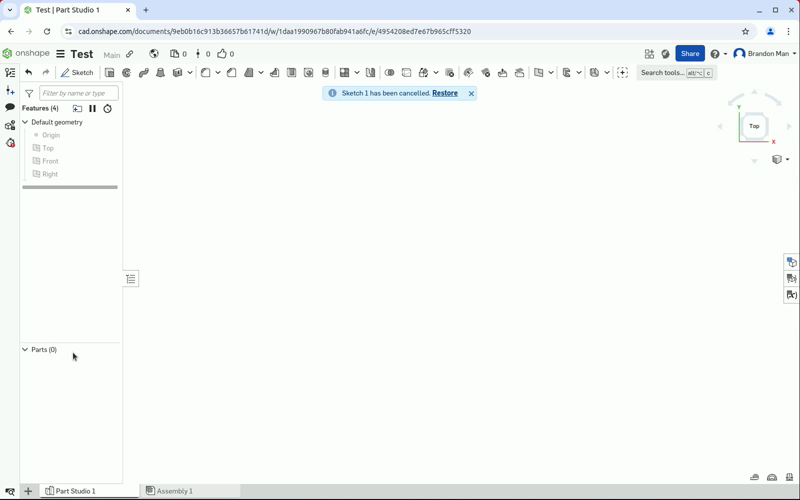
key(y)
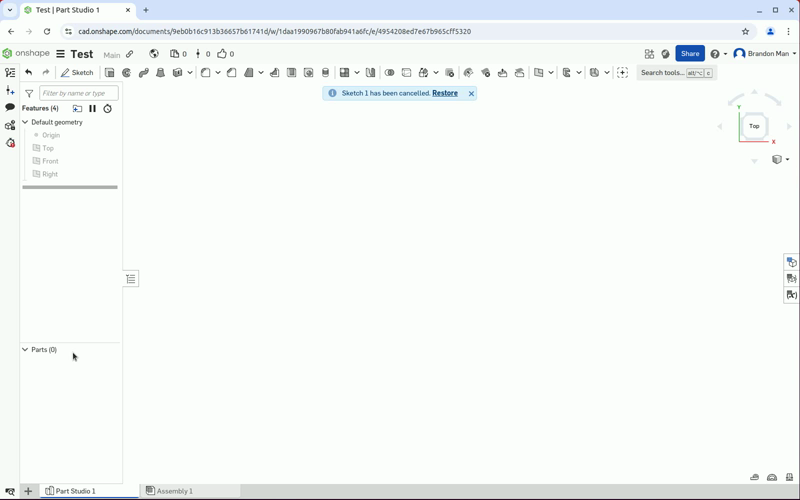
key(shift+p)
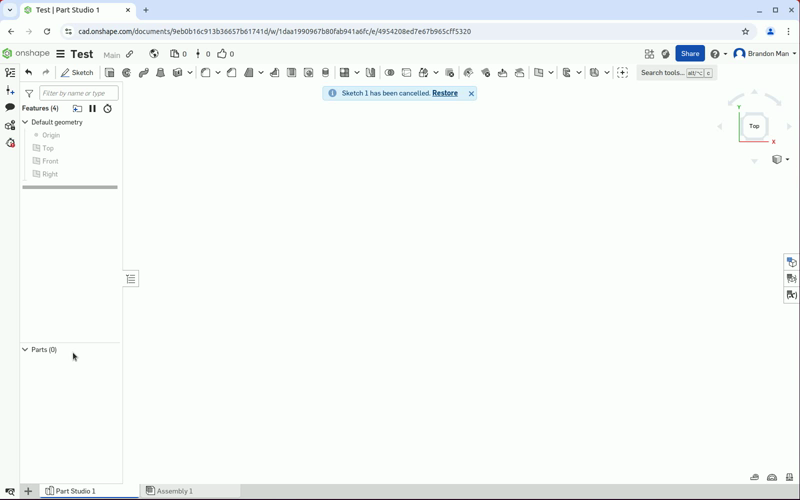
key(space)
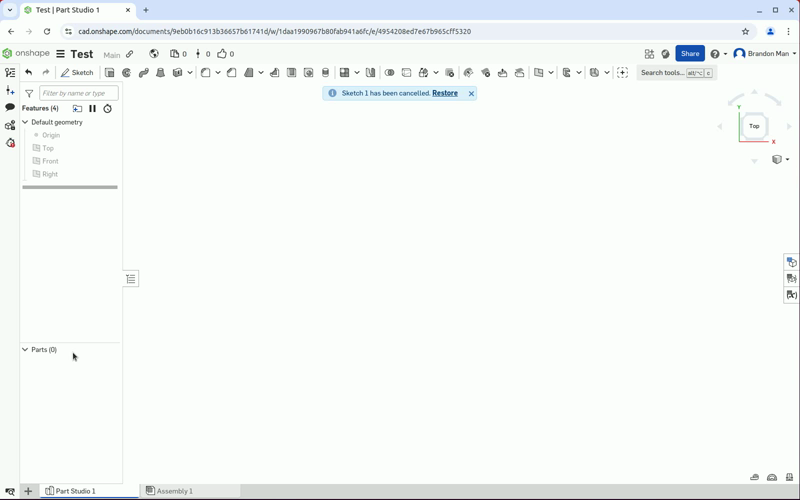
key_down(shift)
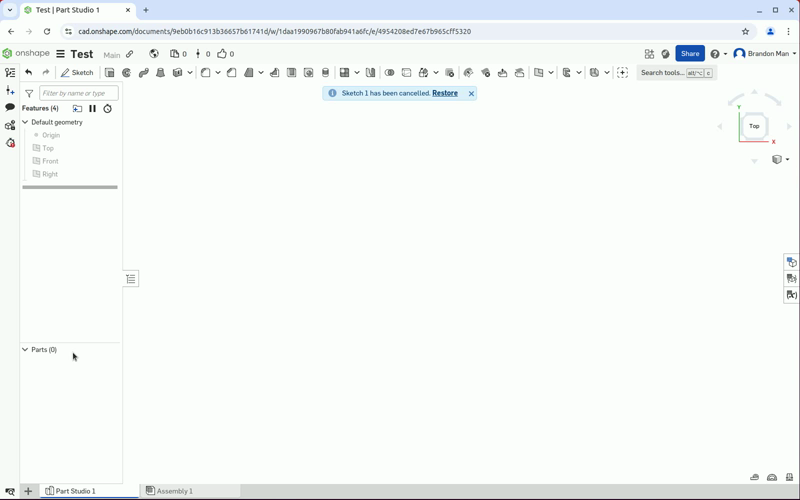
key(up)
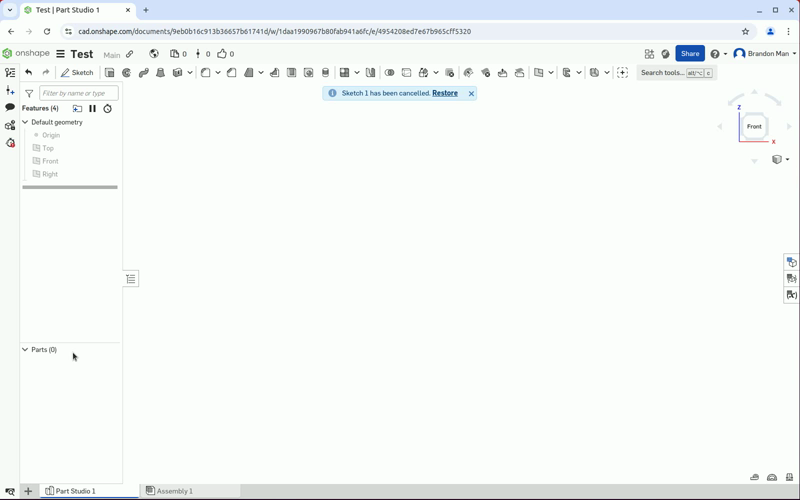
key_up(shift)
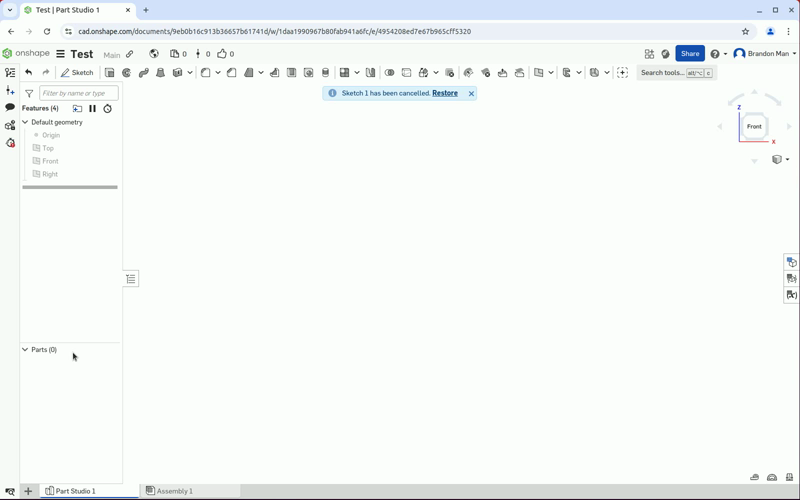
mouse_move(73, 352)
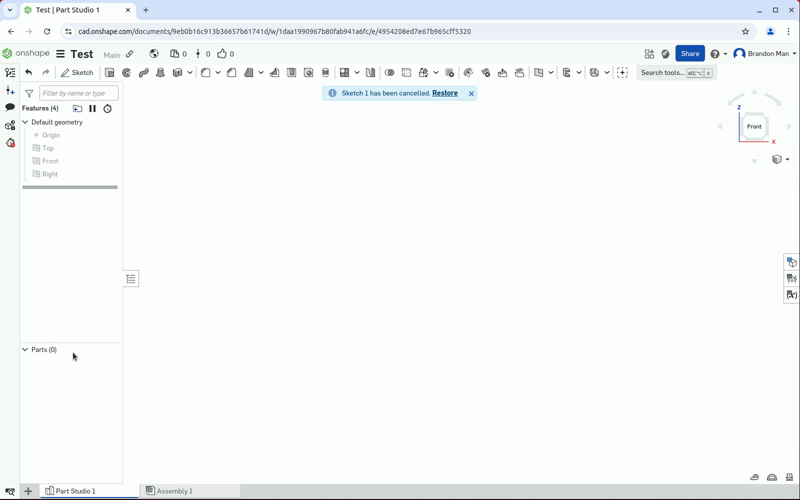
key(shift+y)
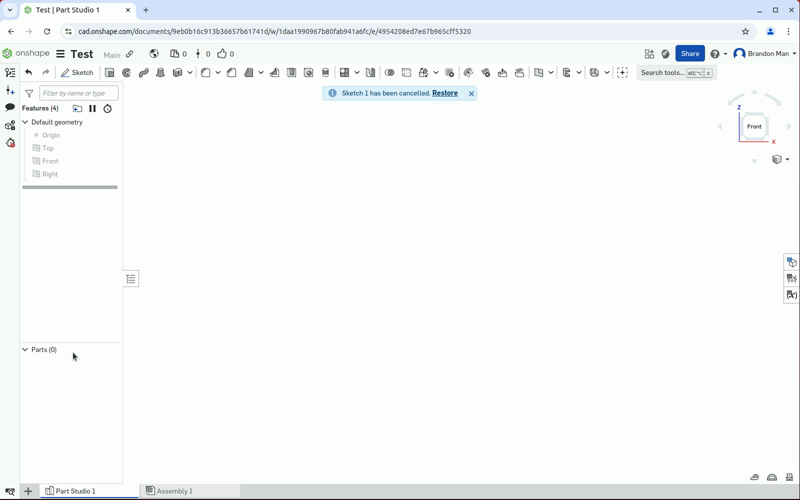
key(shift+s)
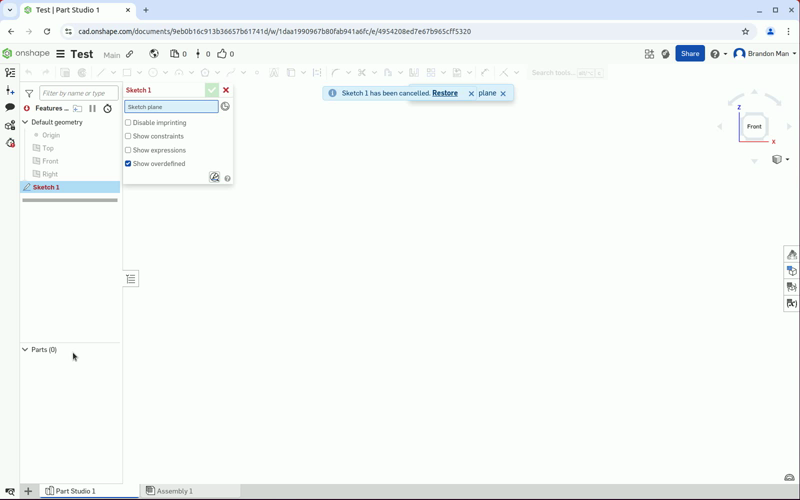
mouse_move(73, 163)
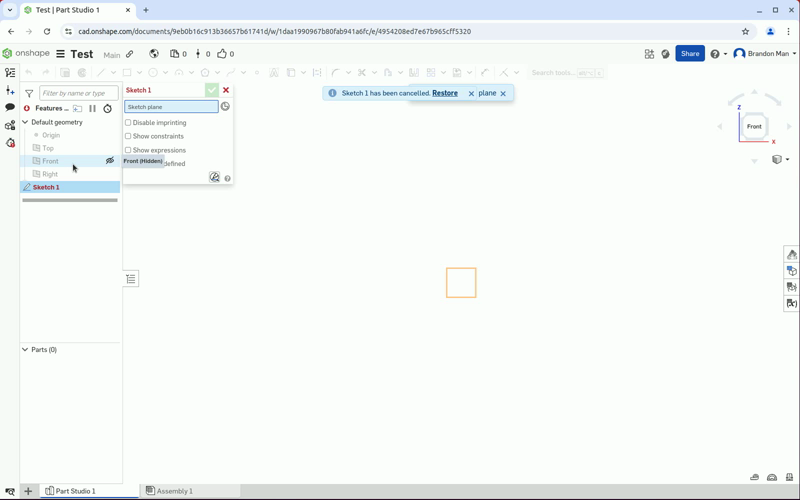
click(73, 163)
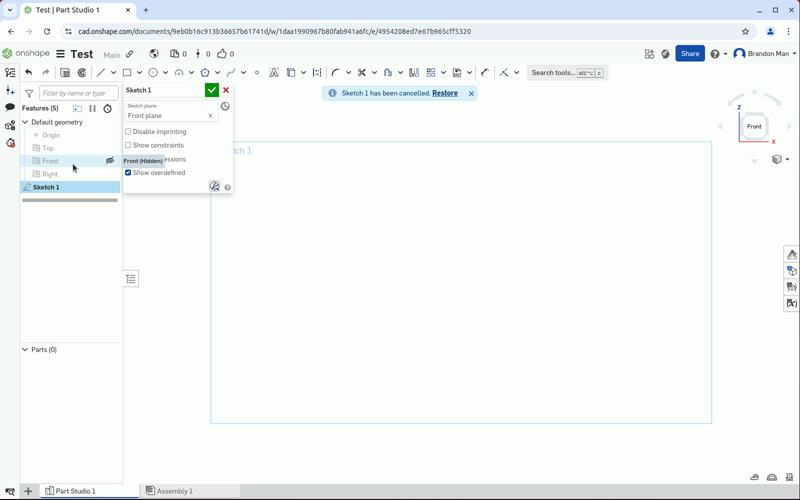
mouse_move(73, 352)
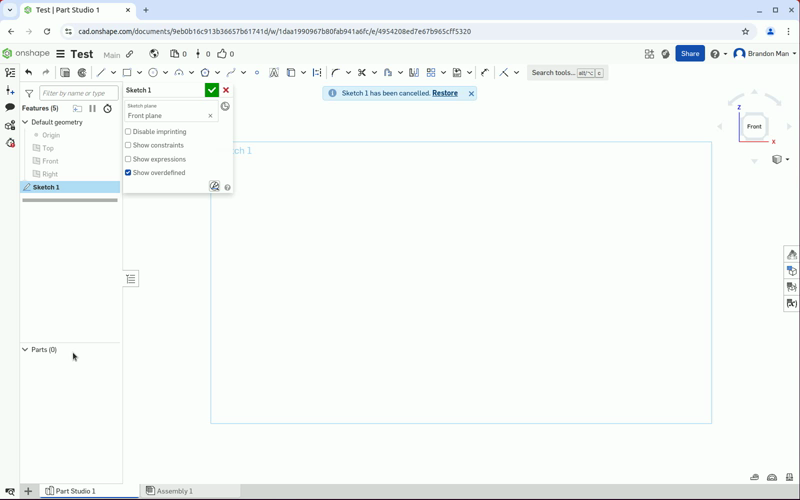
key(y)
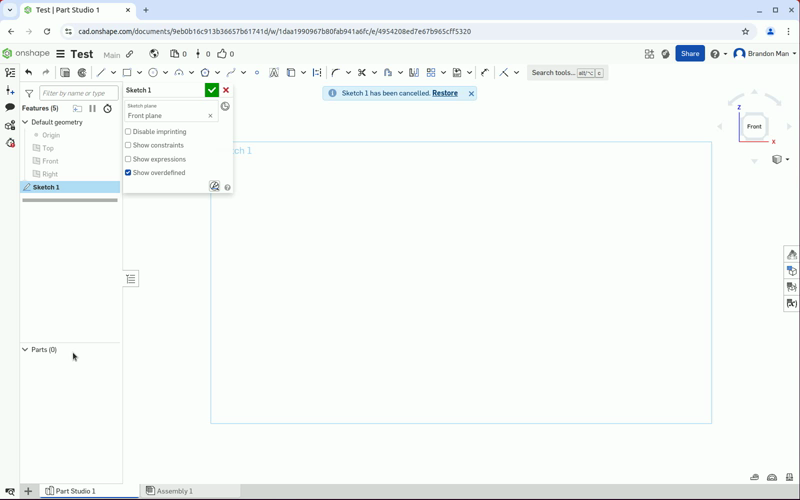
key(l)
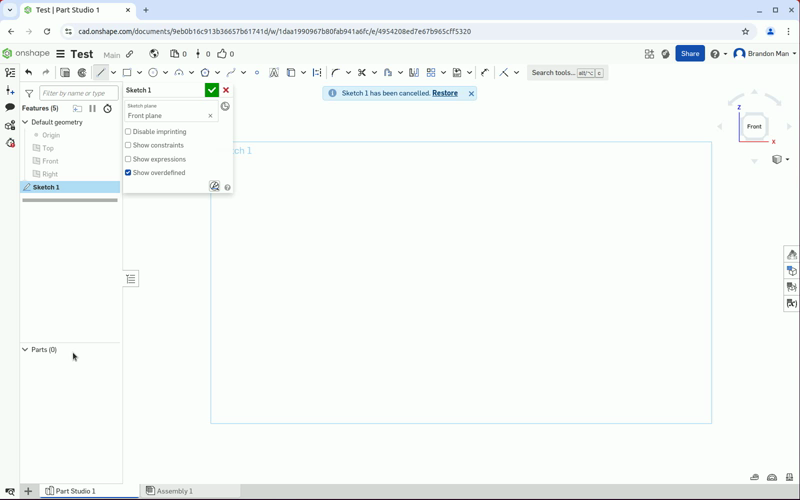
key_down(shift)
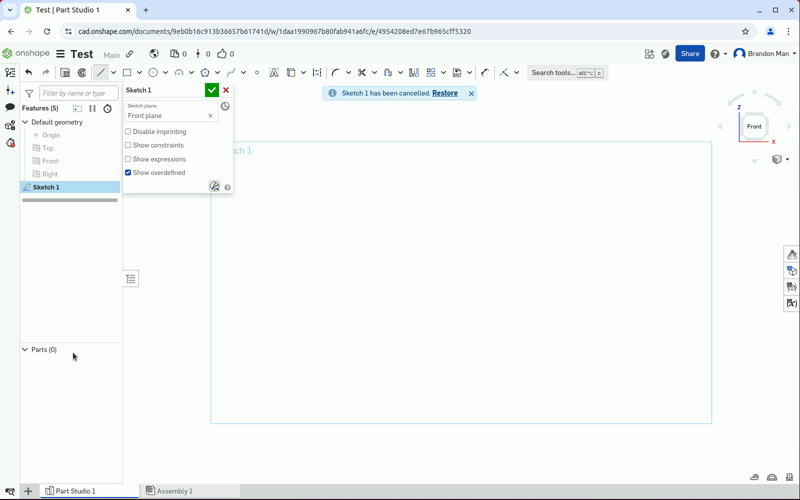
mouse_move(403, 368)
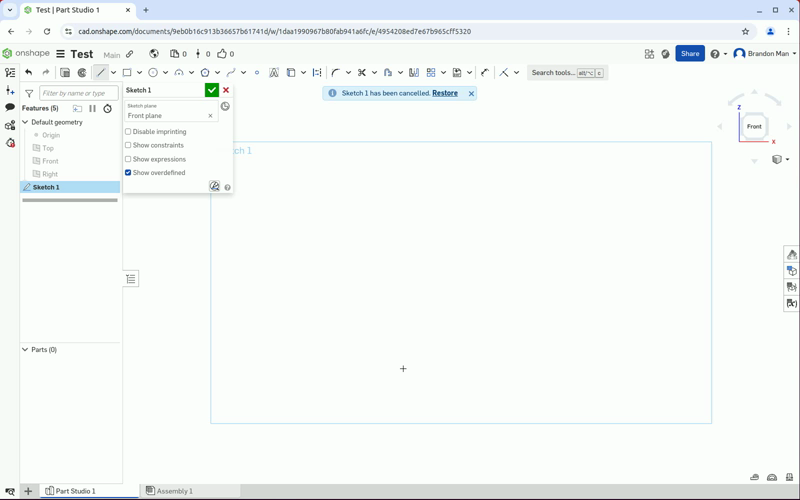
click(403, 368)
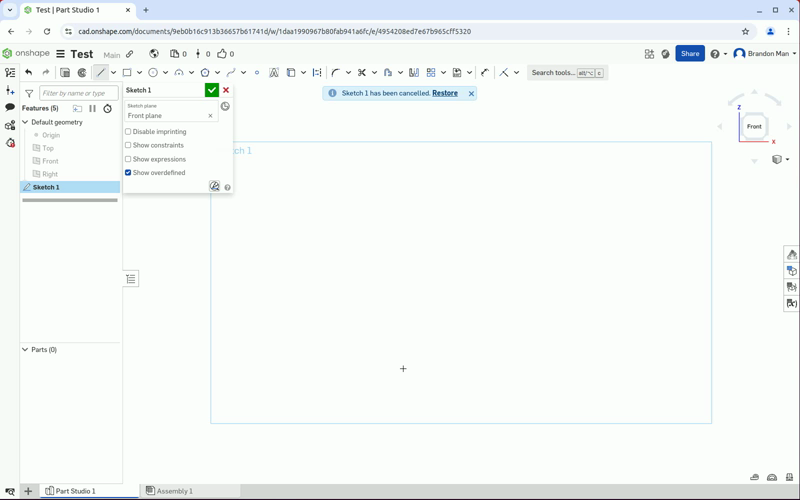
key_up(shift)
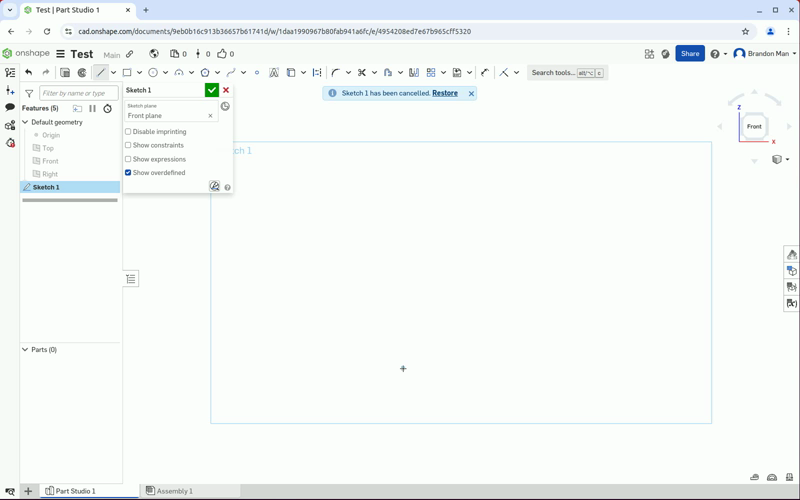
key_down(shift)
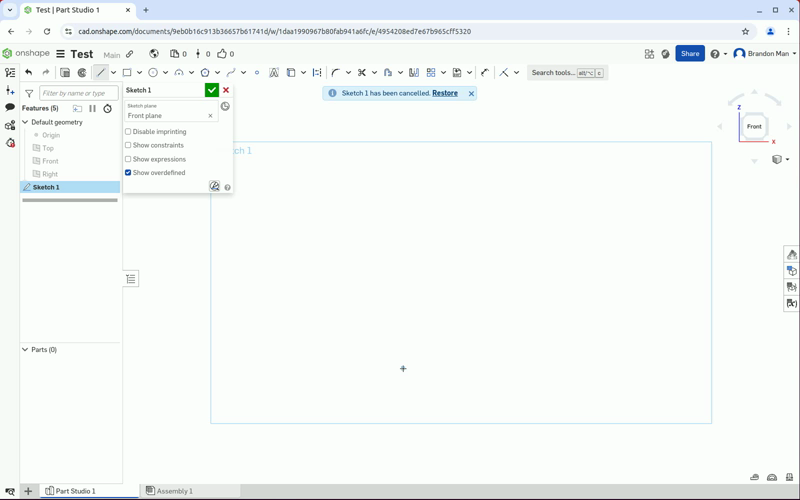
mouse_move(433, 368)
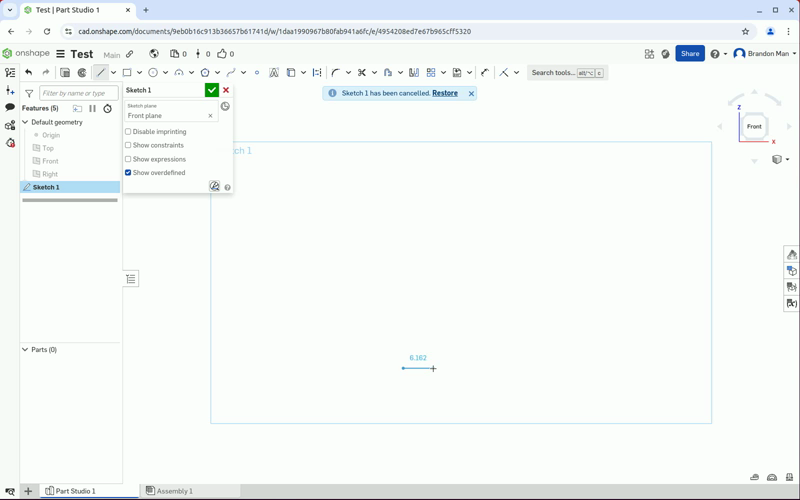
mouse_move(431, 368)
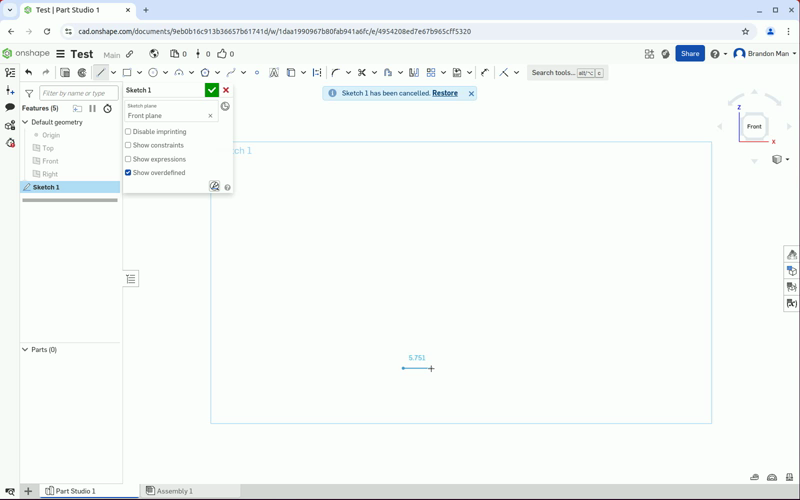
click(431, 368)
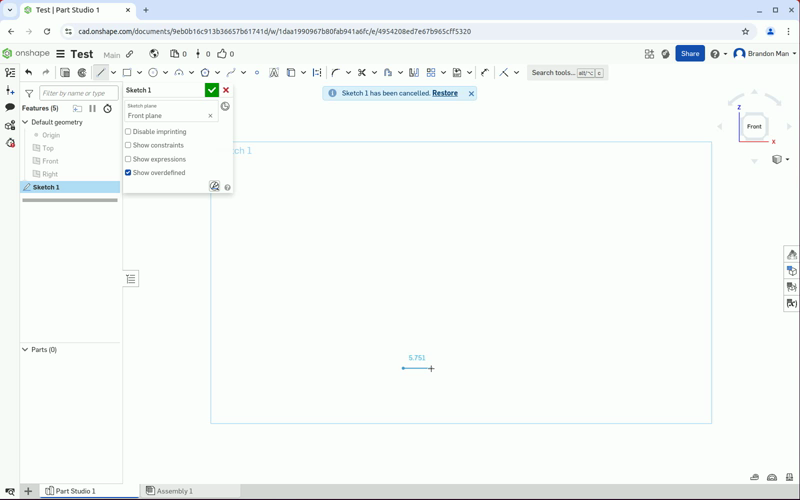
key_up(shift)
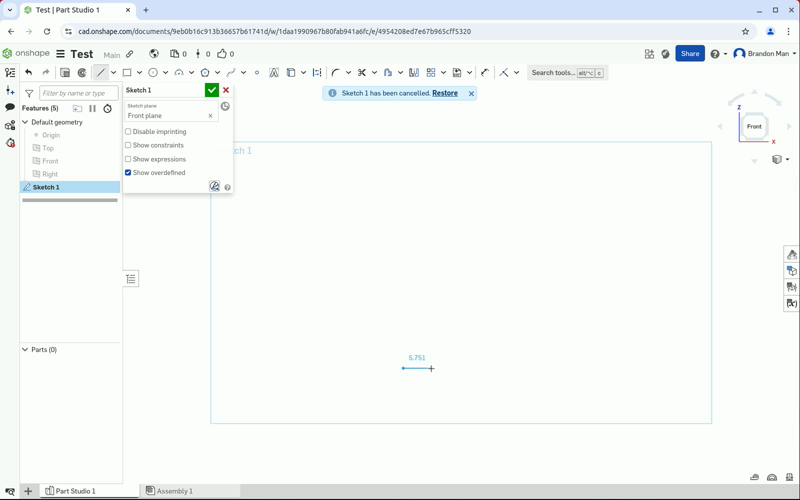
key_down(shift)
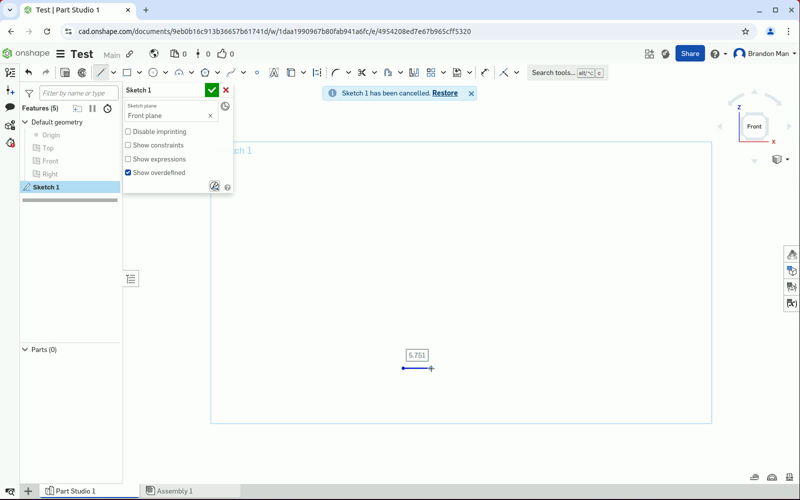
mouse_move(461, 368)
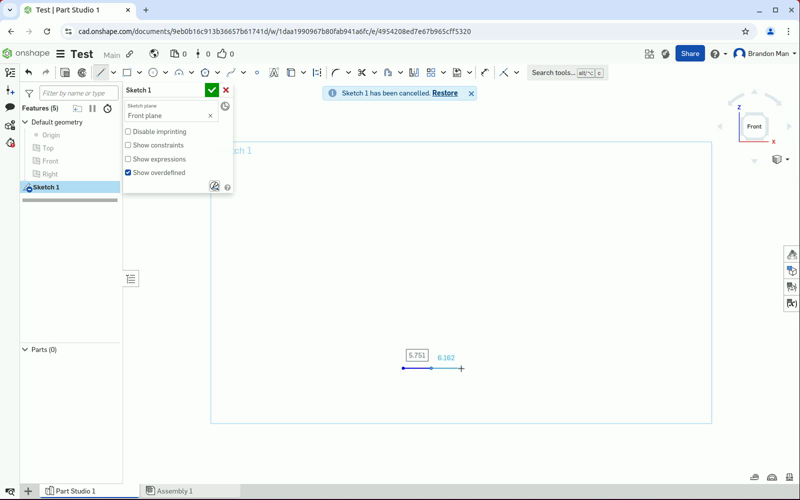
mouse_move(489, 368)
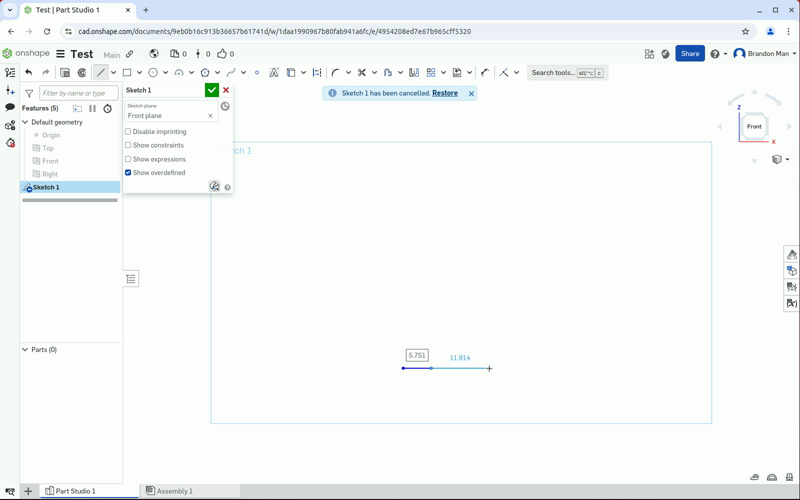
click(489, 368)
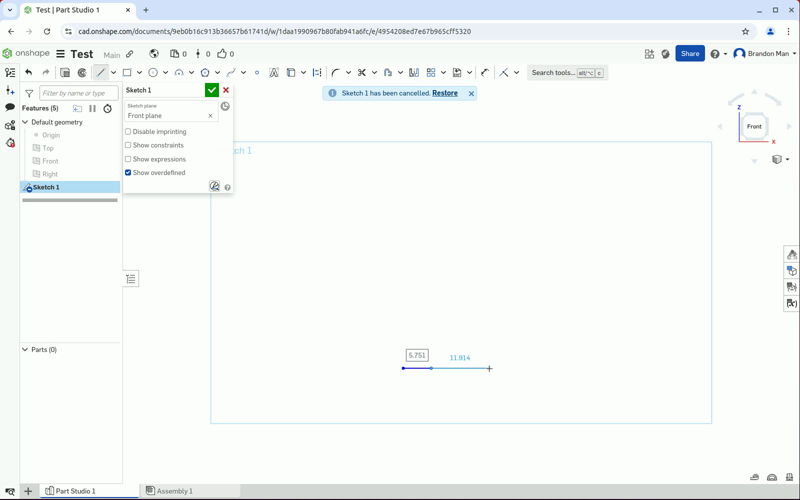
key_up(shift)
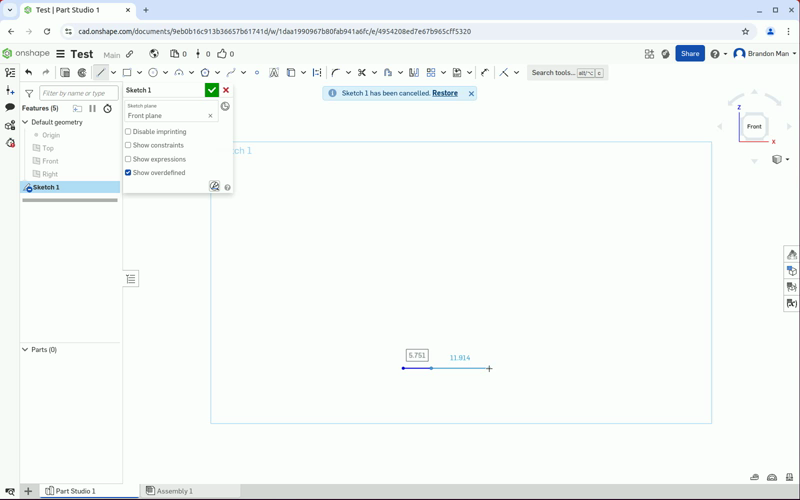
key_down(shift)
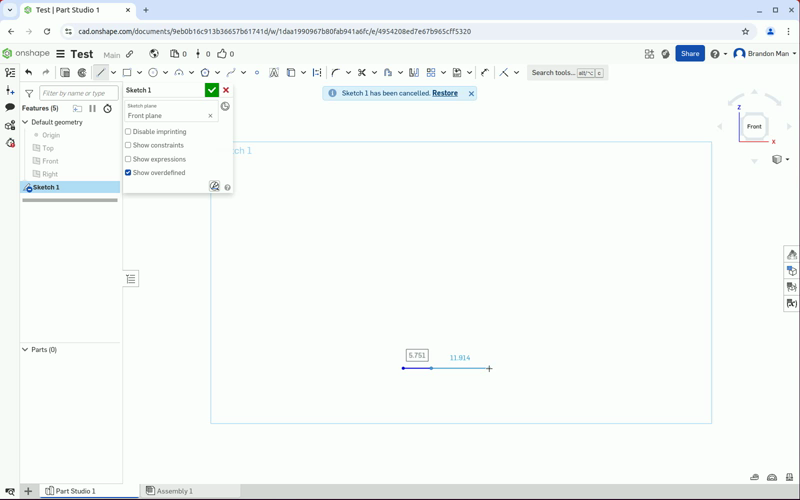
mouse_move(519, 368)
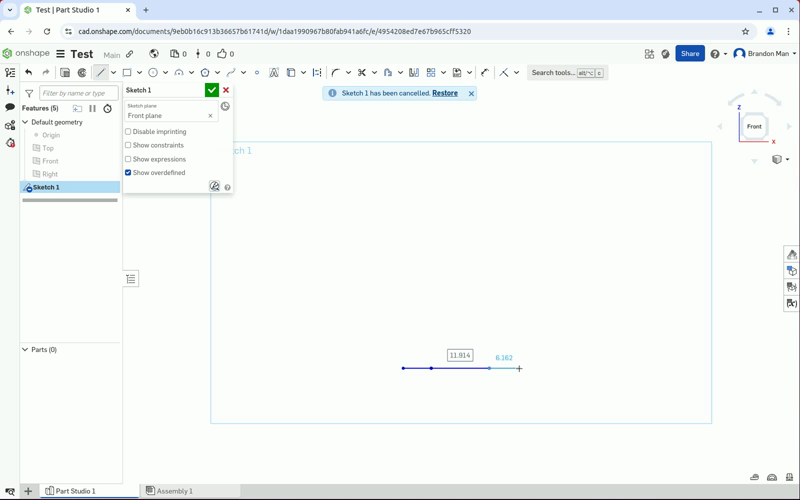
mouse_move(517, 368)
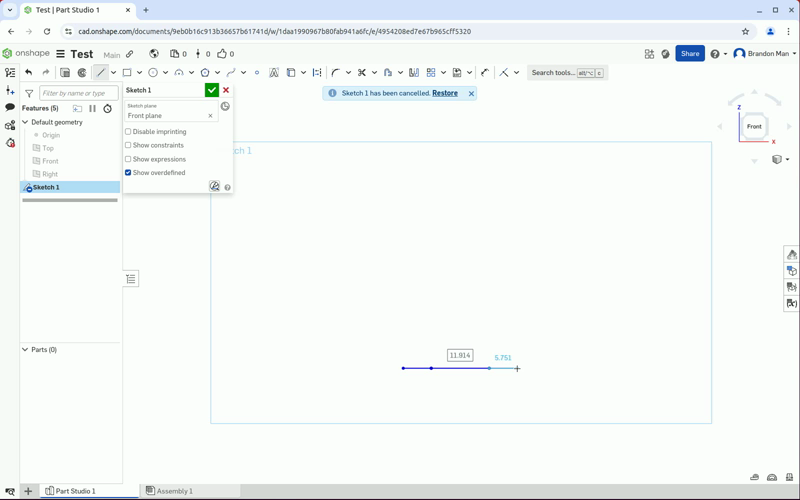
click(517, 368)
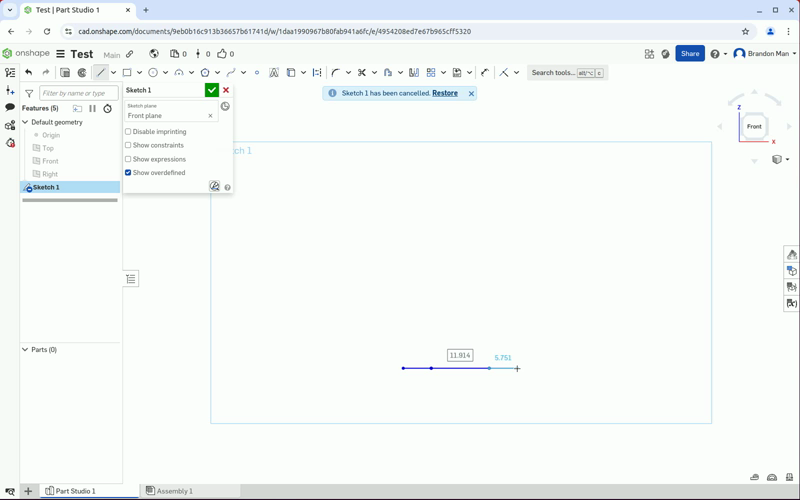
key_up(shift)
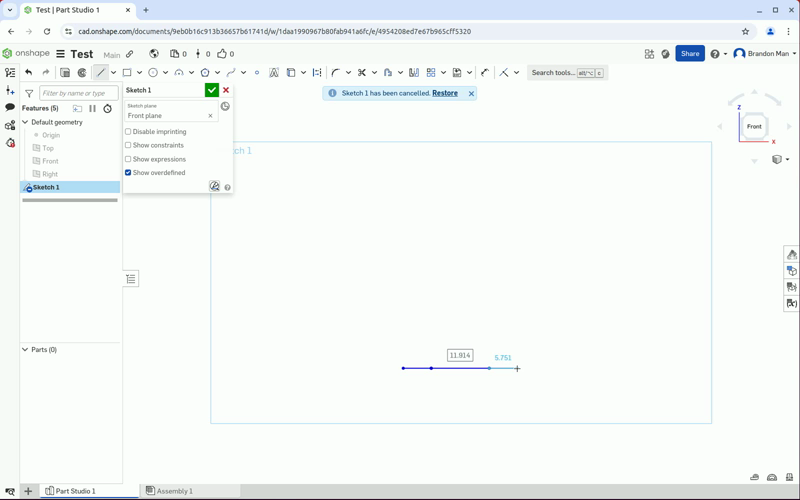
key_down(shift)
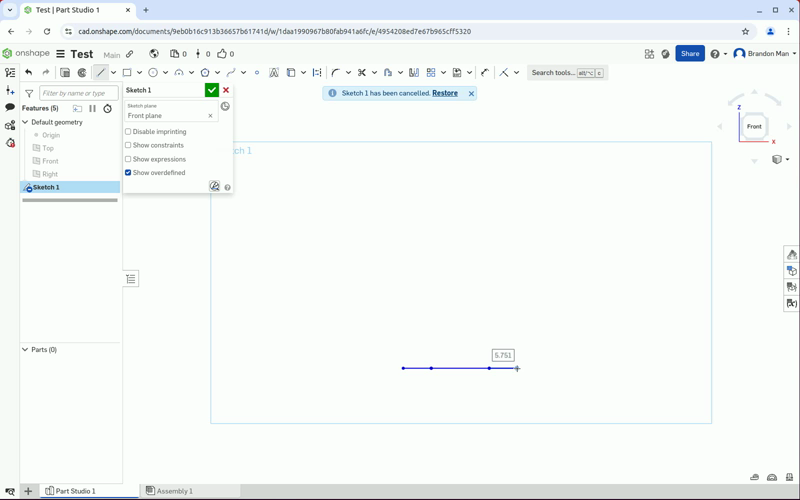
mouse_move(517, 234)
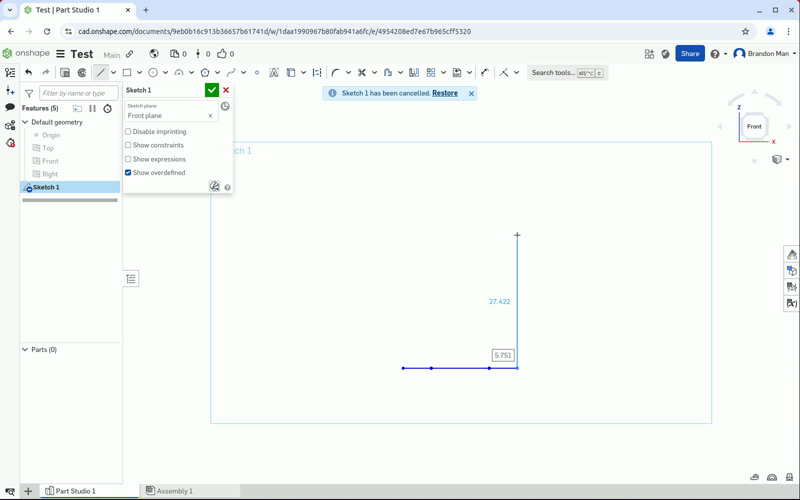
click(517, 234)
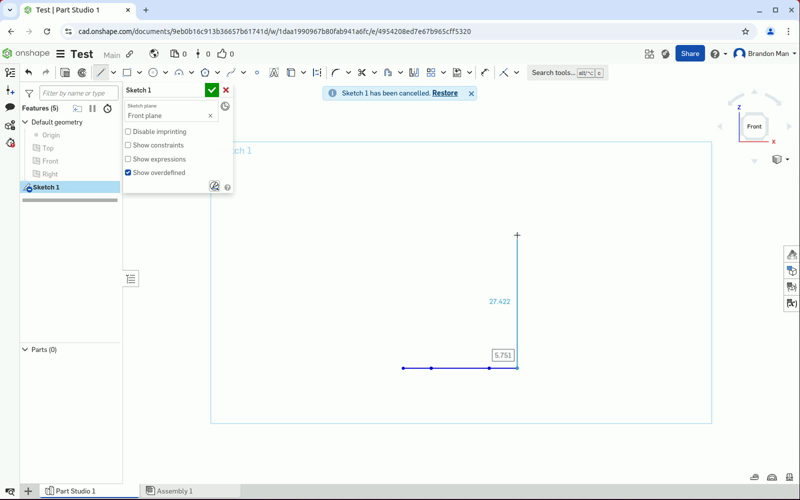
key_up(shift)
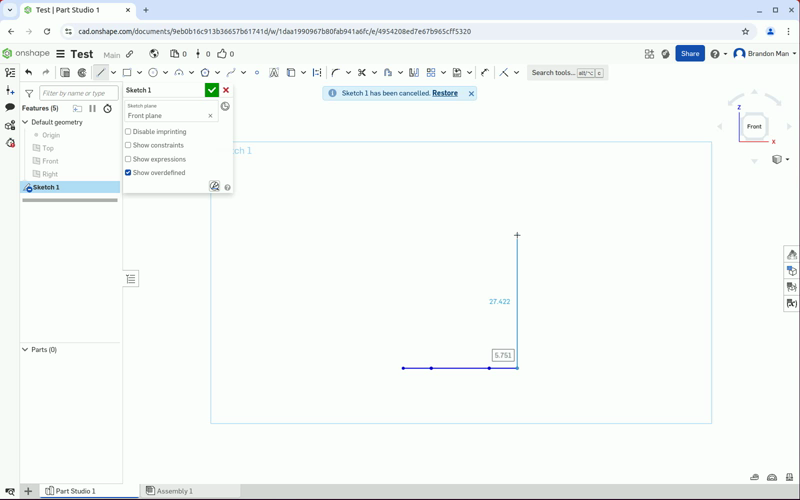
key_down(shift)
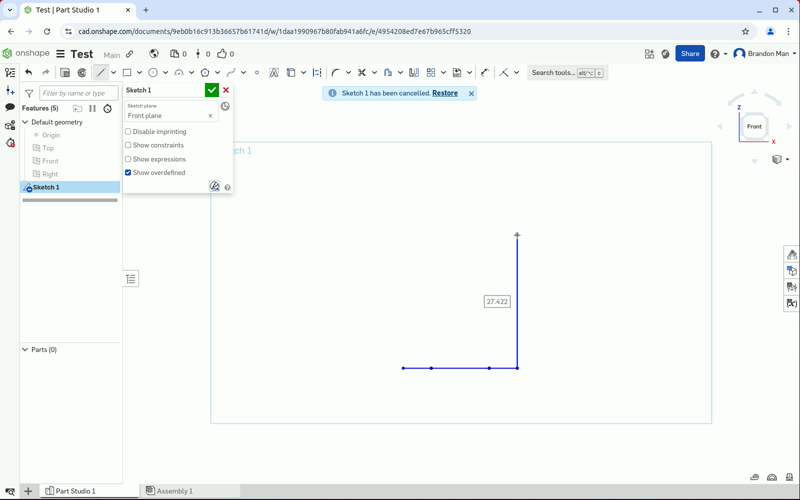
mouse_move(547, 234)
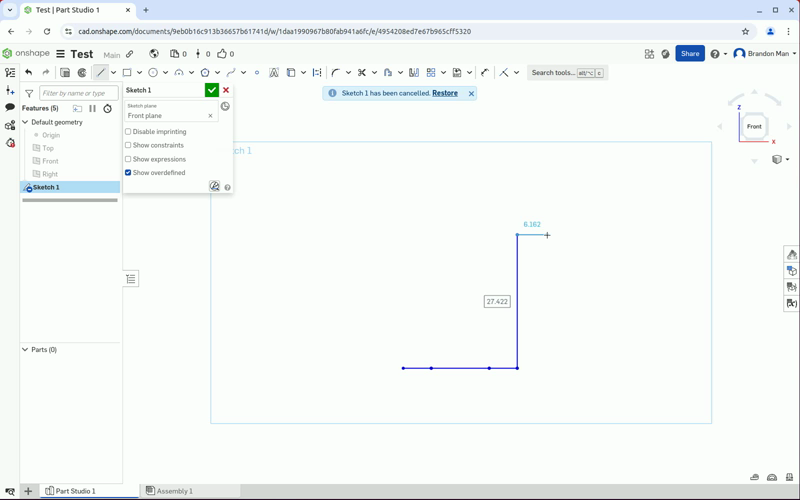
mouse_move(489, 234)
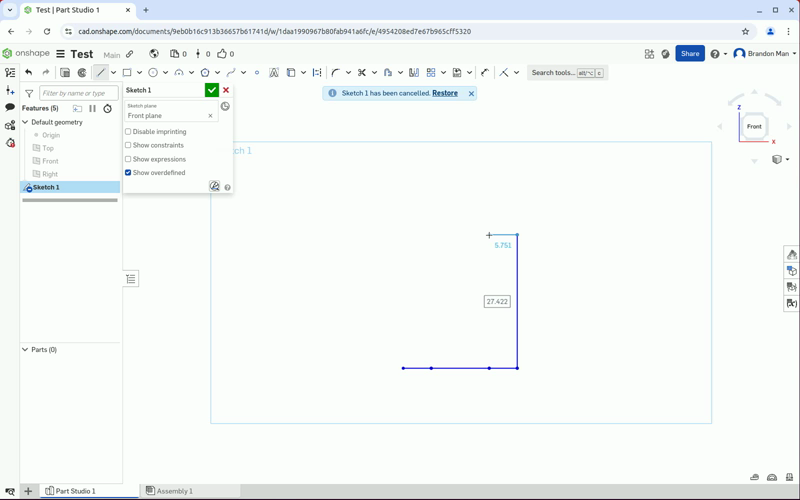
click(489, 234)
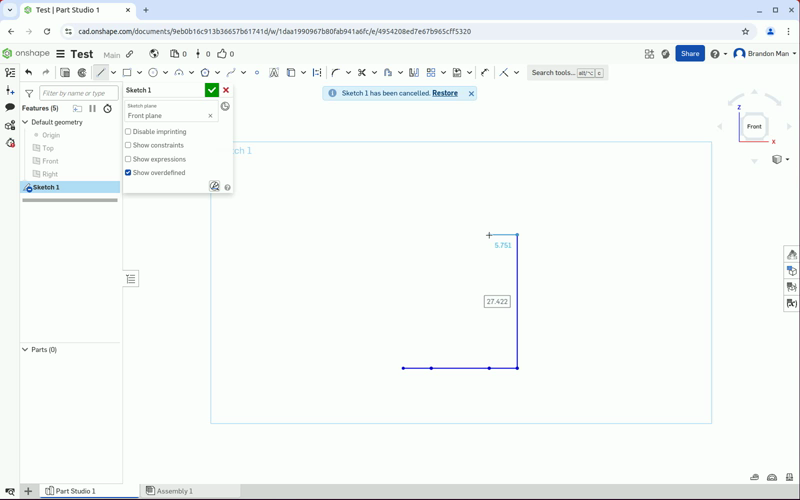
key_up(shift)
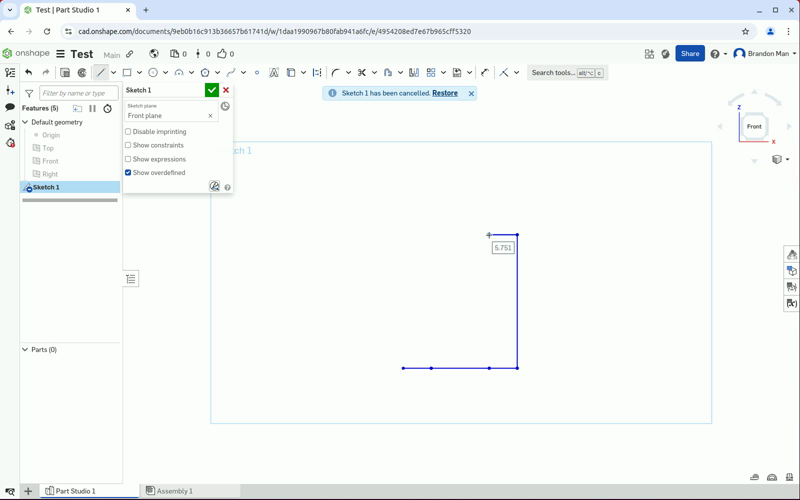
key_down(shift)
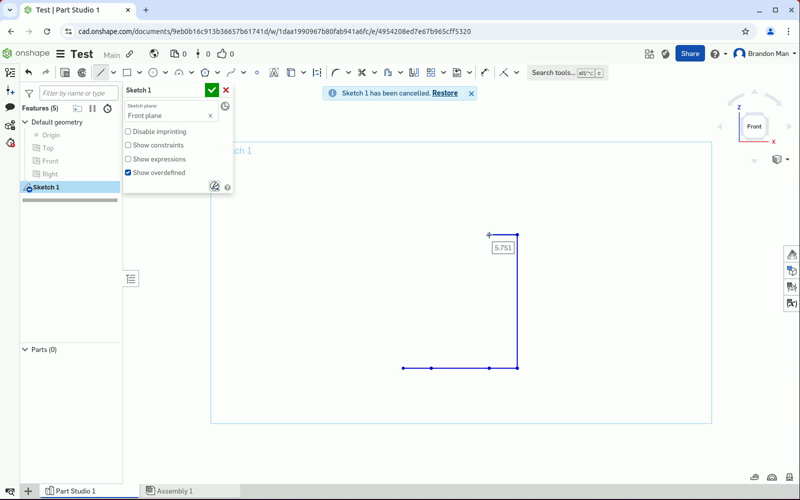
mouse_move(519, 234)
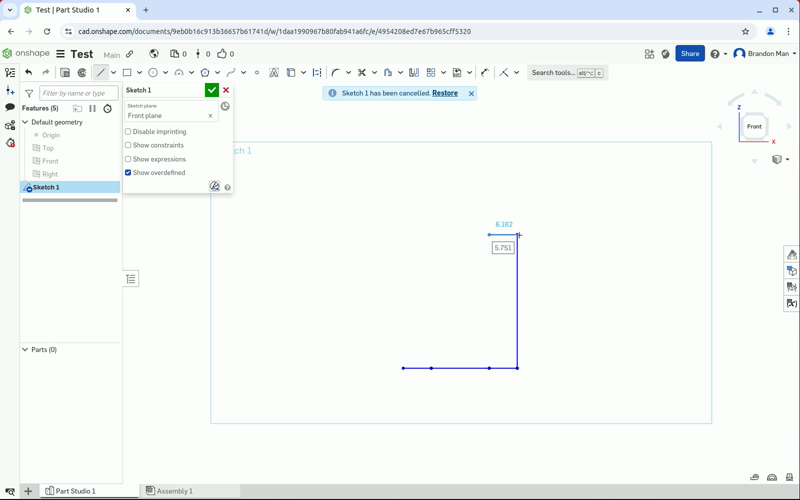
mouse_move(489, 282)
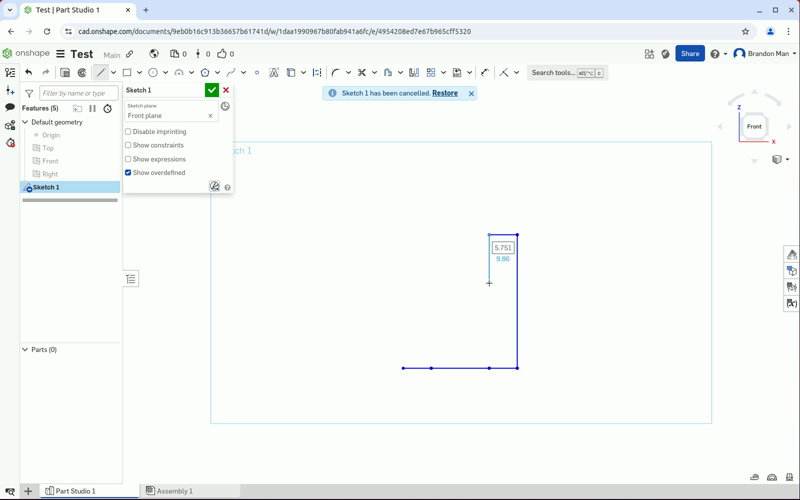
click(489, 282)
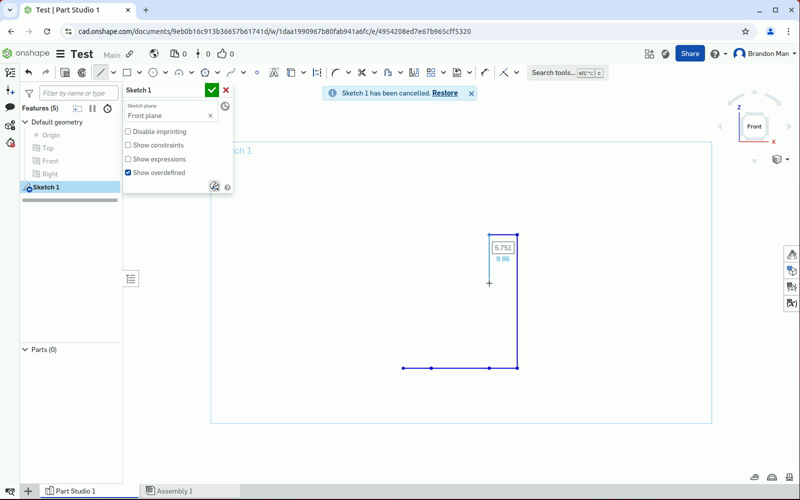
key_up(shift)
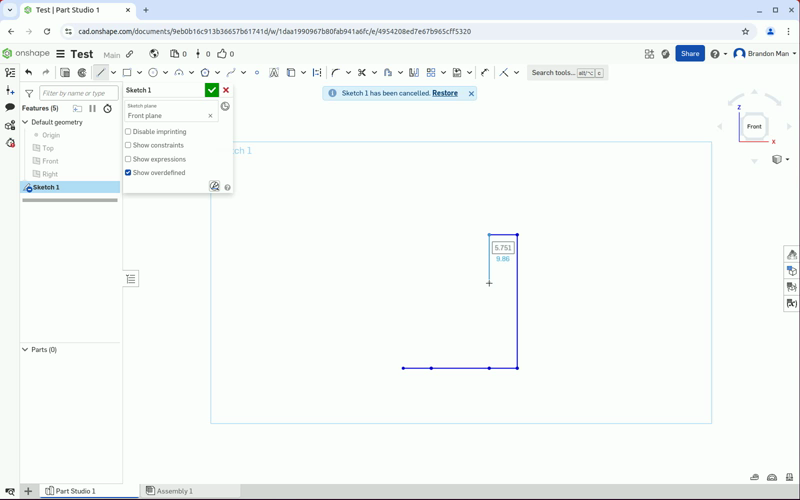
key(esc)
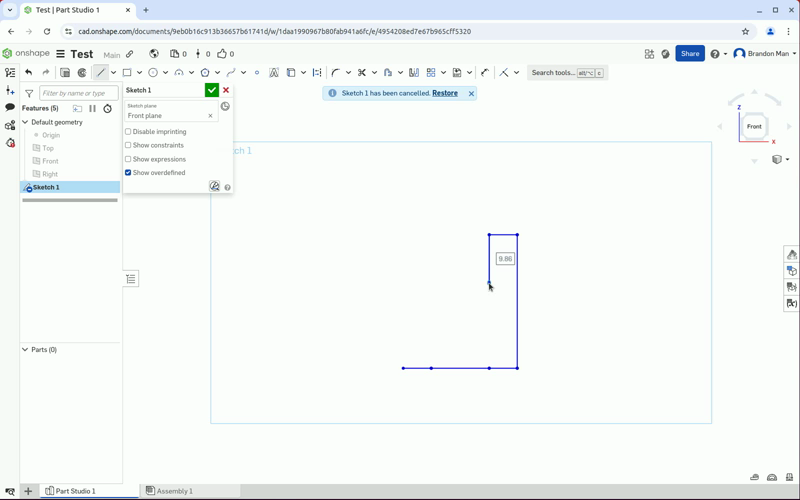
key(a)
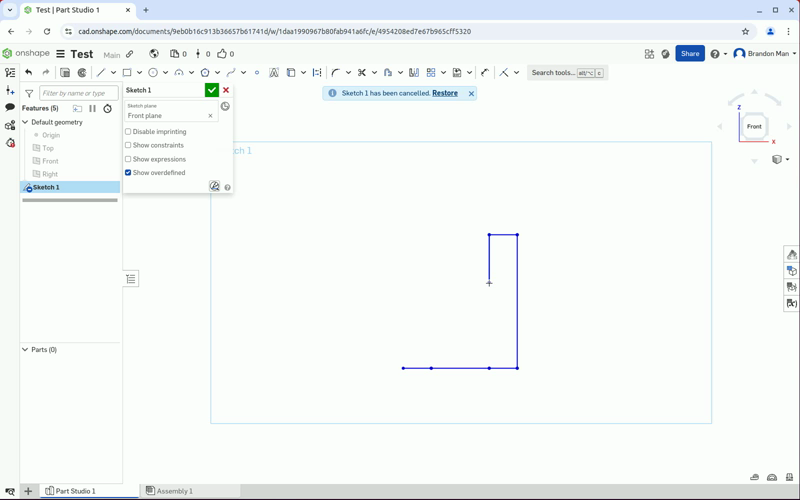
mouse_move(489, 282)
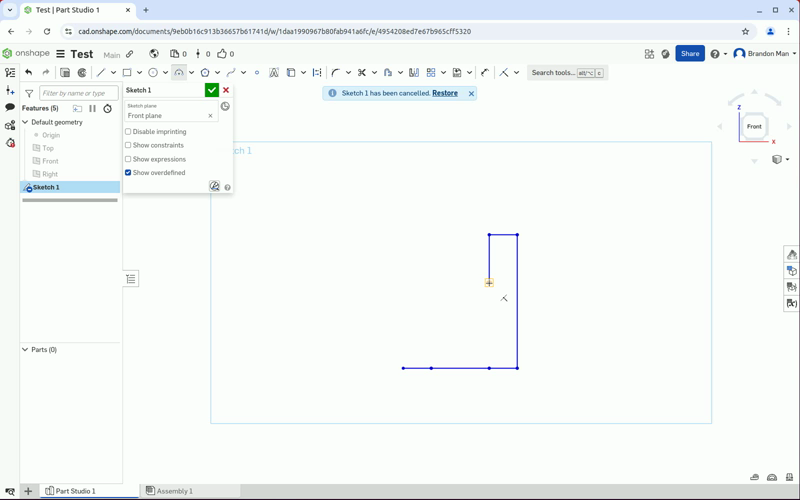
click(489, 282)
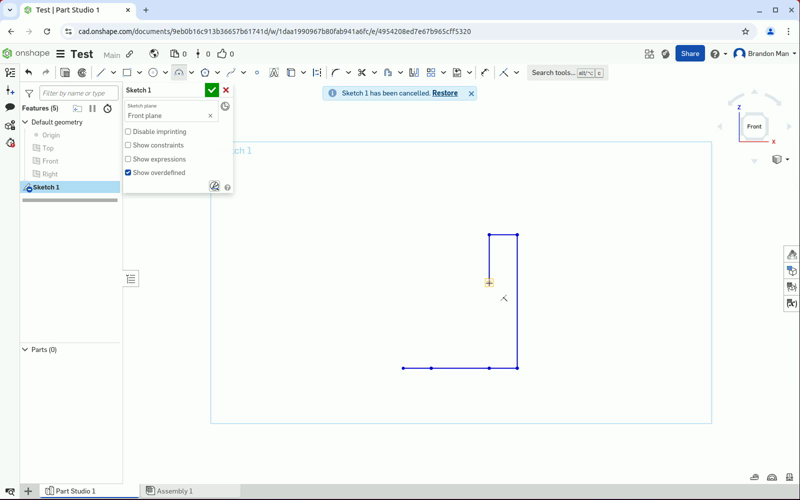
key_down(shift)
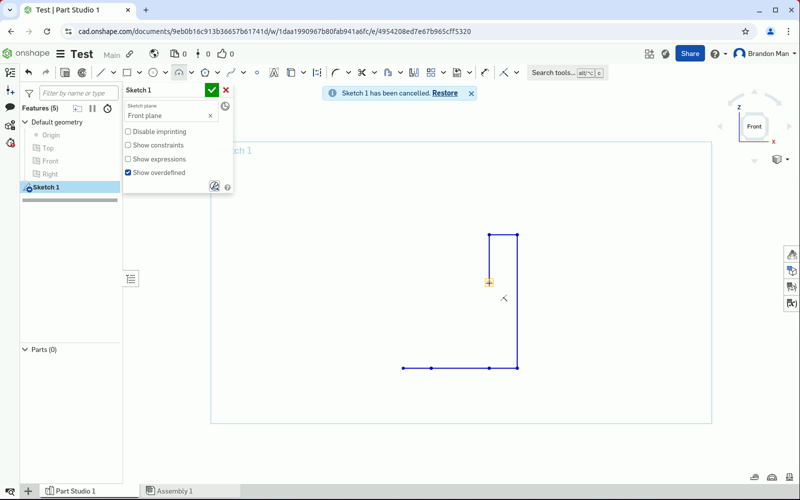
mouse_move(431, 282)
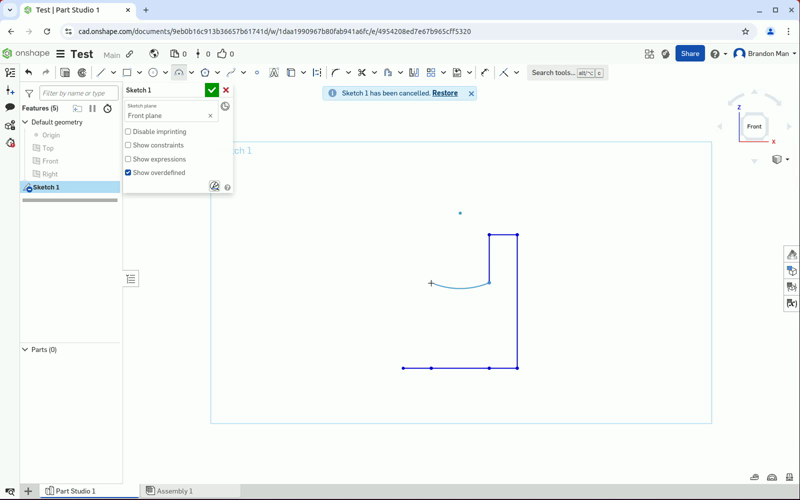
click(431, 282)
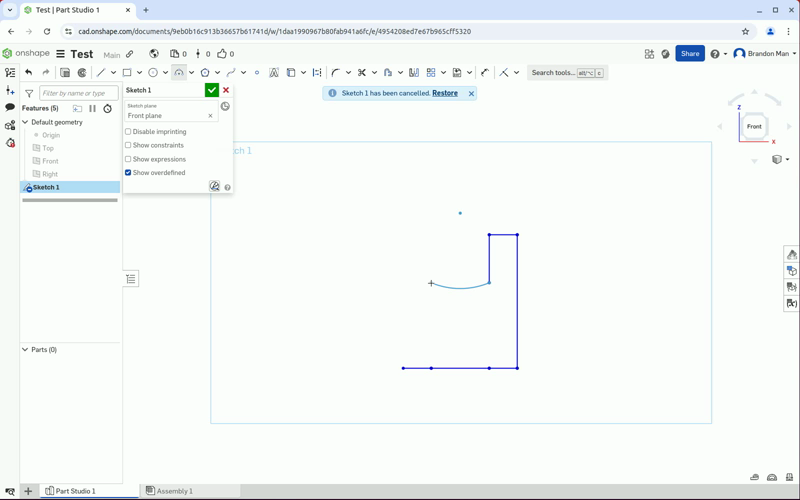
mouse_move(460, 311)
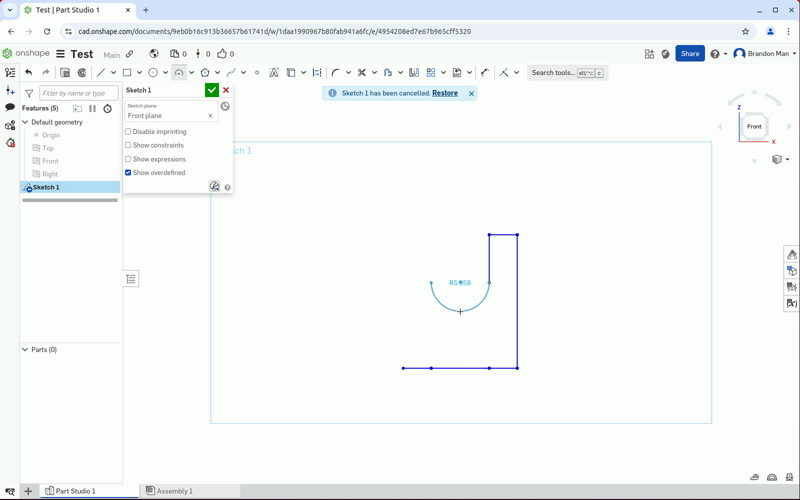
click(460, 311)
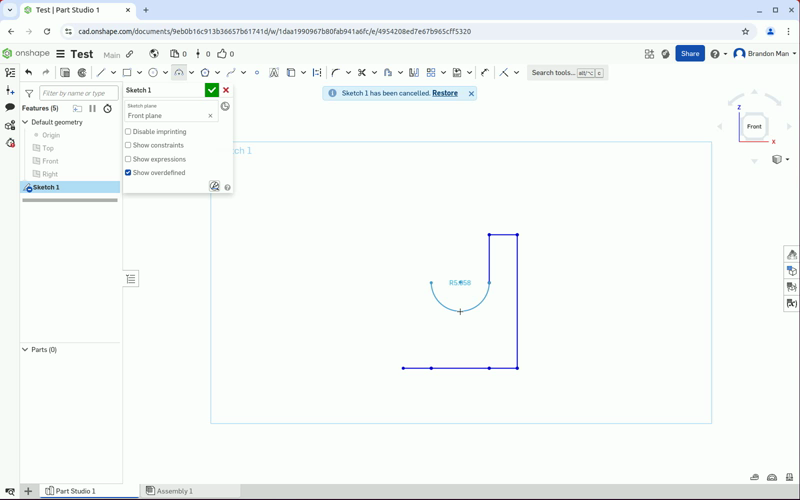
key_up(shift)
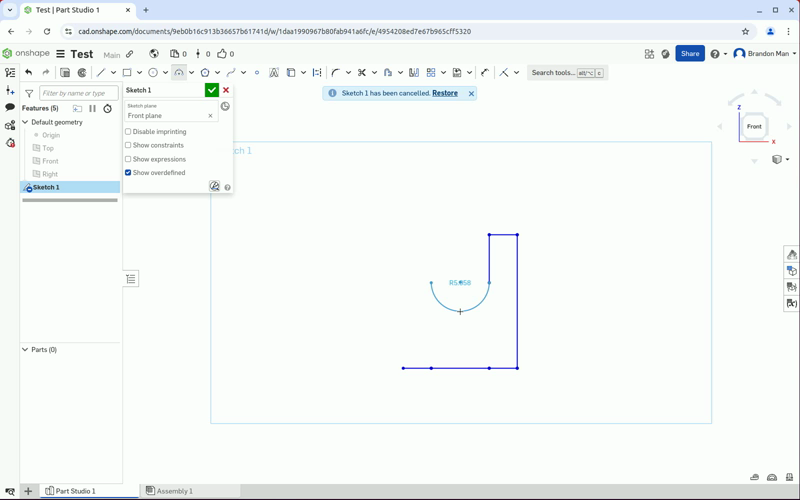
key(esc)
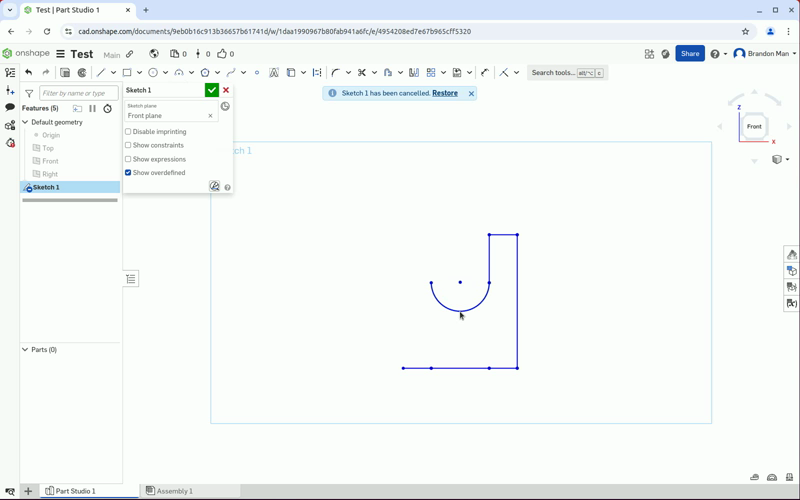
key(l)
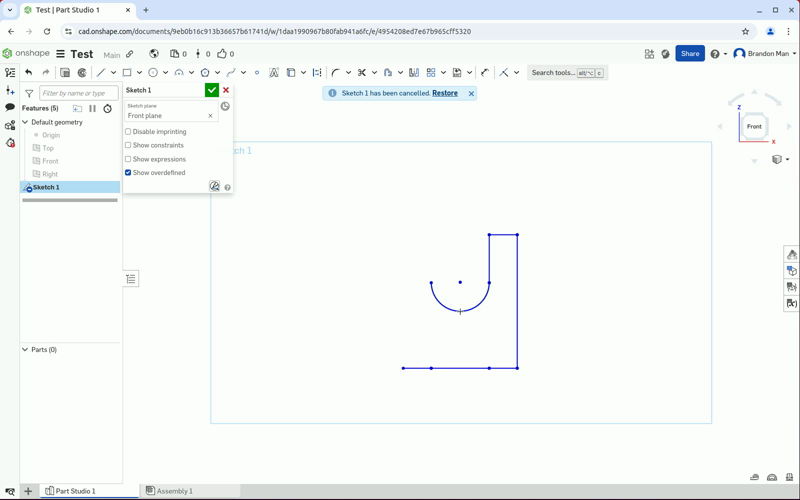
mouse_move(431, 282)
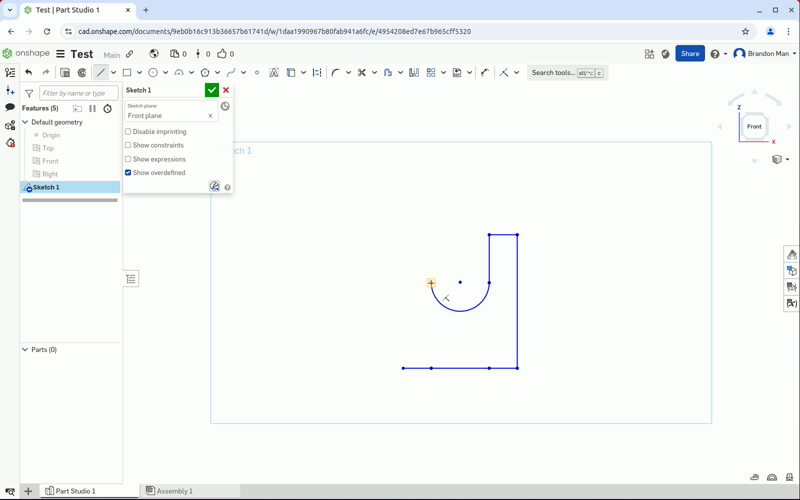
click(431, 282)
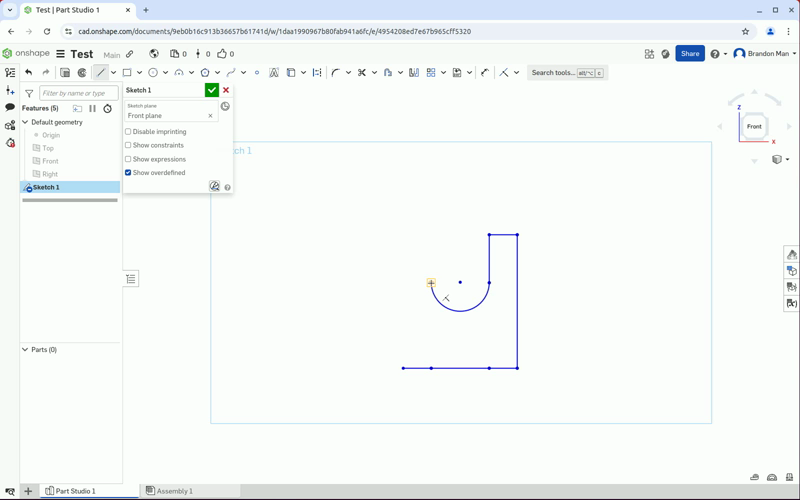
key_down(shift)
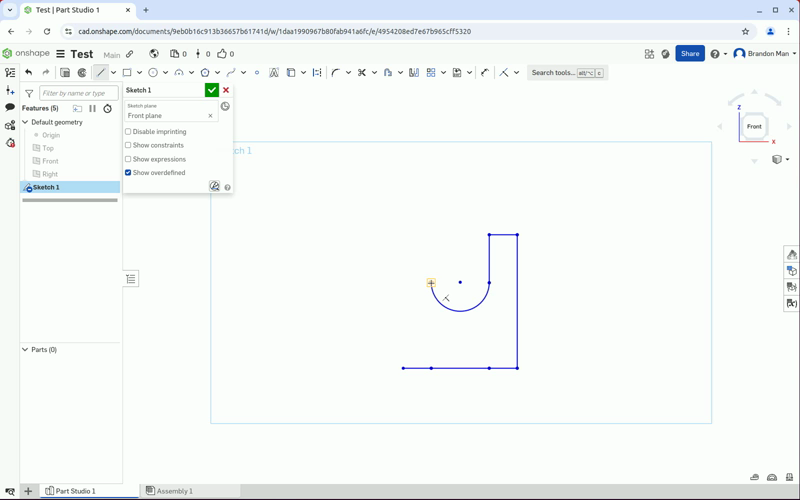
mouse_move(461, 282)
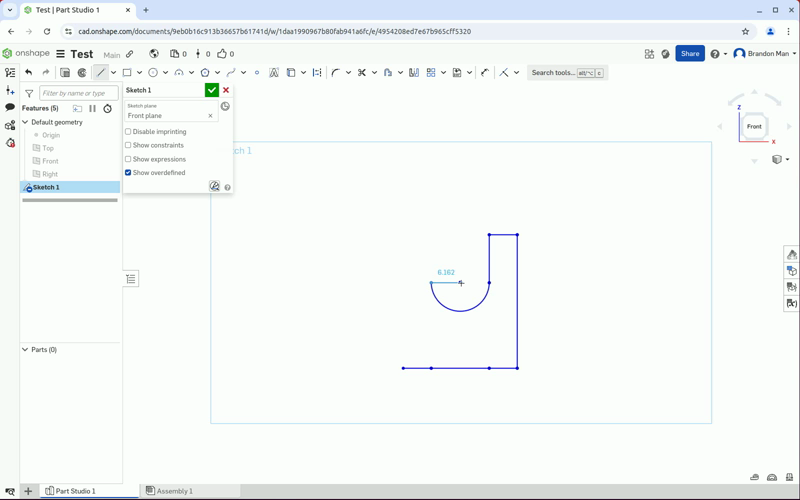
mouse_move(431, 234)
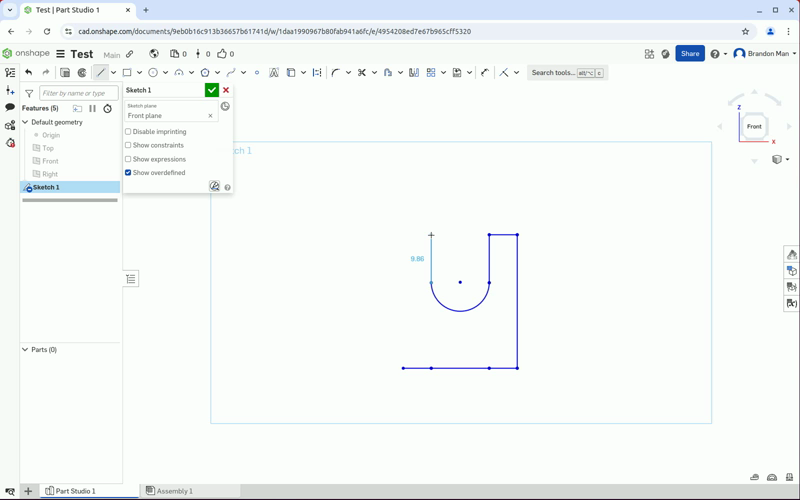
click(431, 234)
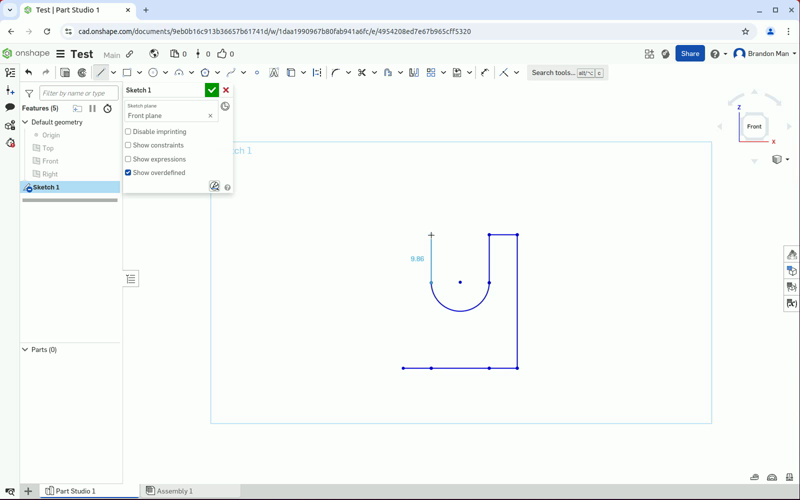
key_up(shift)
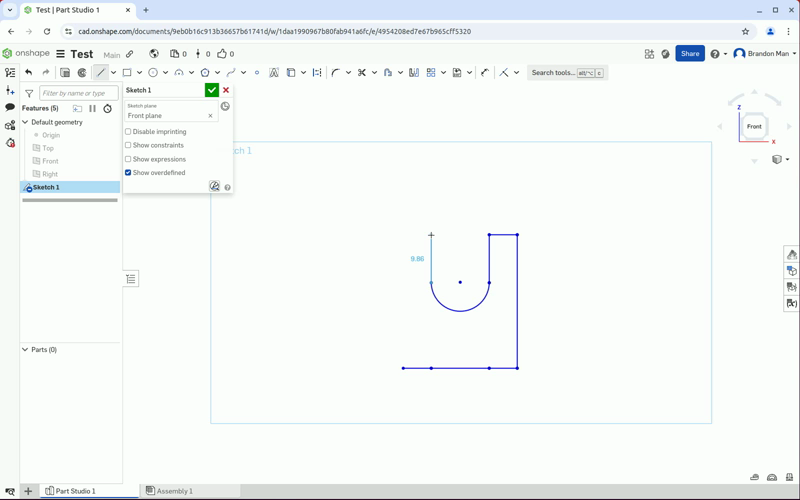
key_down(shift)
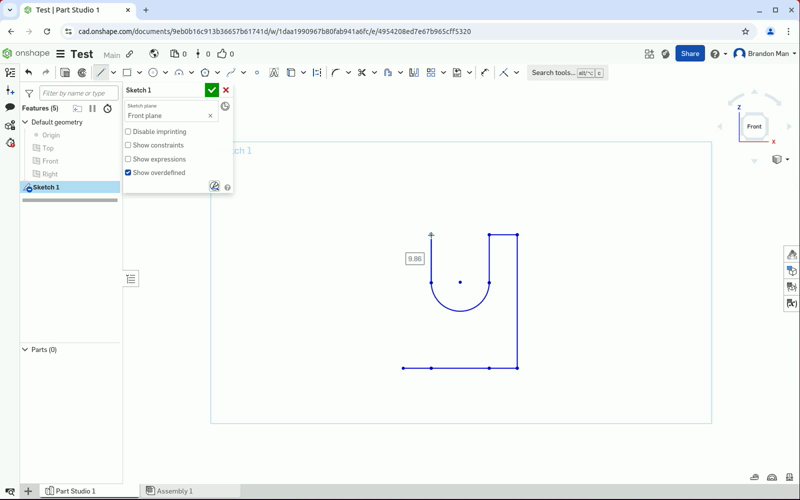
mouse_move(461, 234)
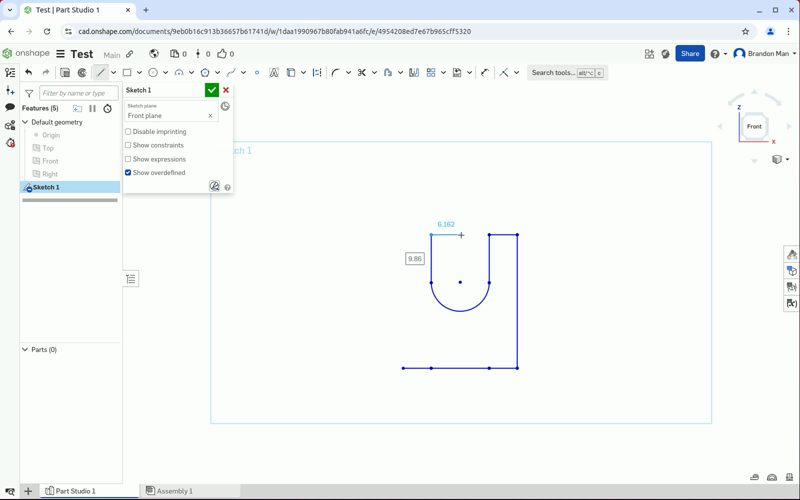
mouse_move(403, 234)
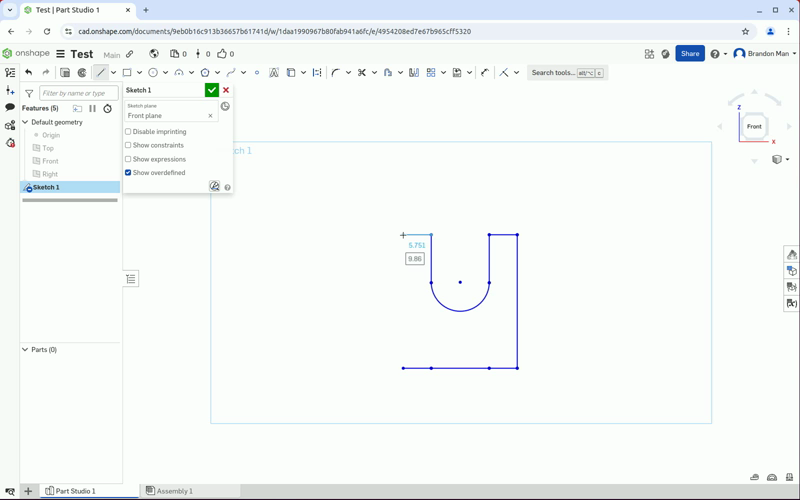
click(403, 234)
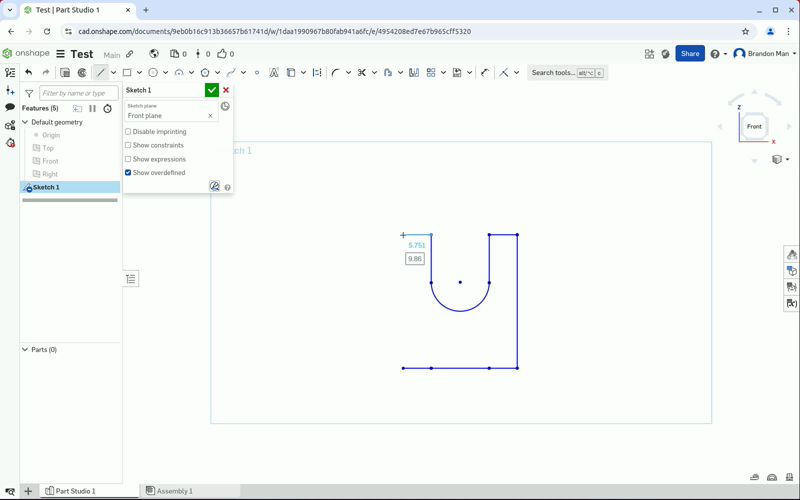
key_up(shift)
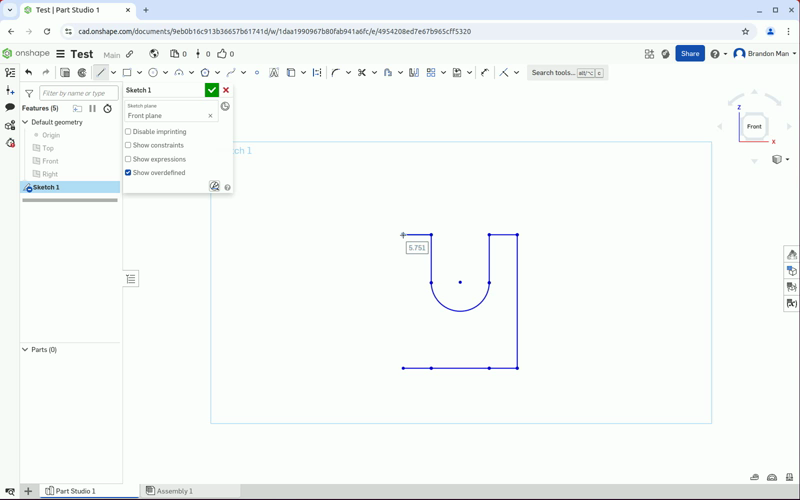
key_down(shift)
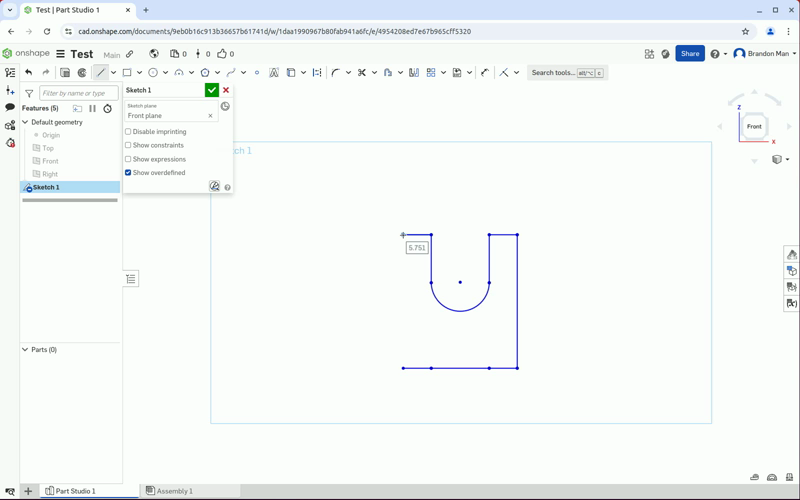
mouse_move(403, 368)
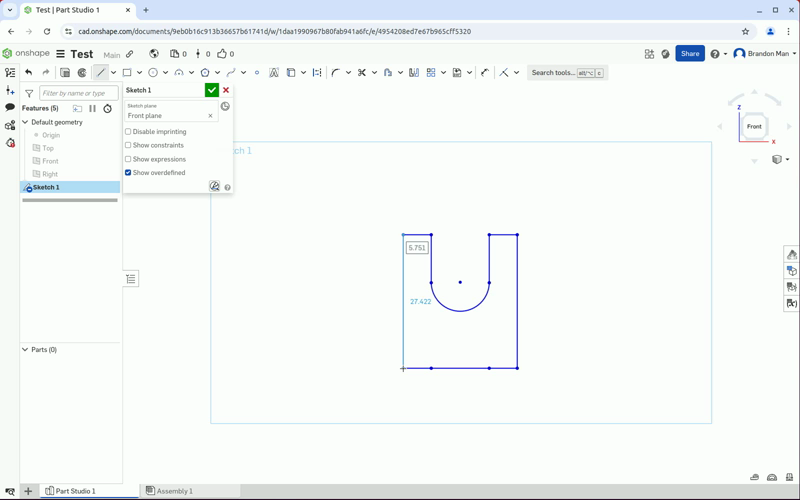
key_up(shift)
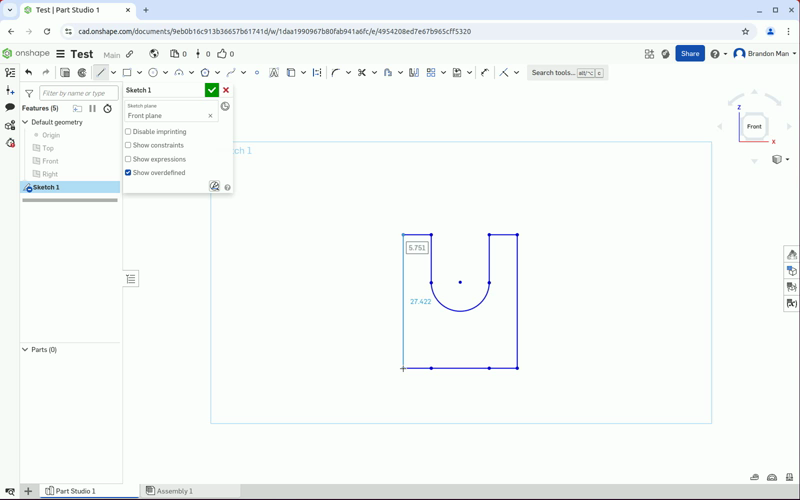
click(403, 368)
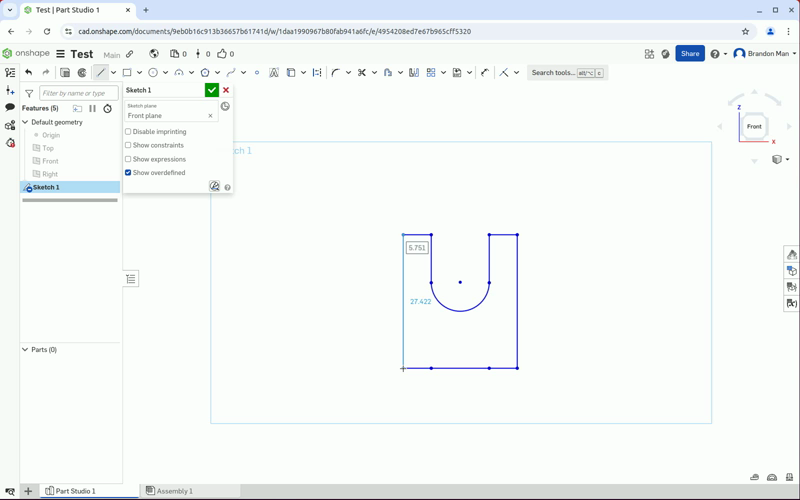
key(esc)
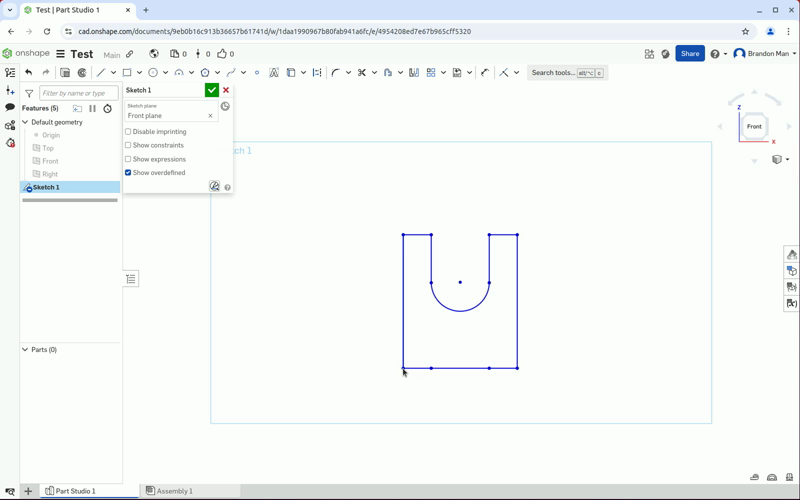
mouse_move(429, 358)
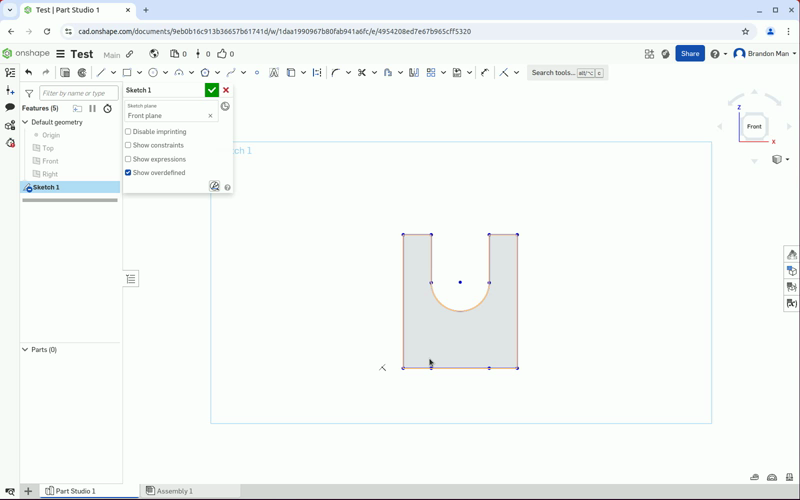
scroll(6)
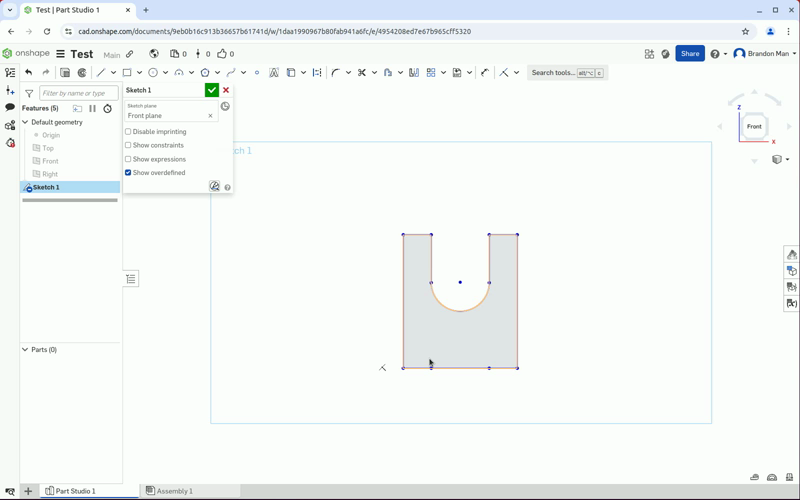
scroll(6)
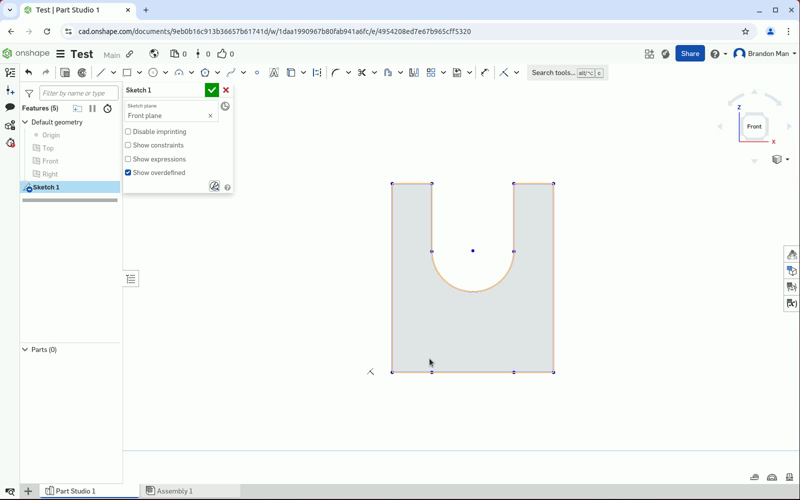
scroll(6)
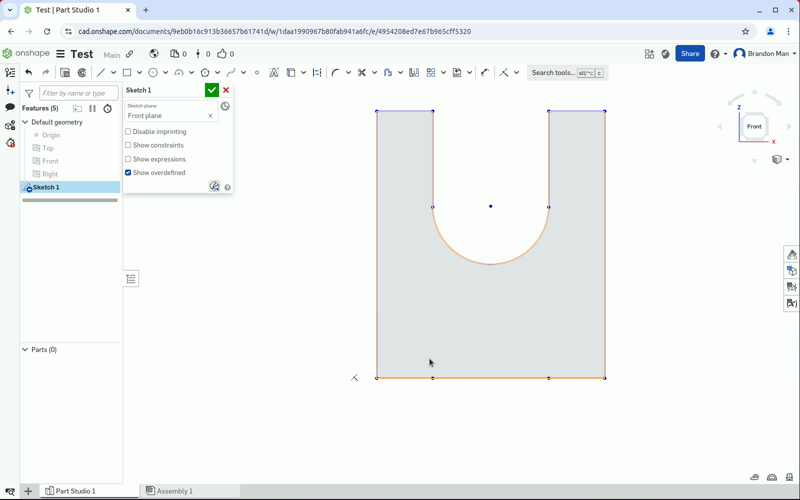
scroll(6)
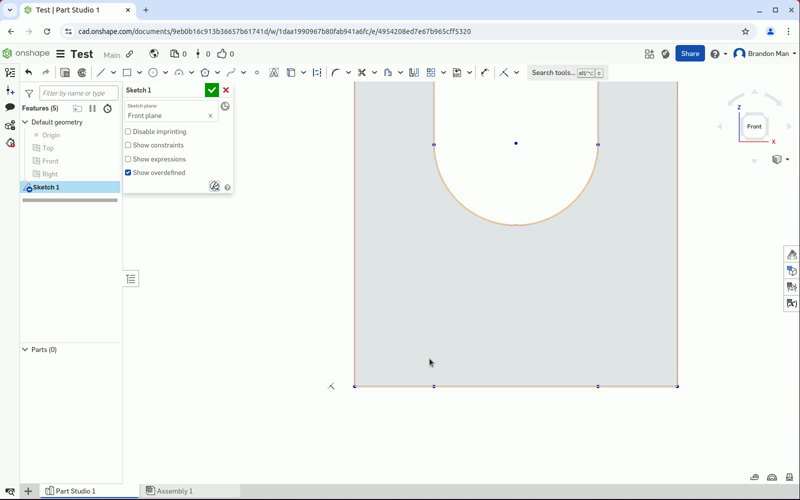
scroll(6)
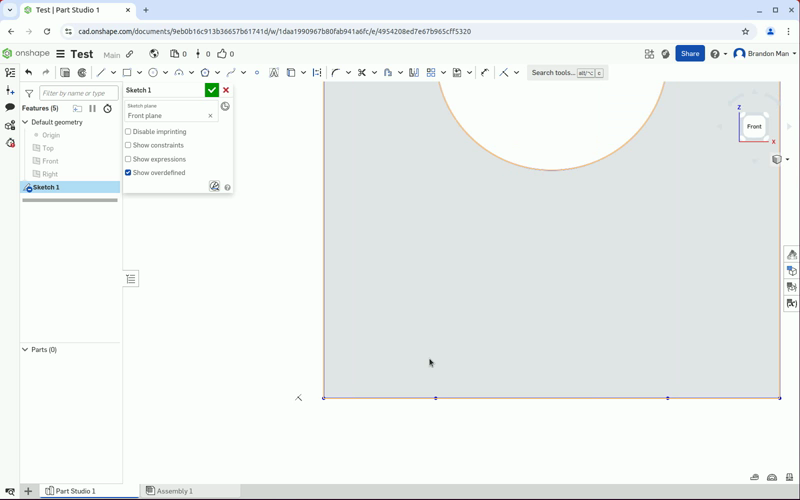
scroll(6)
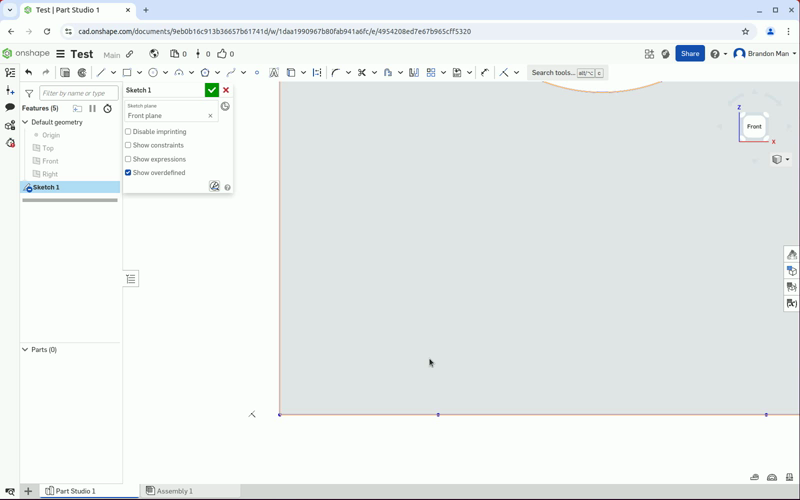
scroll(6)
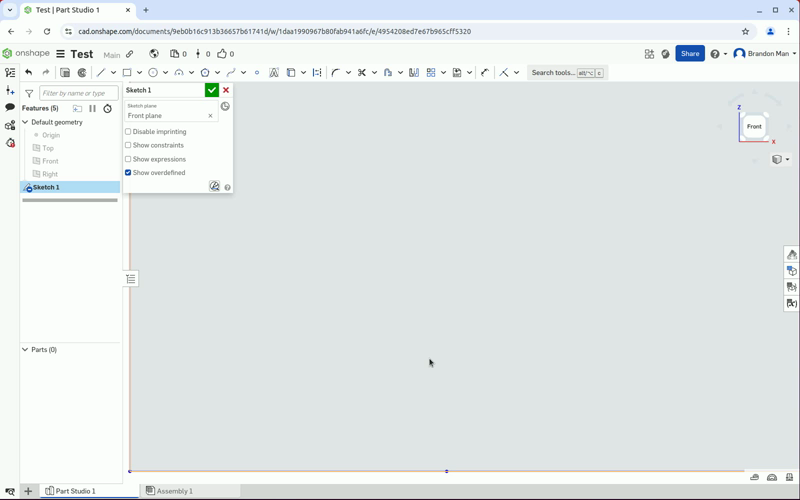
click(429, 358)
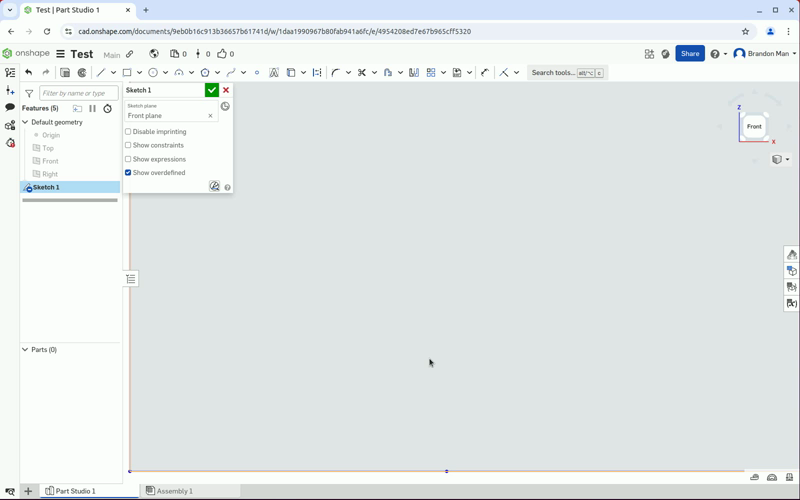
scroll(-6)
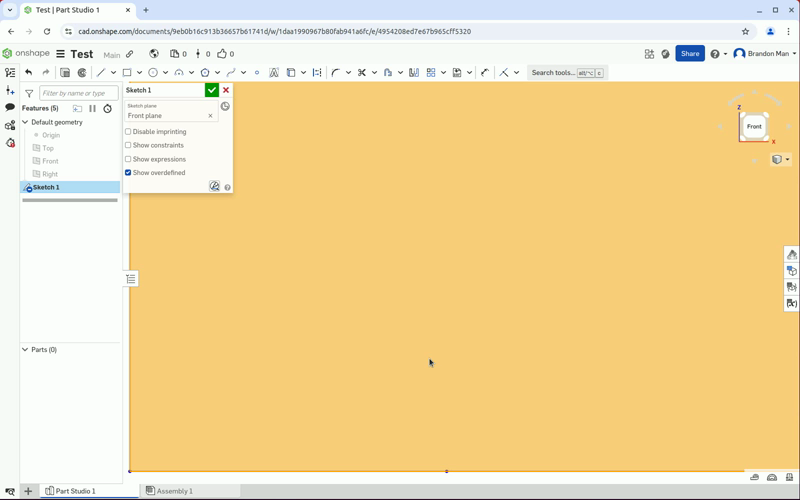
scroll(-6)
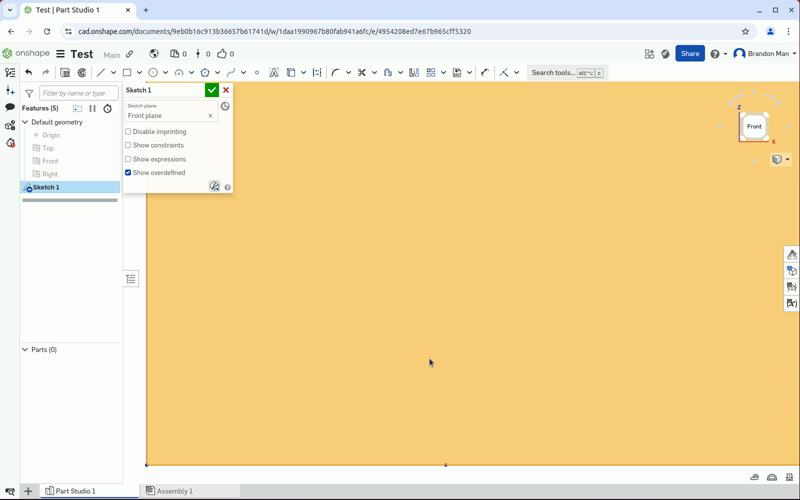
scroll(-6)
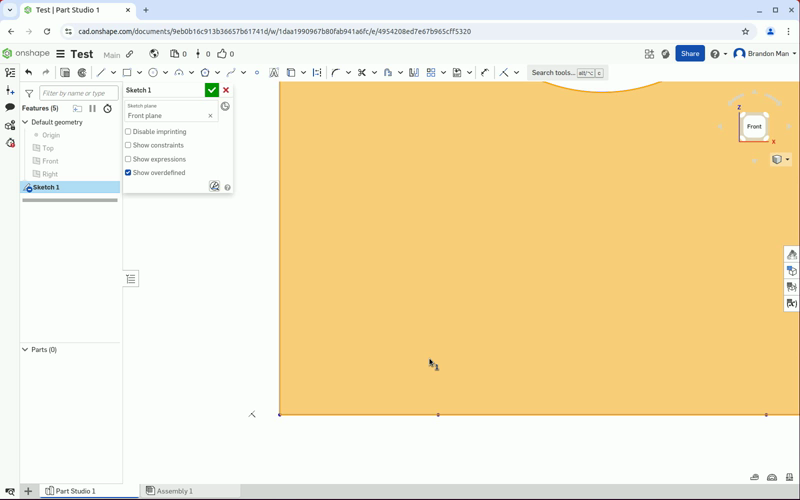
scroll(-6)
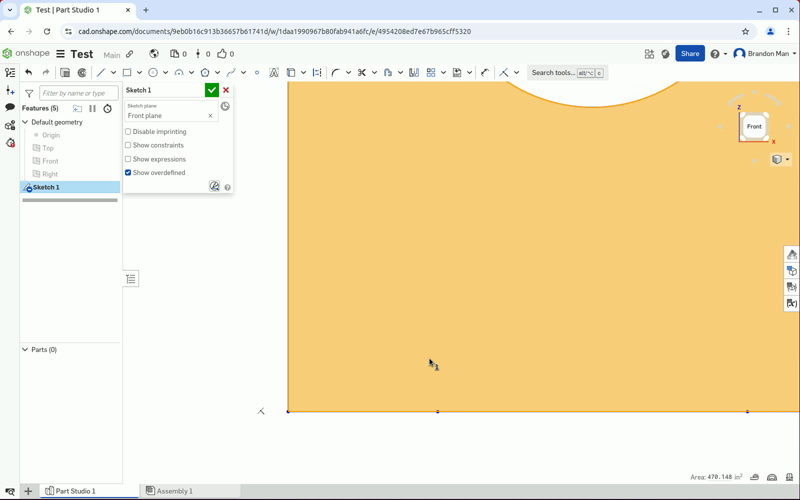
scroll(-6)
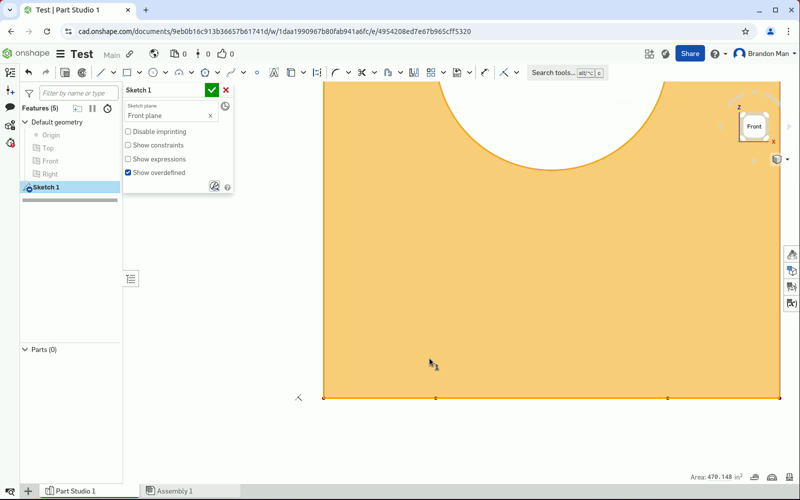
scroll(-6)
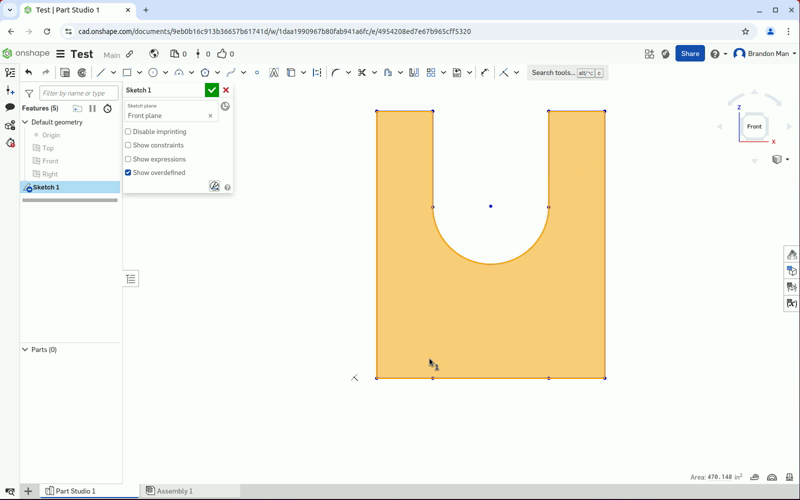
scroll(-6)
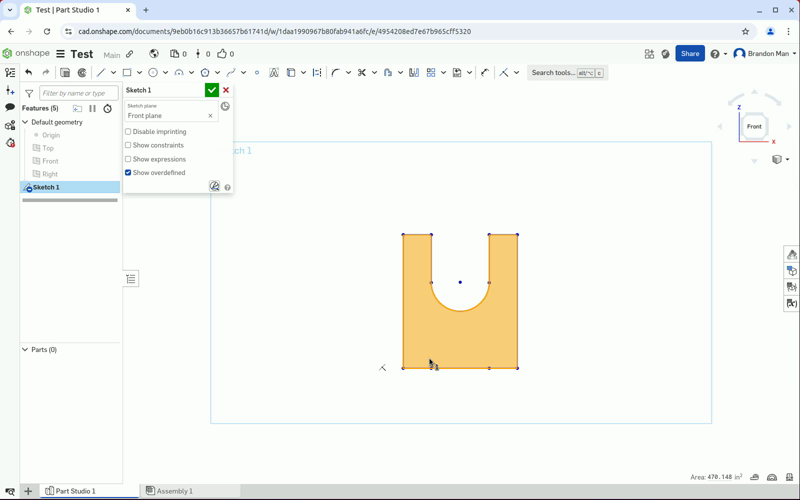
mouse_move(73, 352)
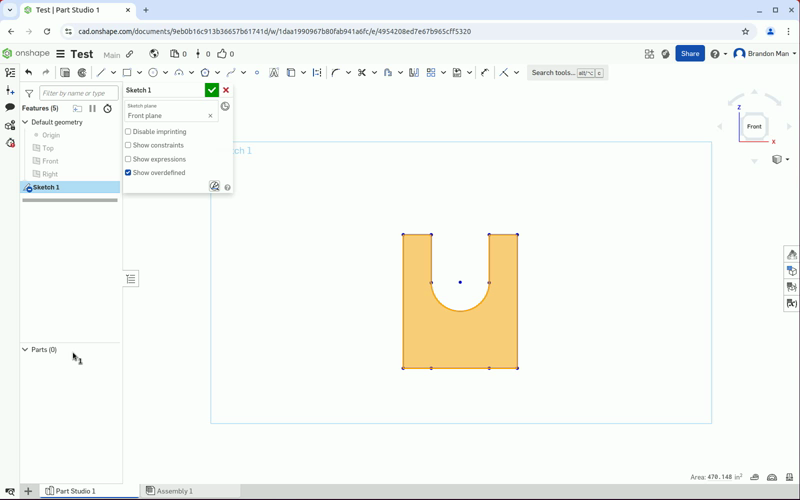
key(shift+y)
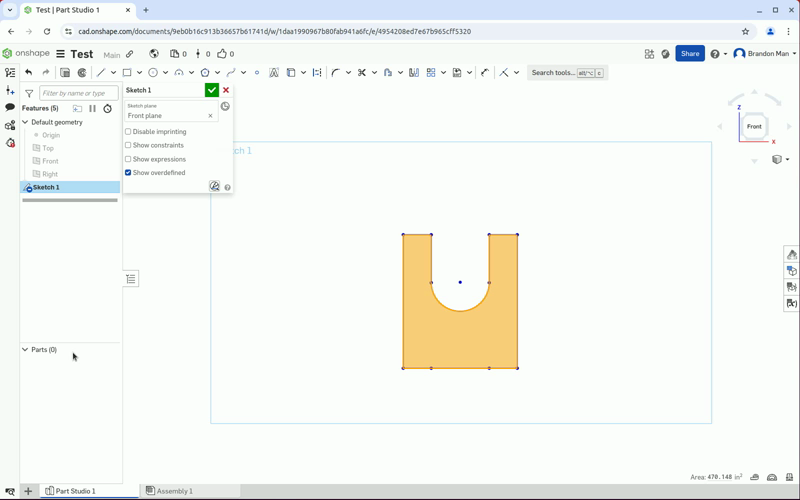
key(shift+e)
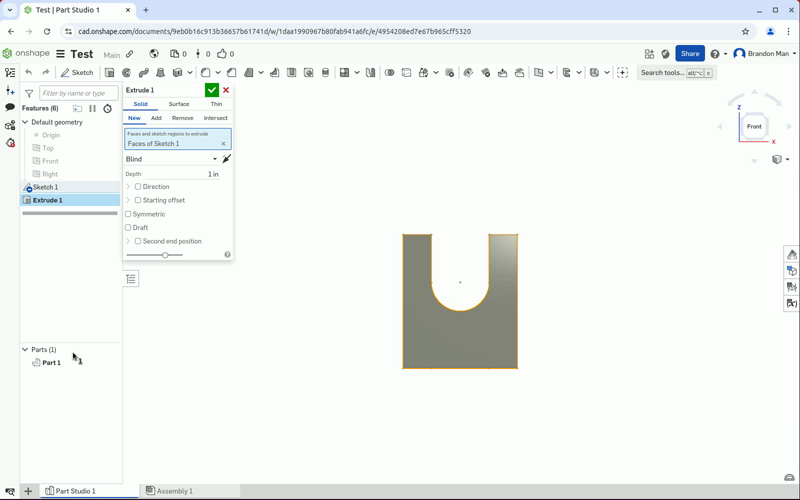
mouse_move(143, 106)
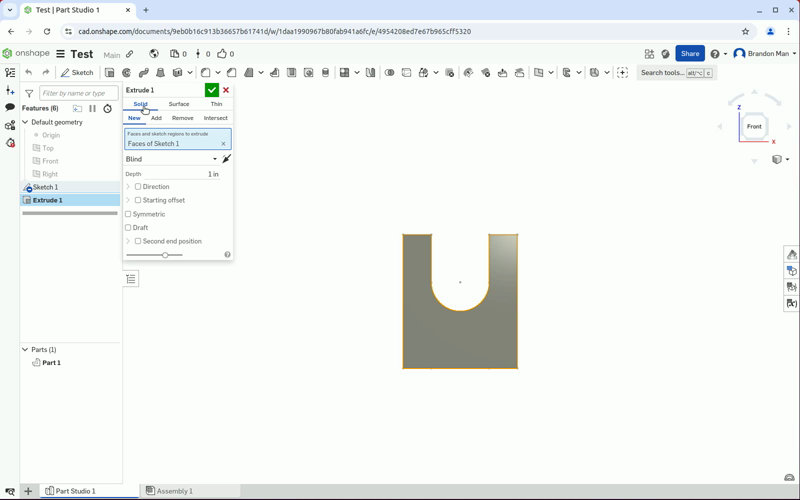
click(143, 106)
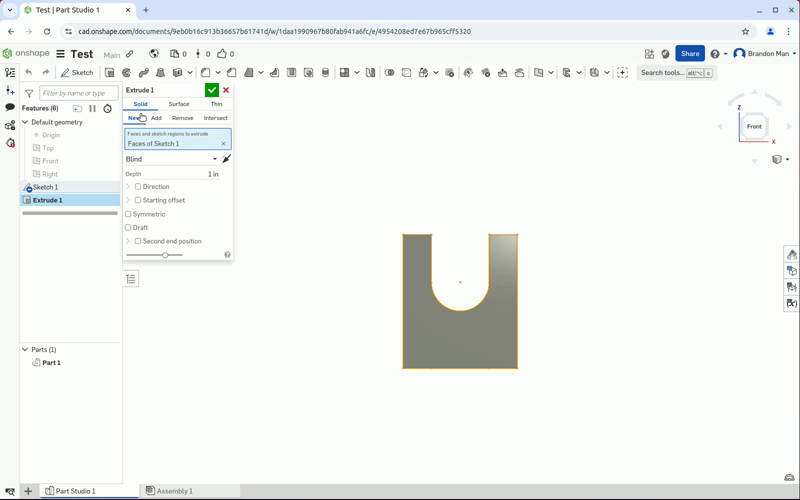
mouse_move(137, 120)
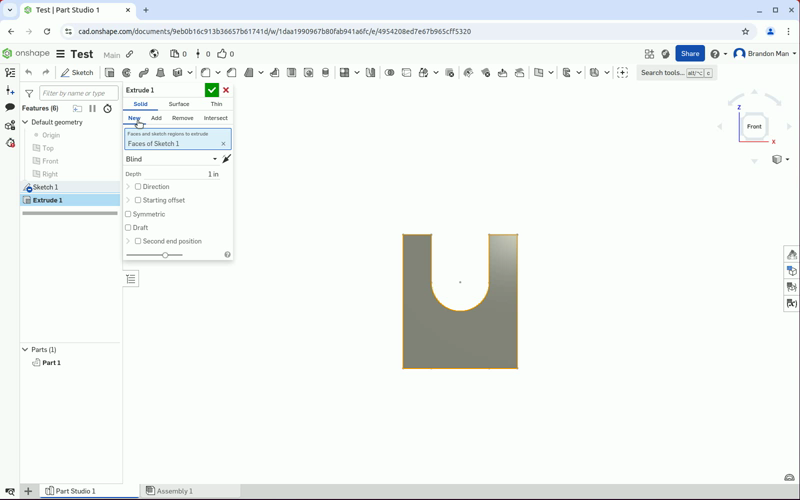
click(137, 120)
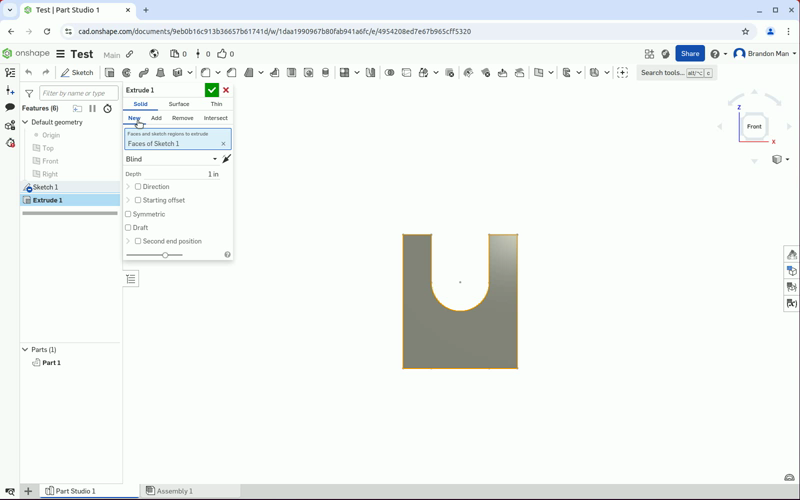
key(tab, 4)
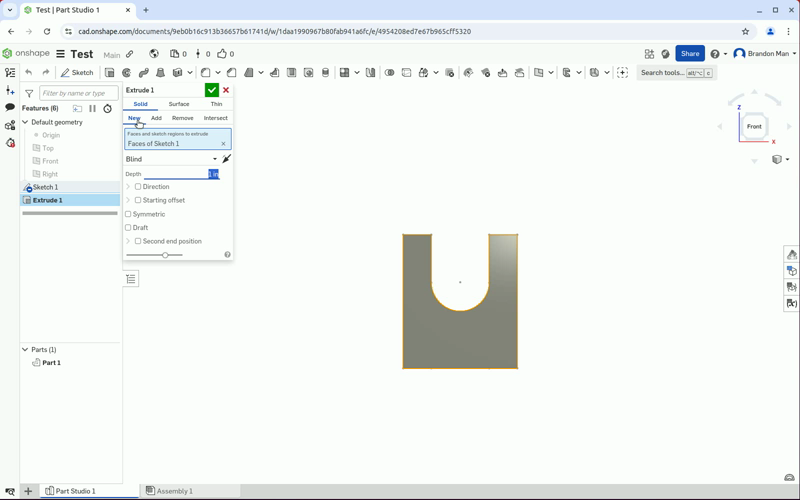
text(9.388)
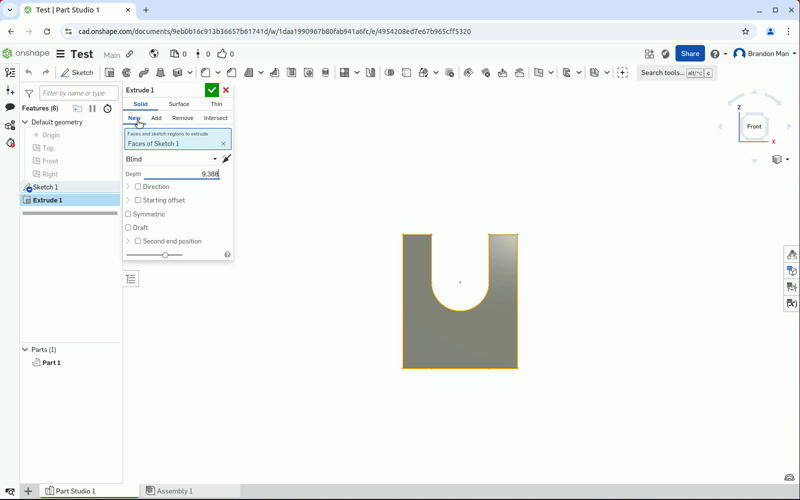
key(enter)
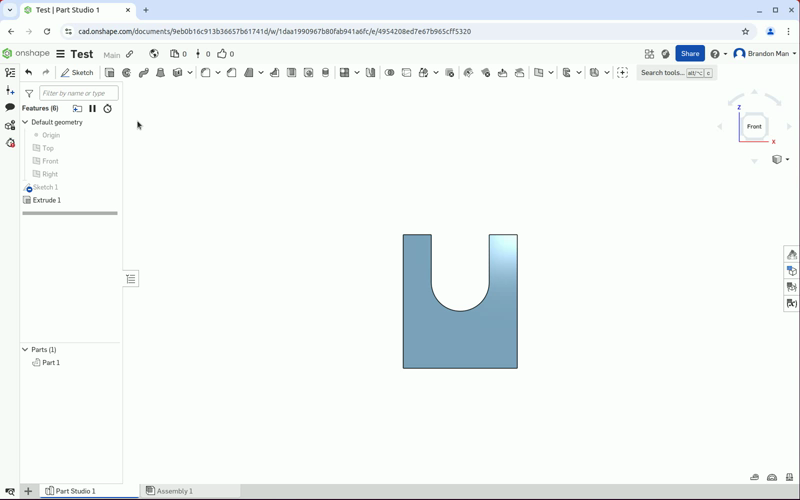
key(shift+h)
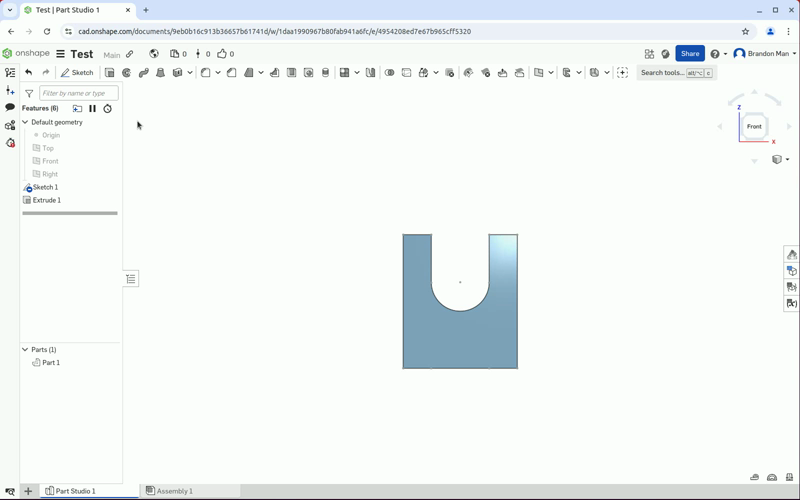
key(shift+h)
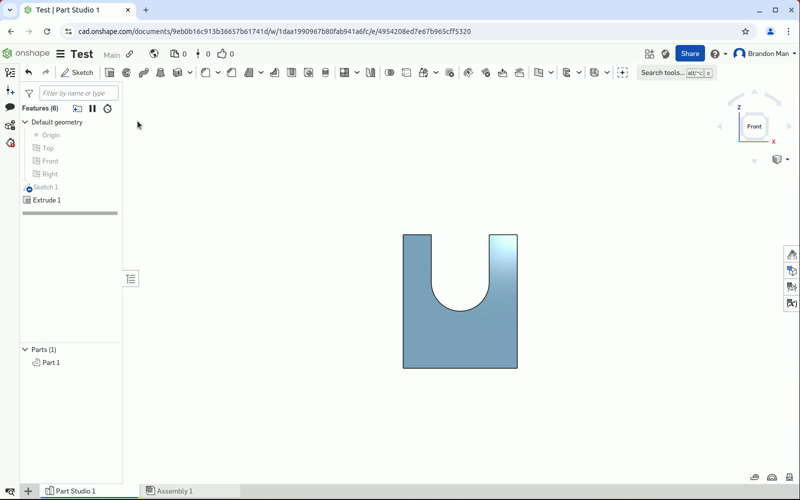
mouse_move(73, 189)
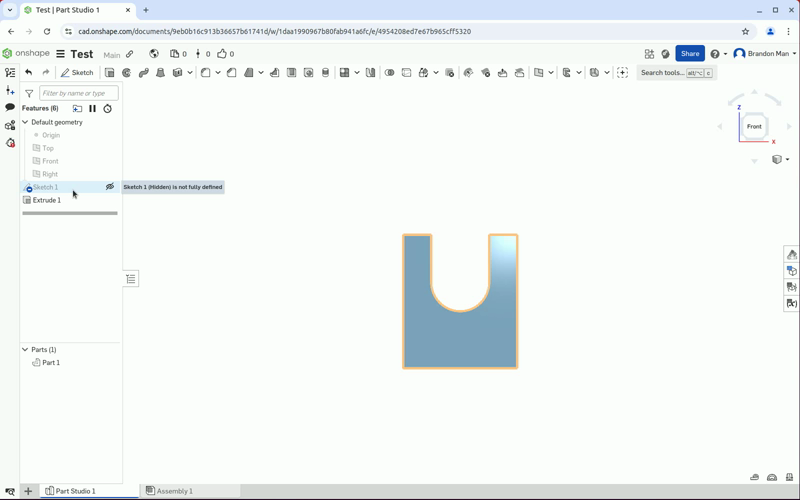
click(73, 189)
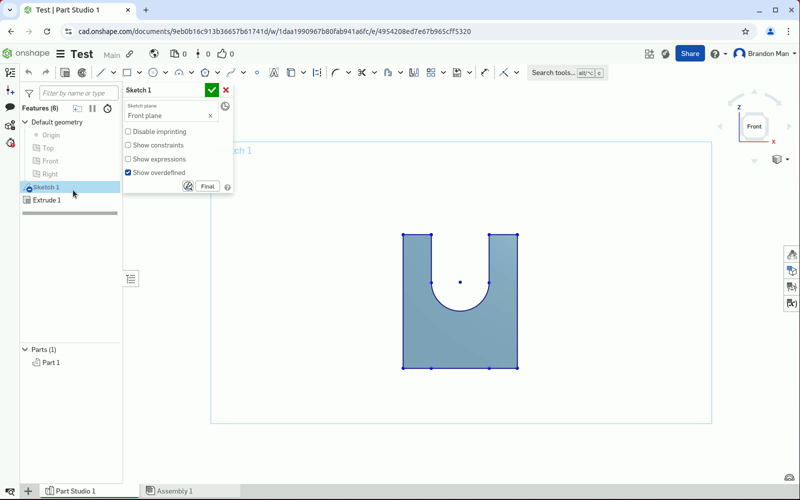
mouse_move(229, 92)
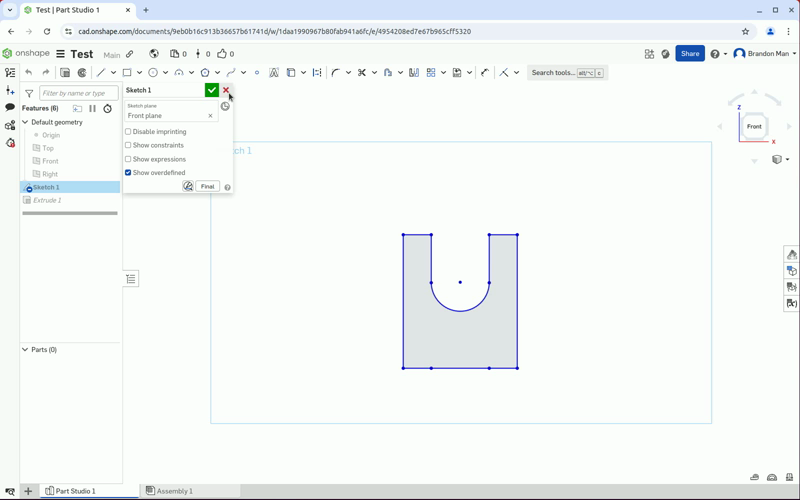
click(229, 92)
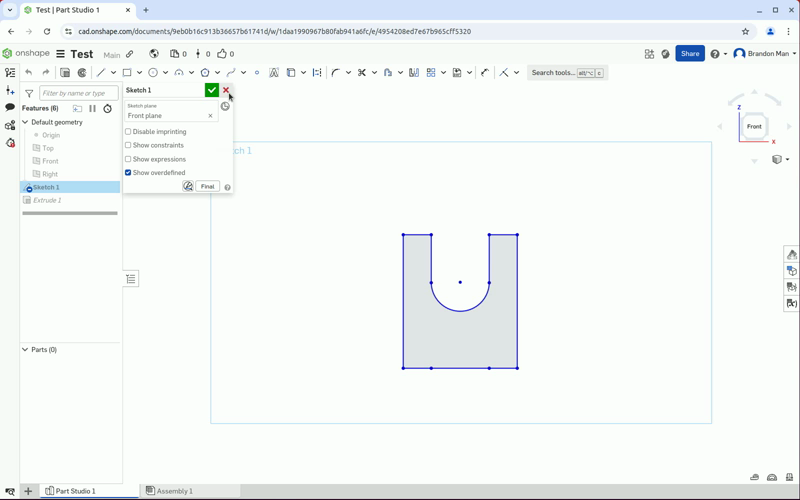
key(shift+s)
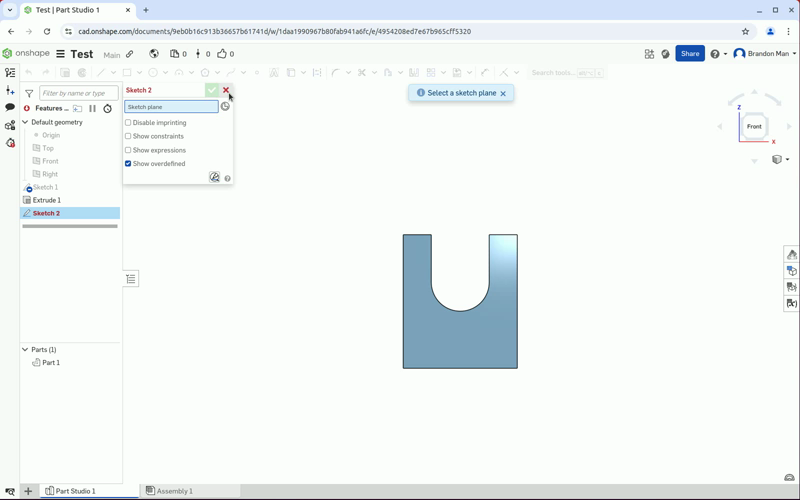
mouse_move(73, 163)
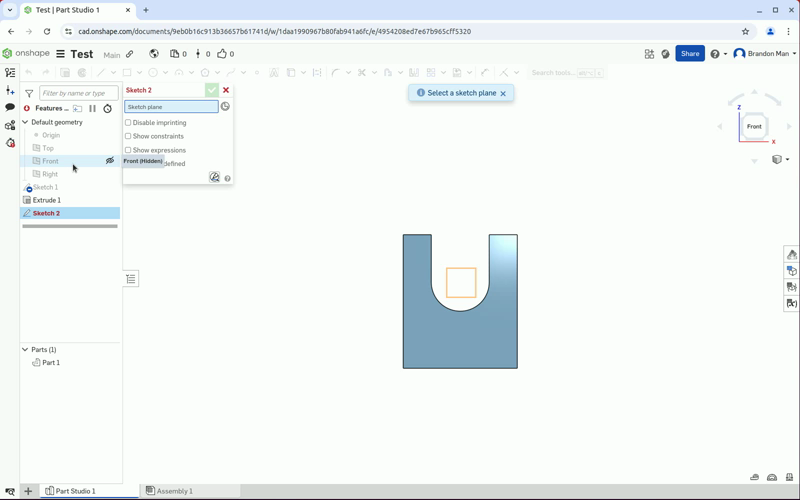
click(73, 163)
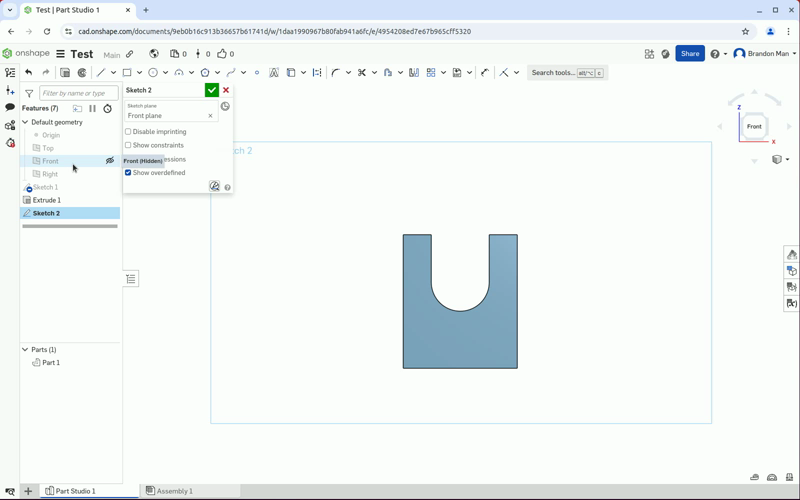
mouse_move(73, 352)
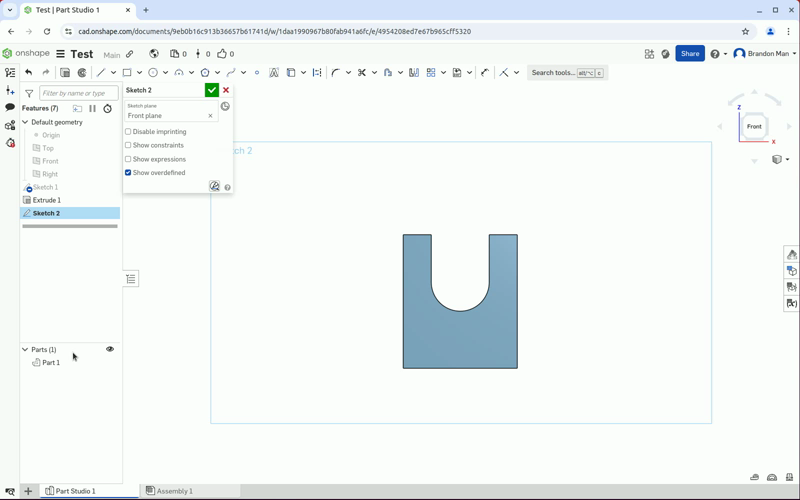
key(y)
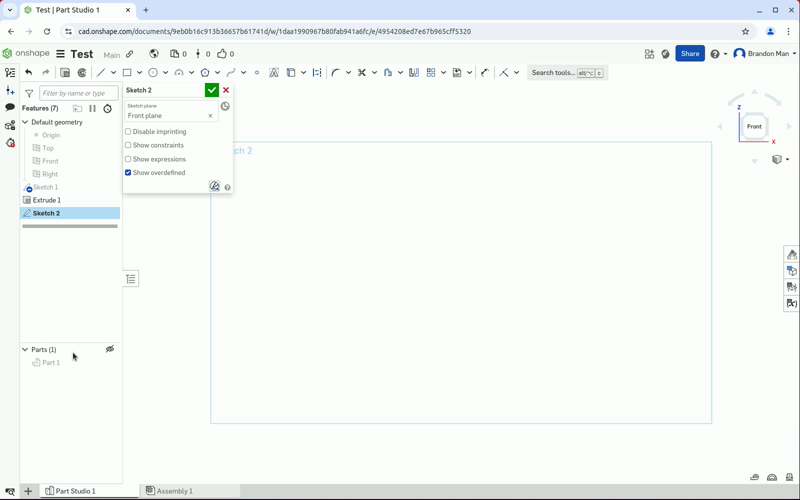
key(l)
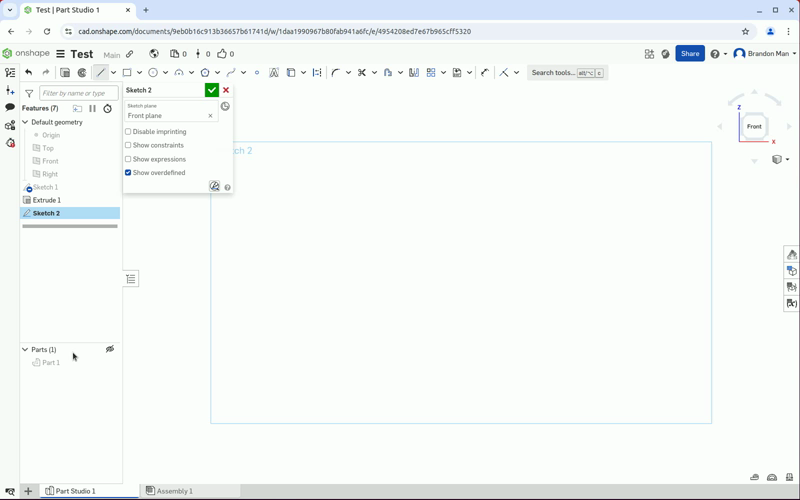
key_down(shift)
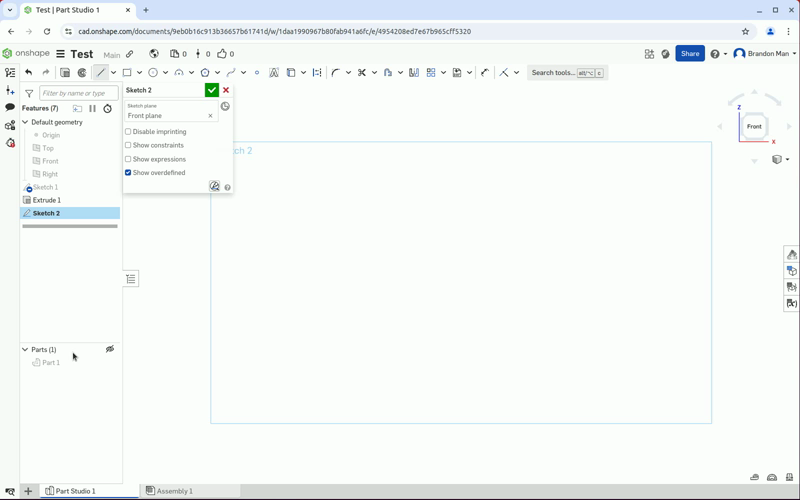
mouse_move(489, 395)
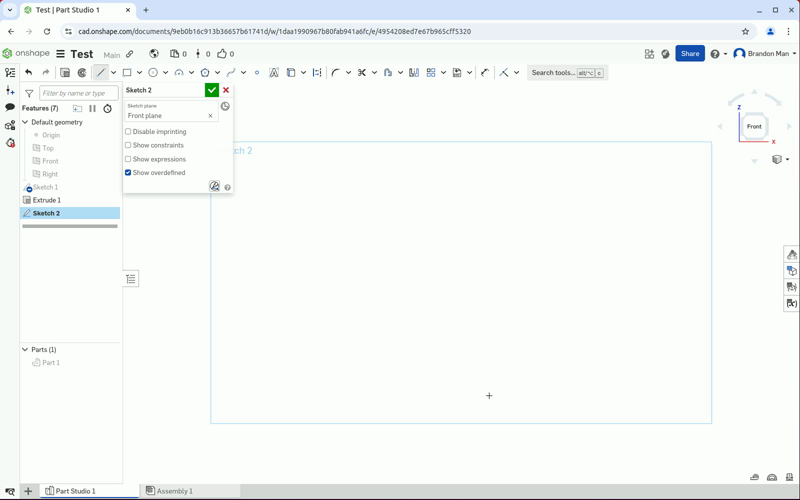
click(489, 395)
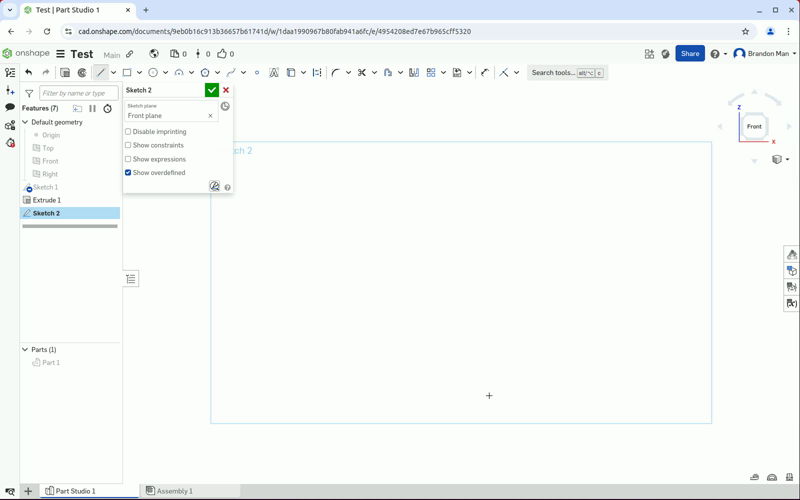
key_up(shift)
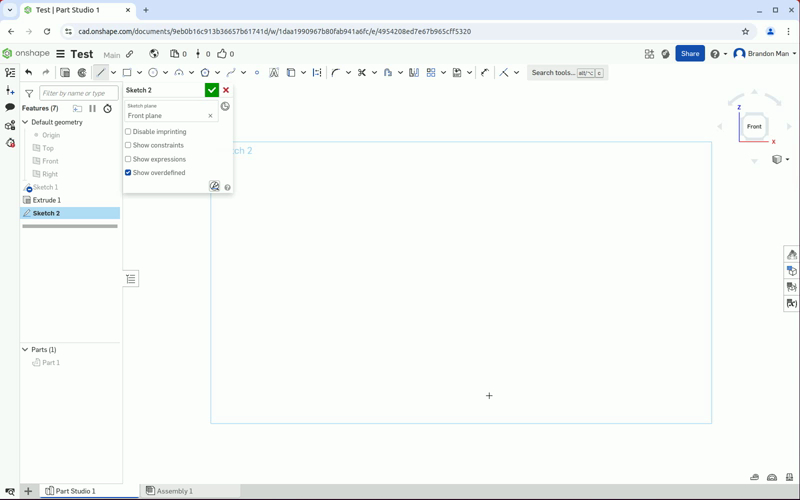
key_down(shift)
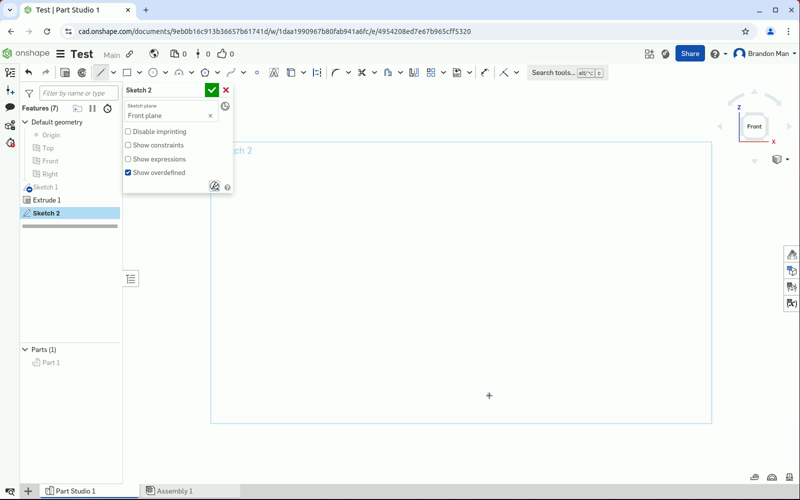
mouse_move(519, 395)
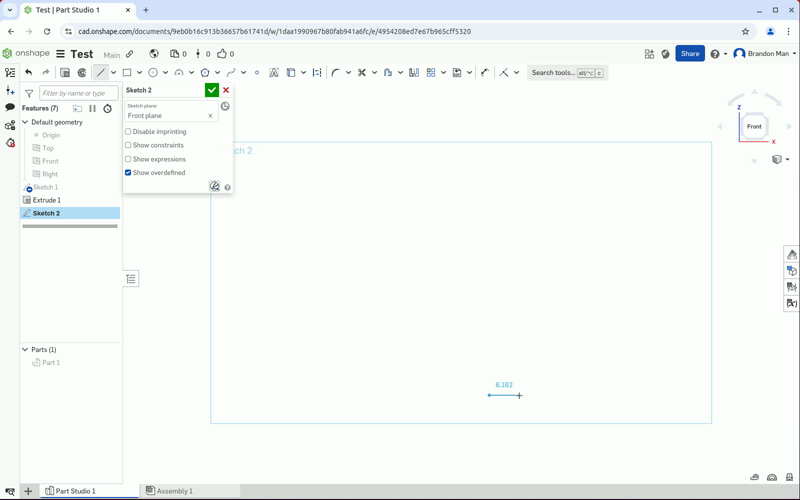
mouse_move(518, 395)
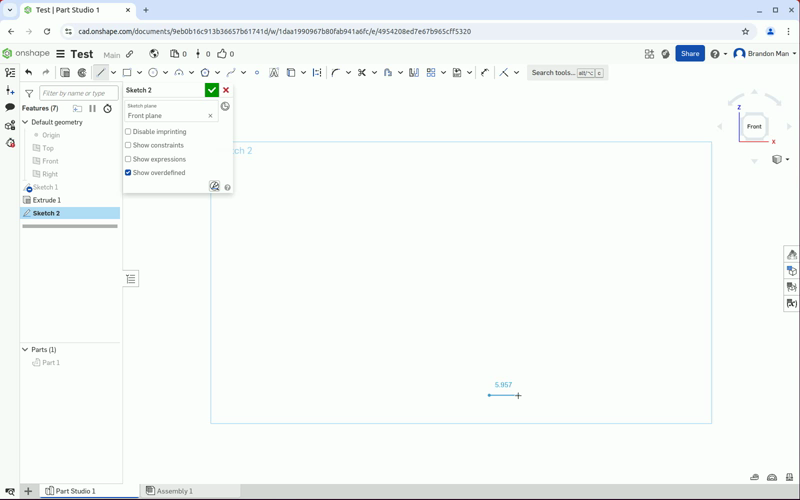
click(518, 395)
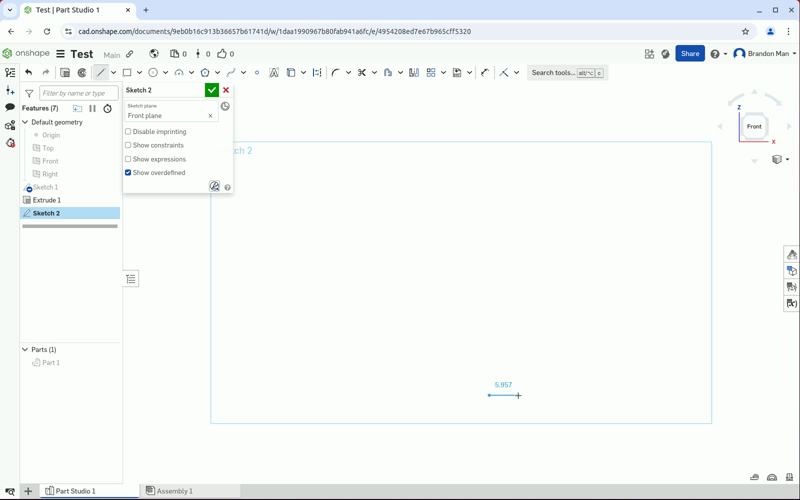
key_up(shift)
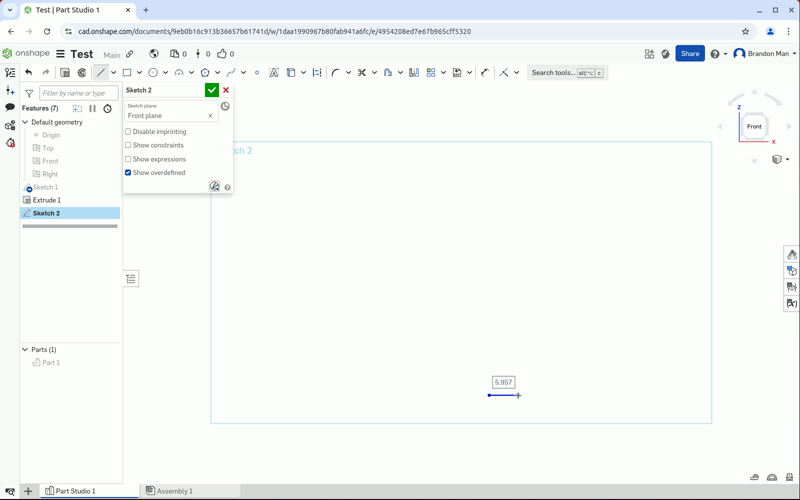
key_down(shift)
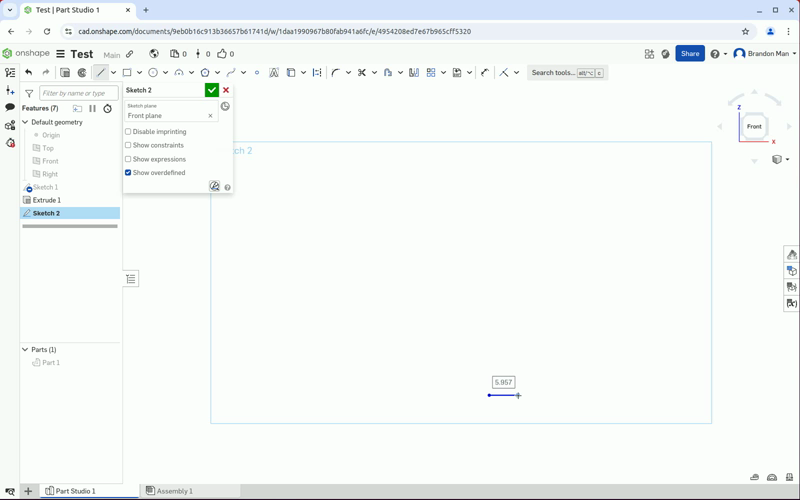
mouse_move(548, 395)
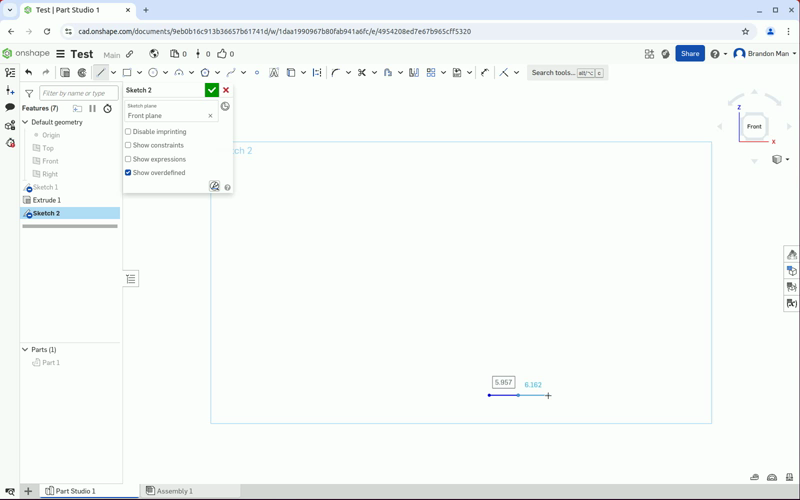
mouse_move(518, 368)
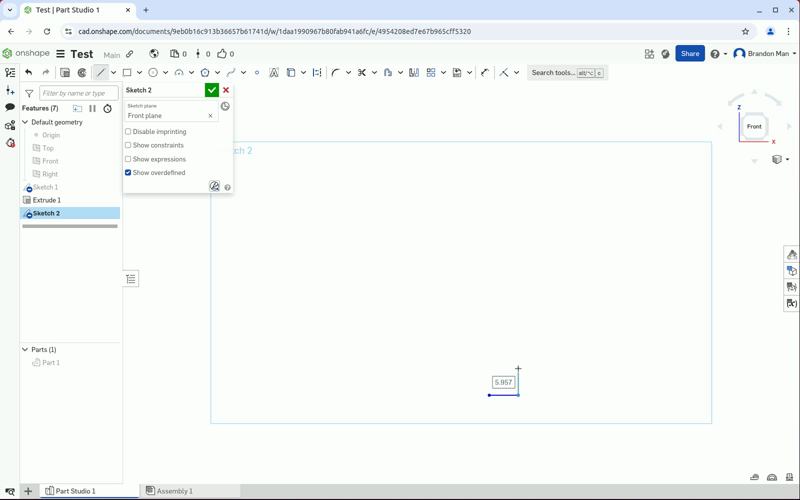
click(518, 368)
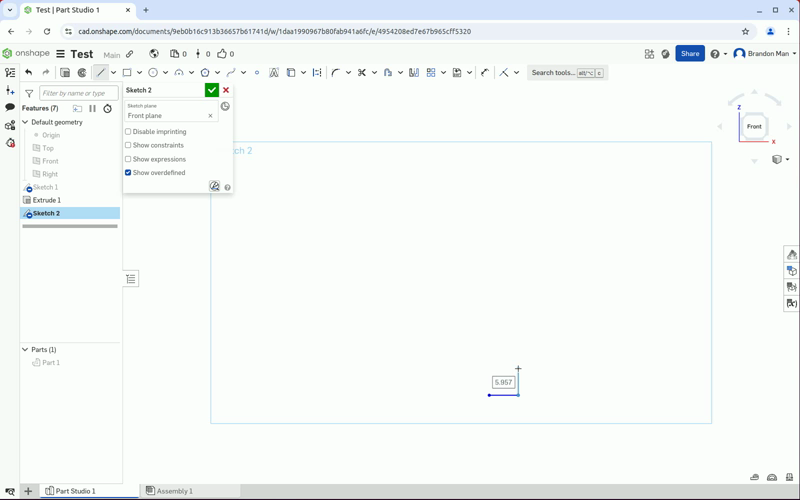
key_up(shift)
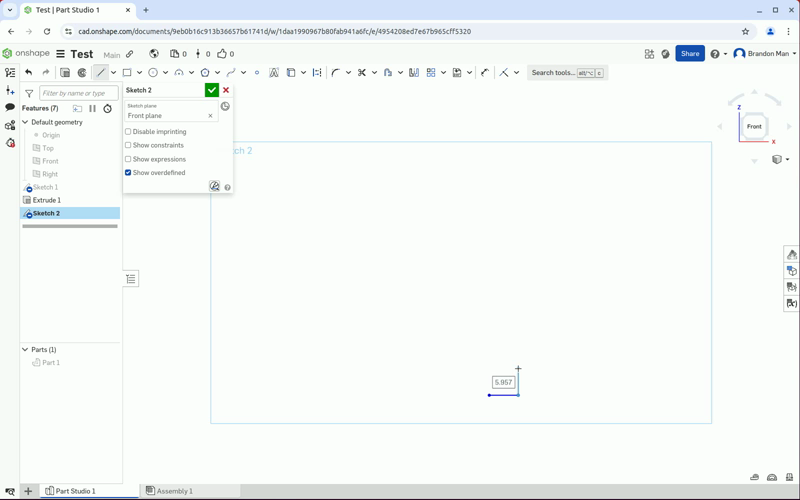
key_down(shift)
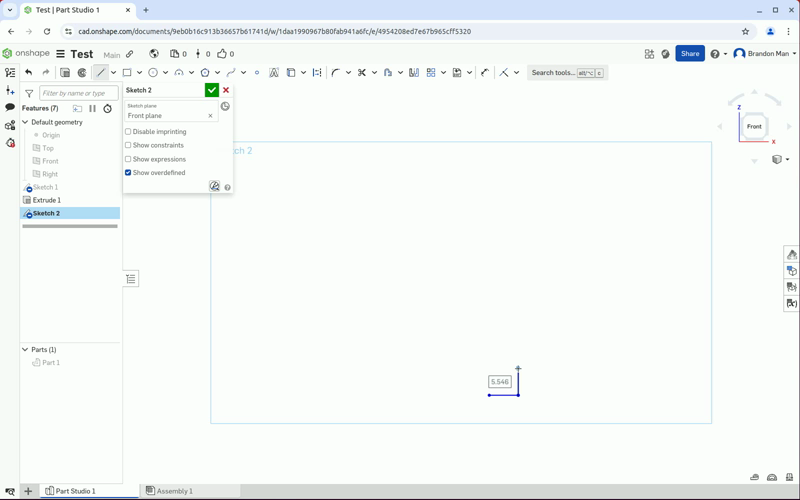
mouse_move(548, 368)
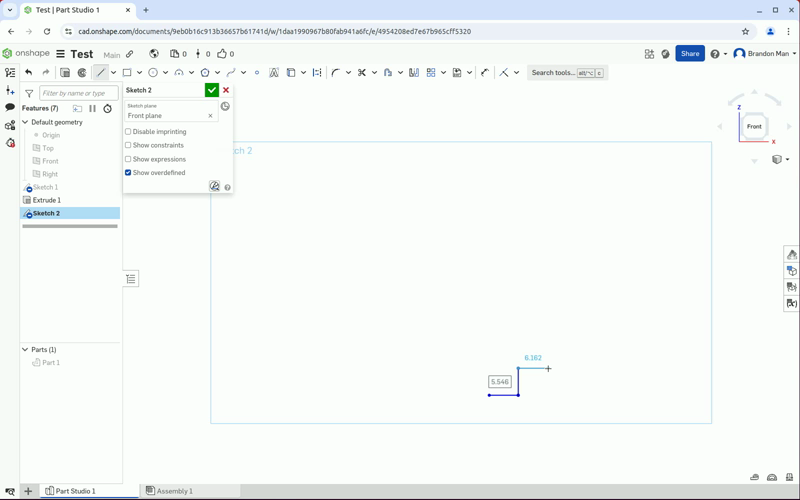
mouse_move(489, 368)
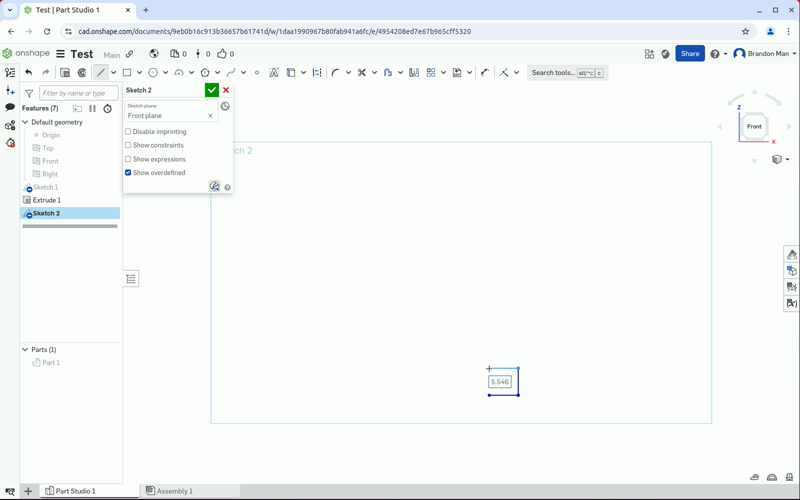
click(489, 368)
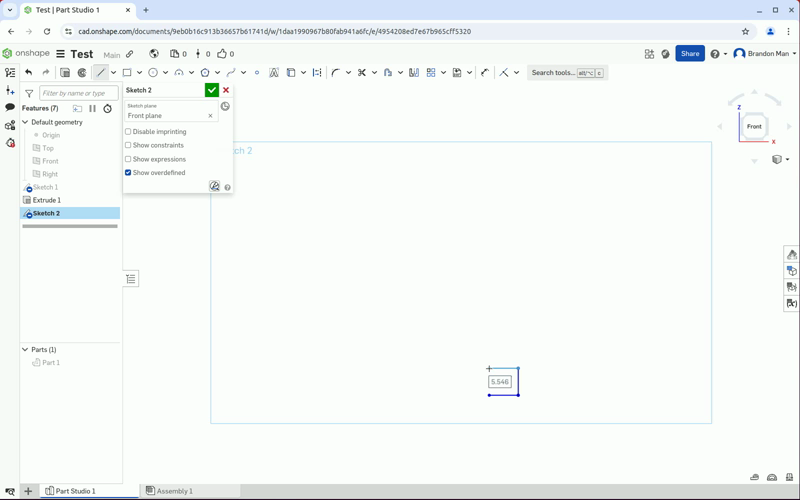
key_up(shift)
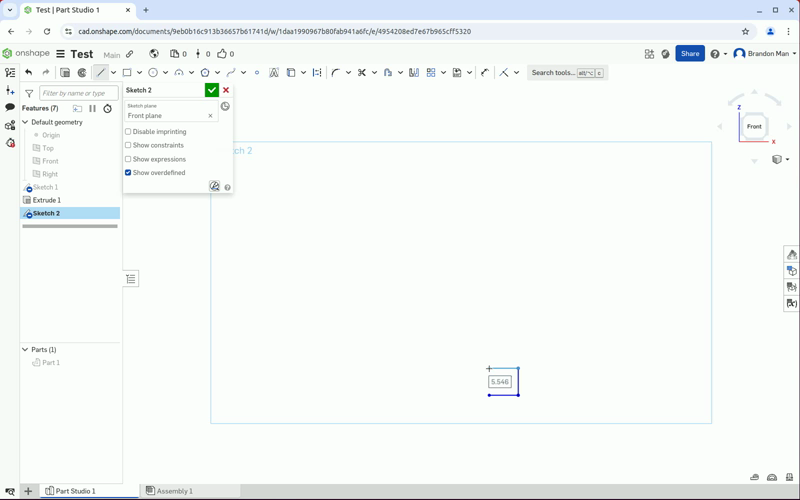
mouse_move(519, 368)
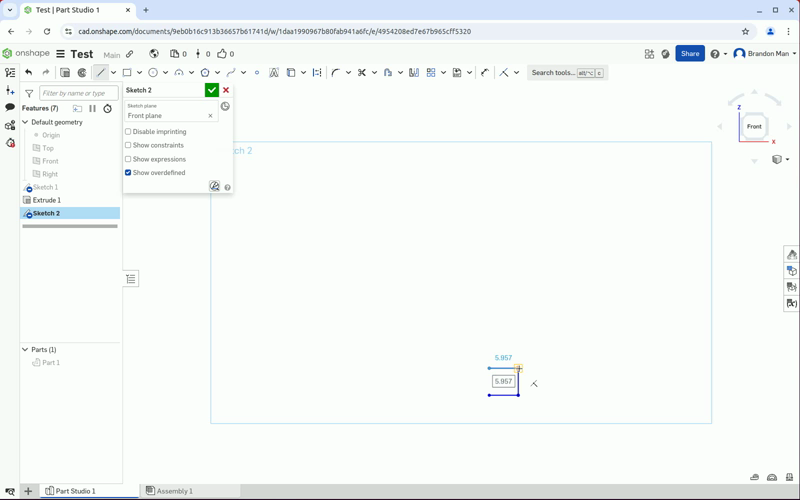
key_down(shift)
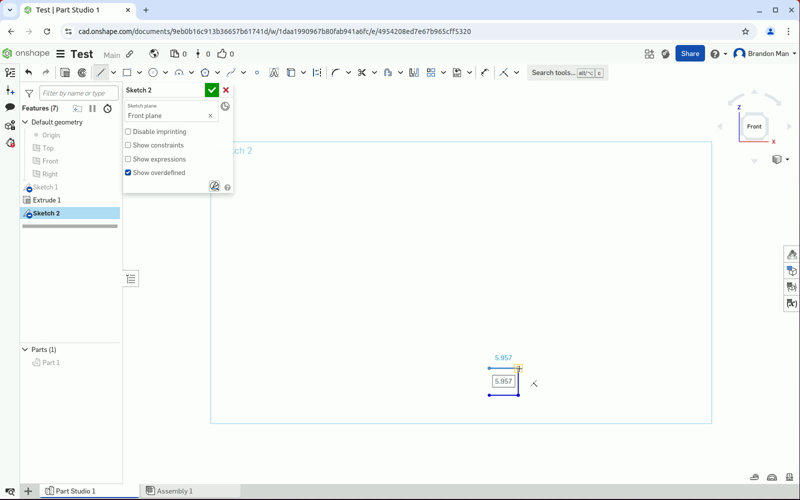
mouse_move(489, 395)
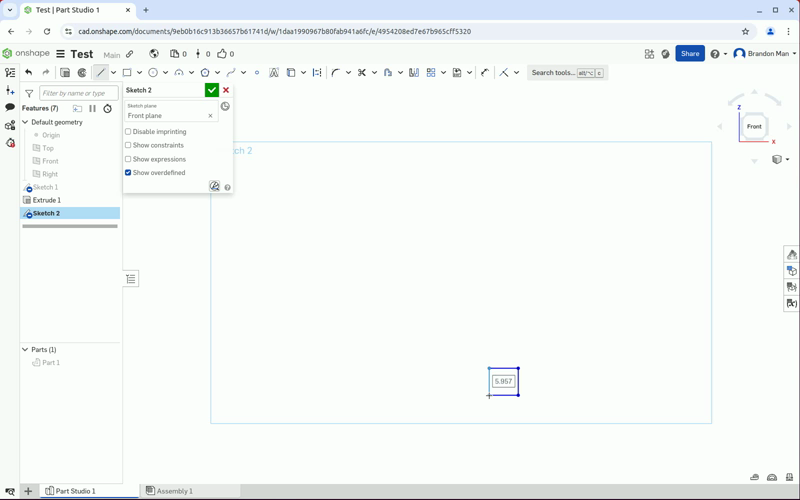
key_up(shift)
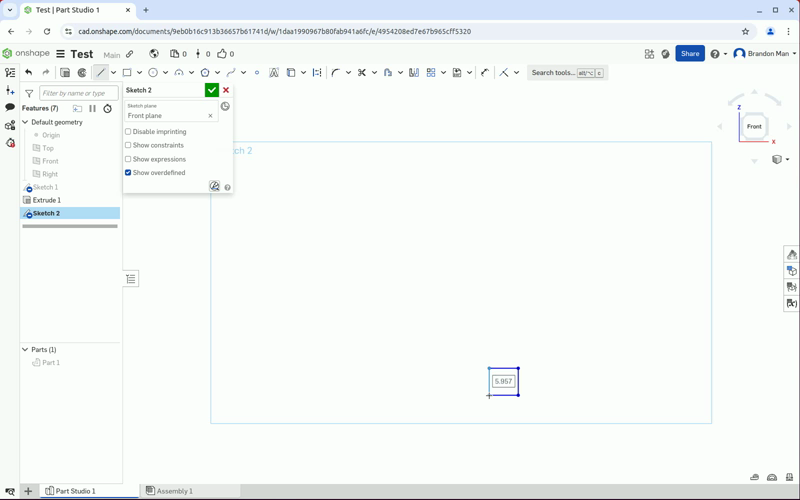
click(489, 395)
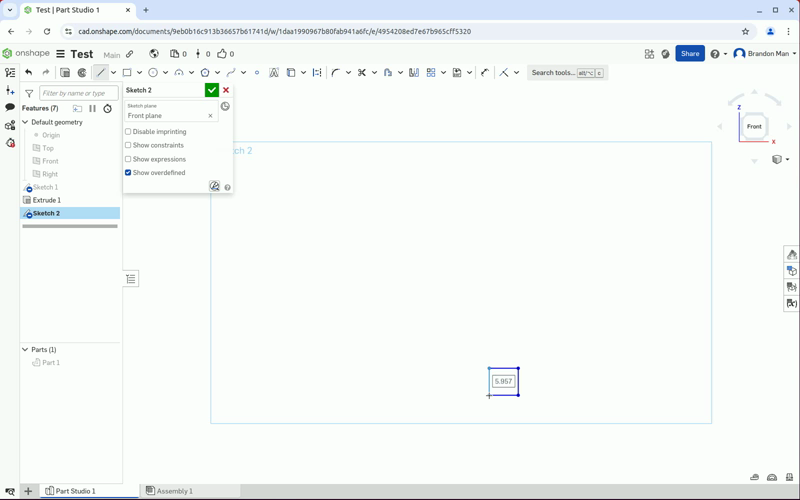
key(esc)
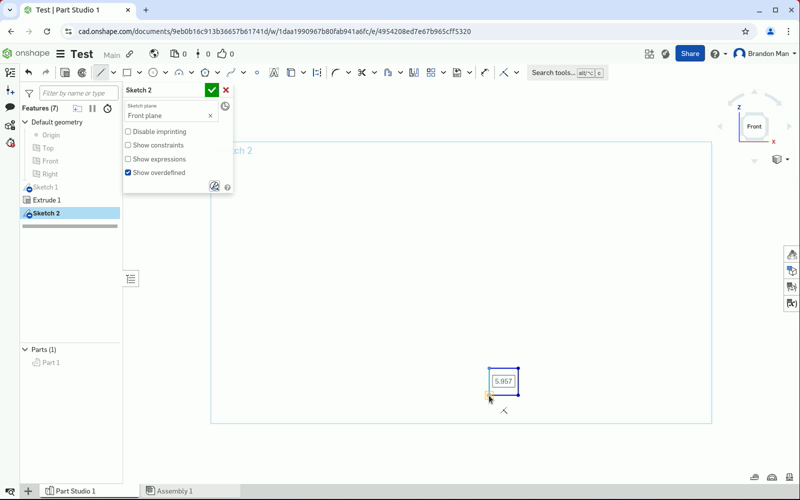
mouse_move(495, 374)
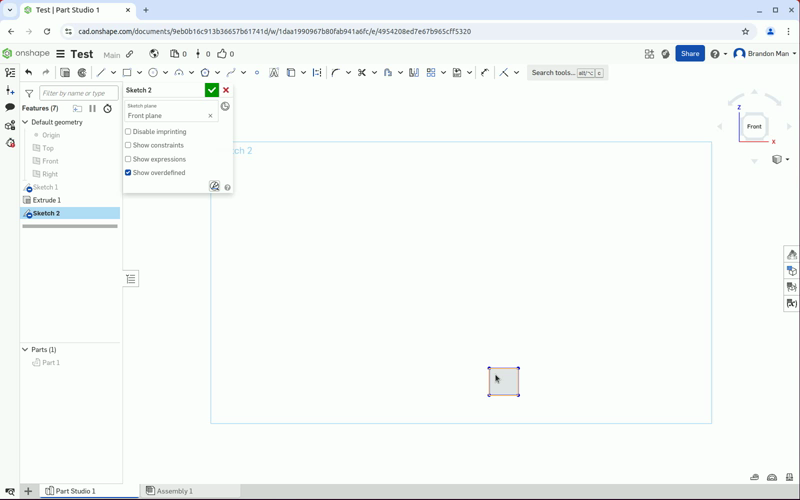
scroll(6)
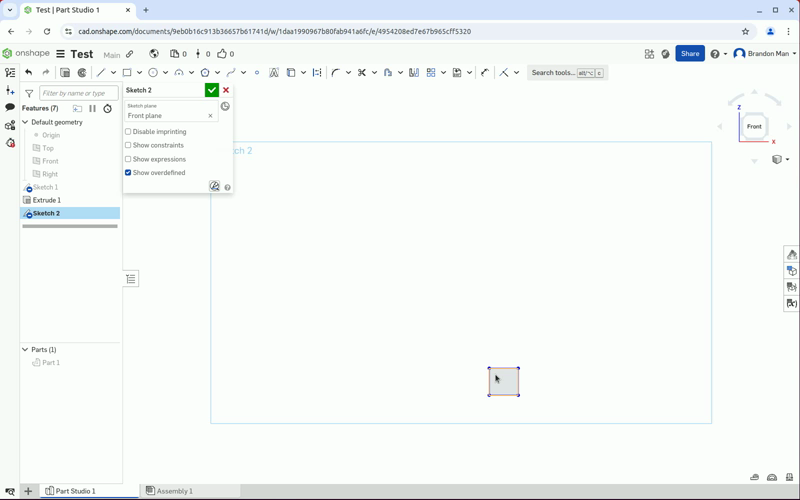
scroll(6)
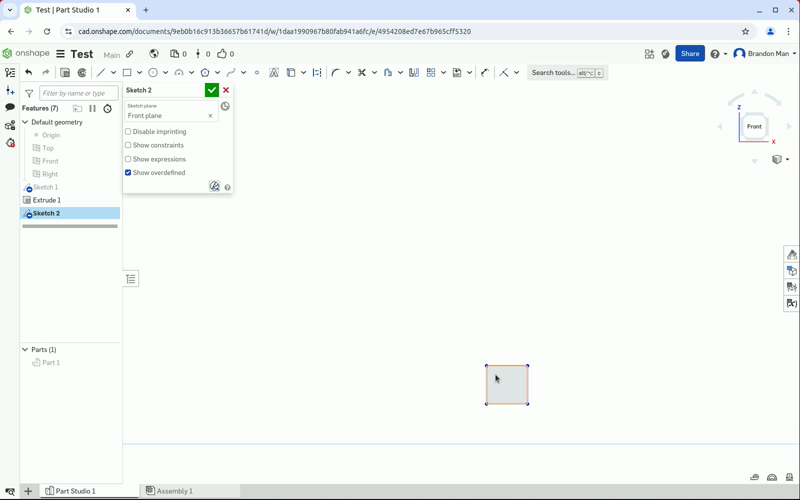
scroll(6)
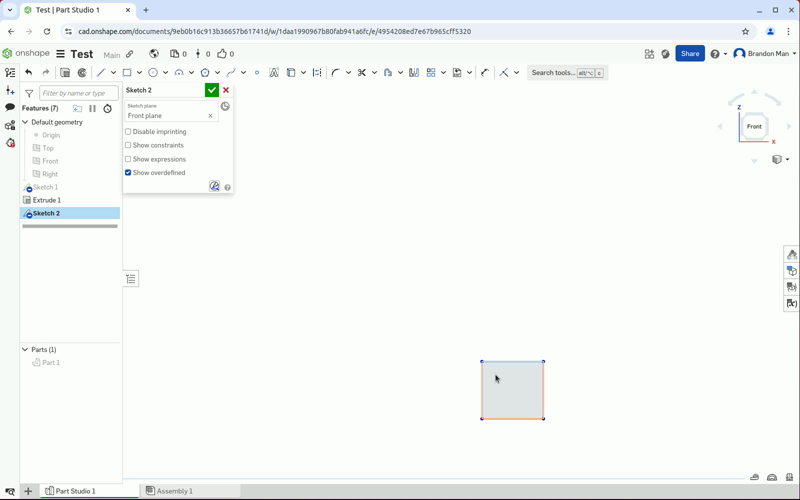
scroll(6)
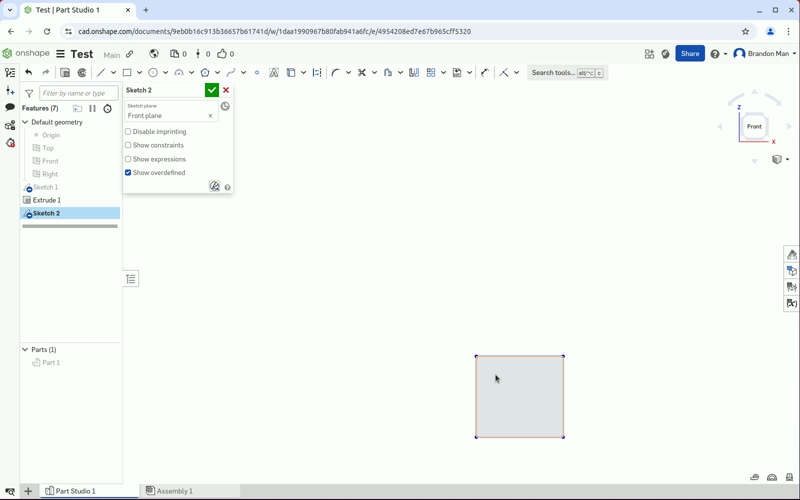
scroll(6)
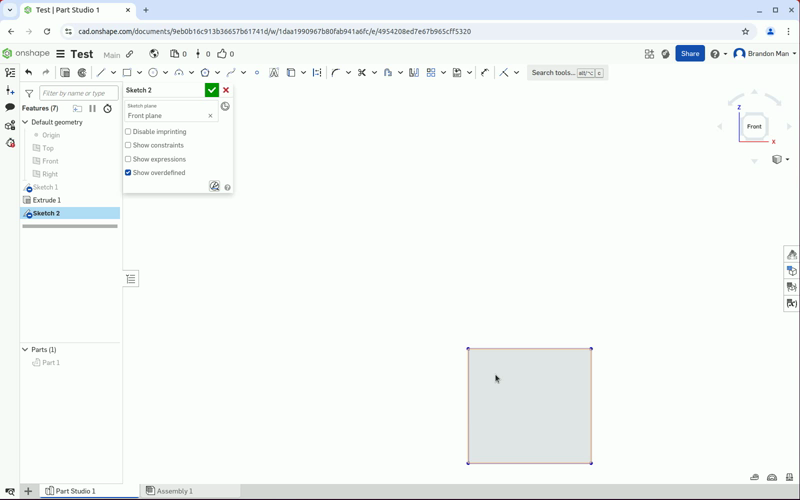
scroll(6)
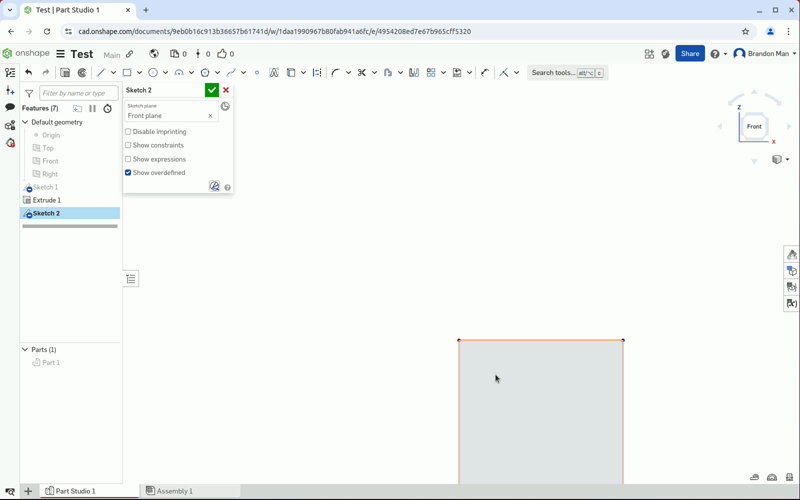
scroll(6)
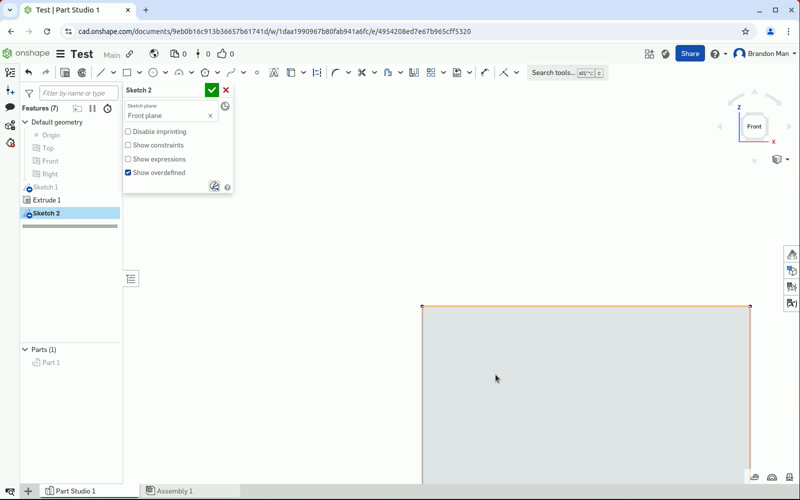
click(495, 374)
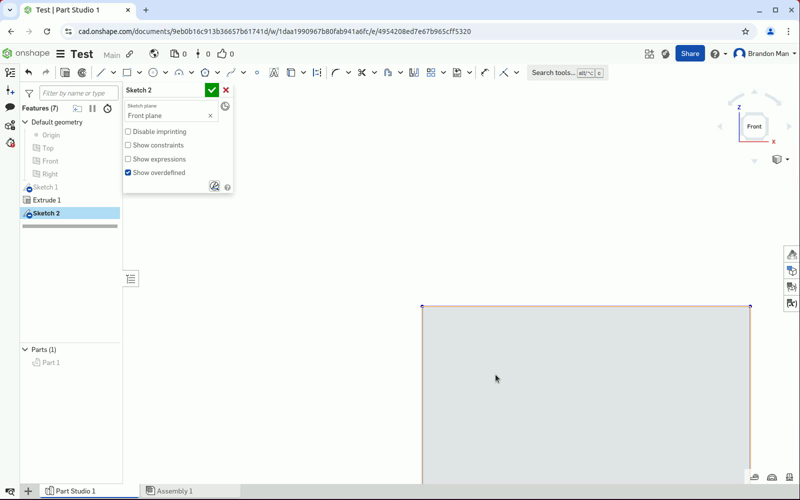
scroll(-6)
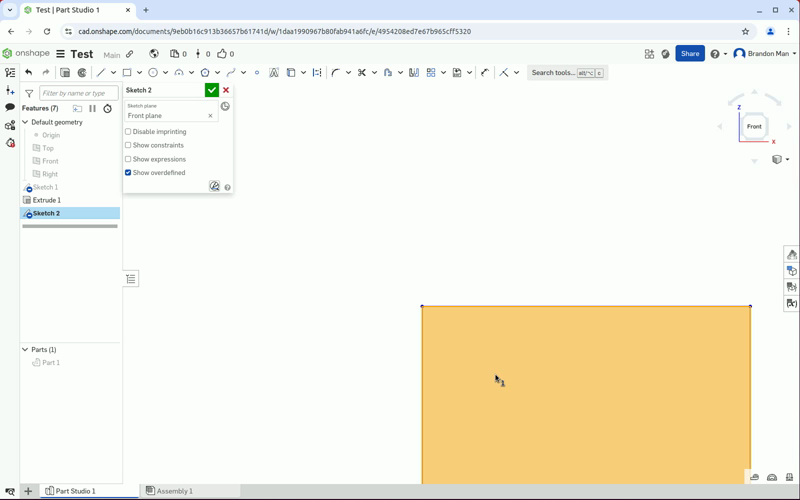
scroll(-6)
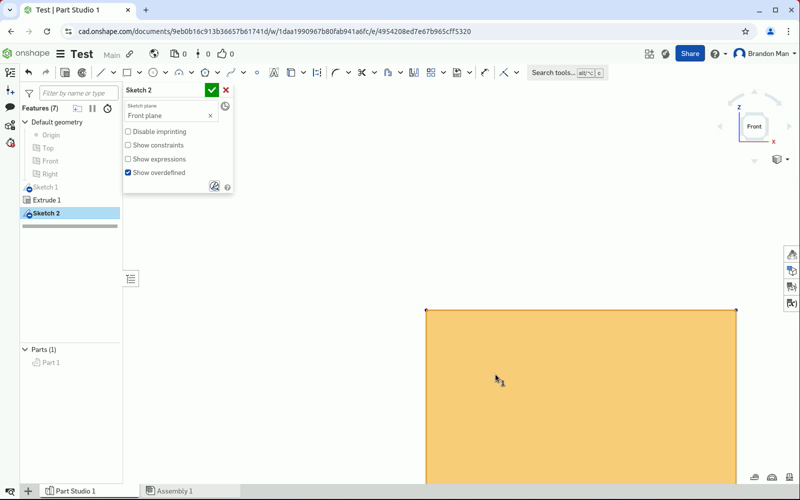
scroll(-6)
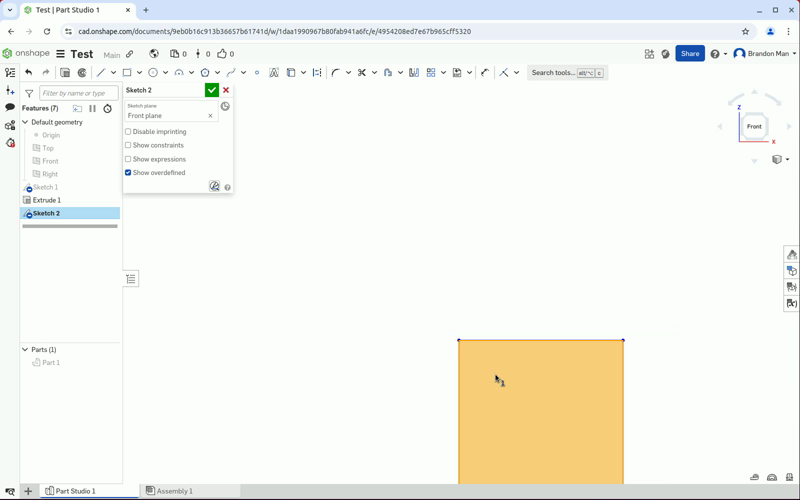
scroll(-6)
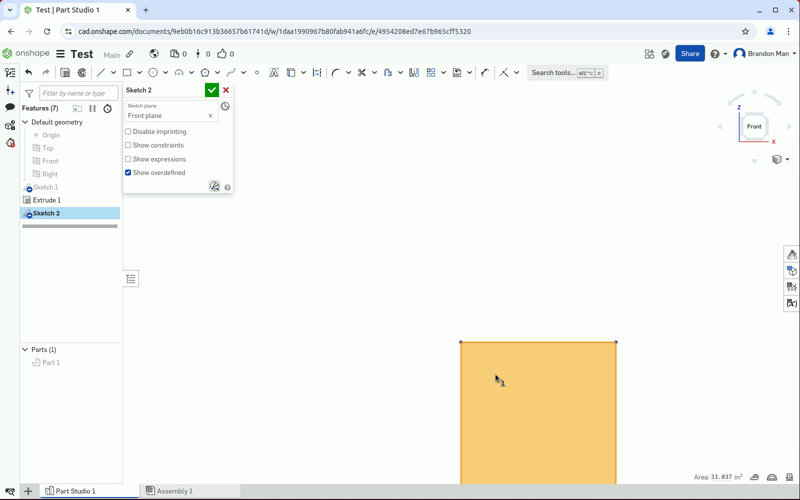
scroll(-6)
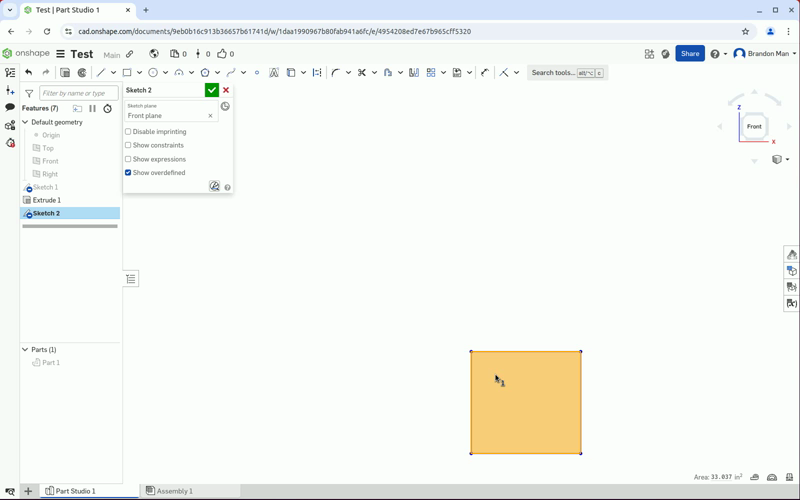
scroll(-6)
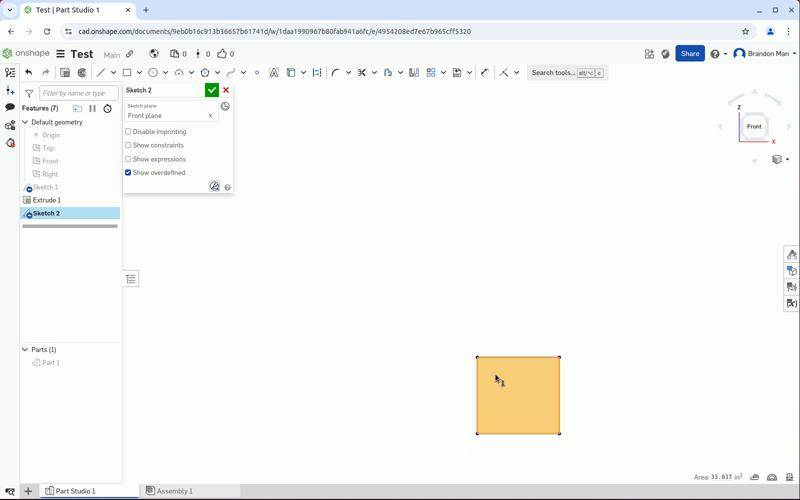
scroll(-6)
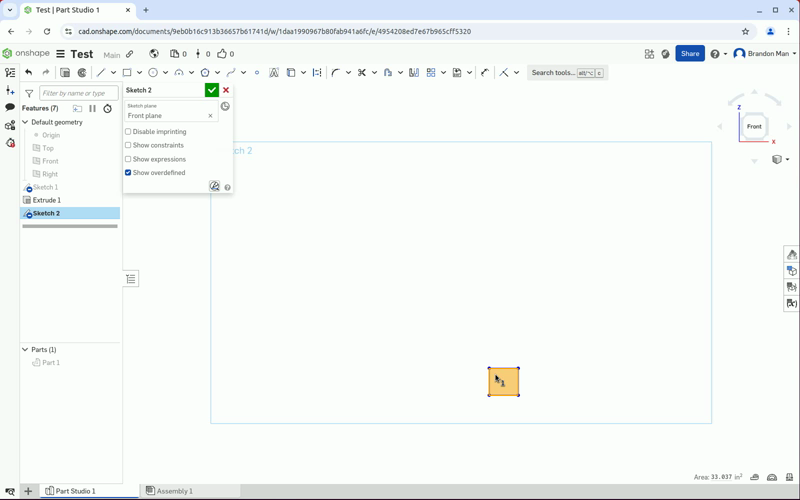
mouse_move(73, 352)
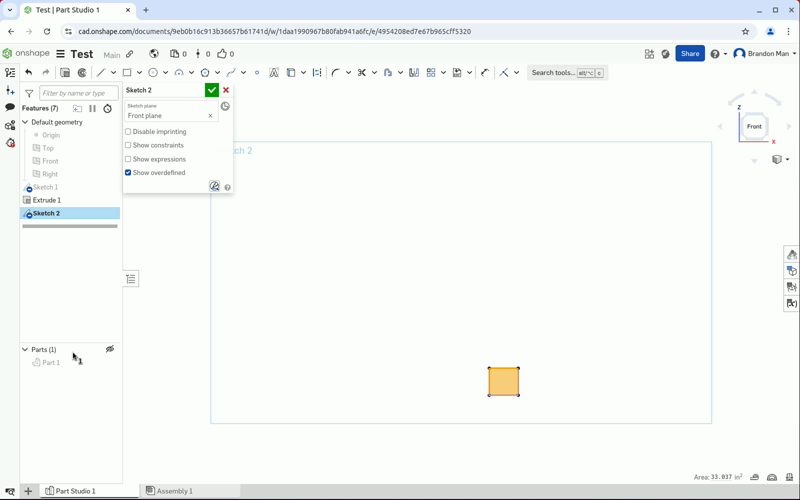
key(shift+y)
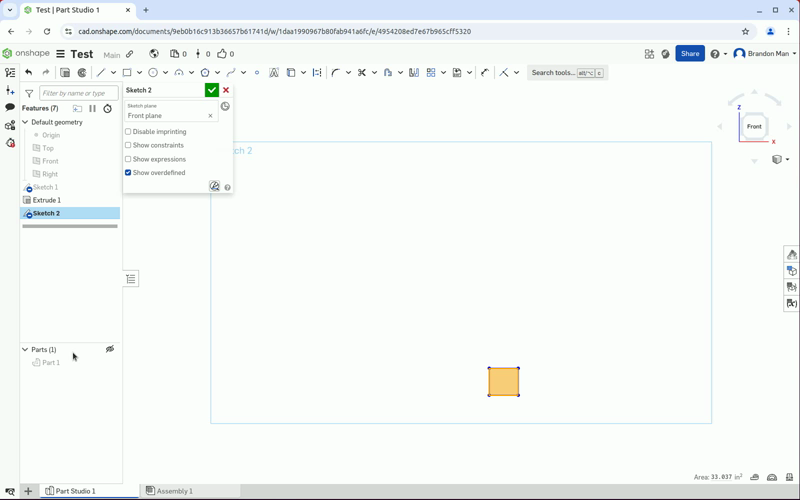
key(shift+e)
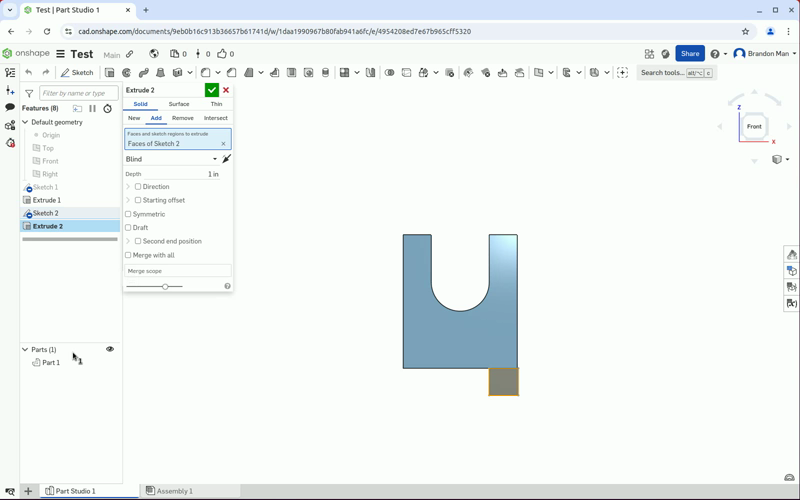
mouse_move(143, 106)
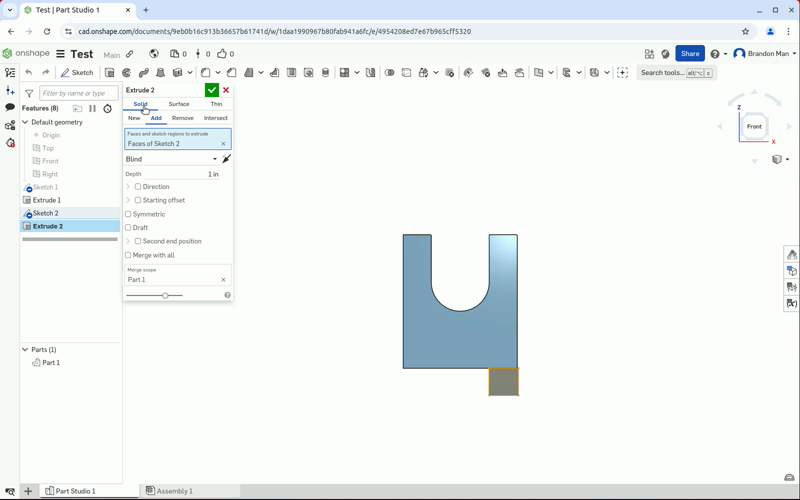
click(143, 106)
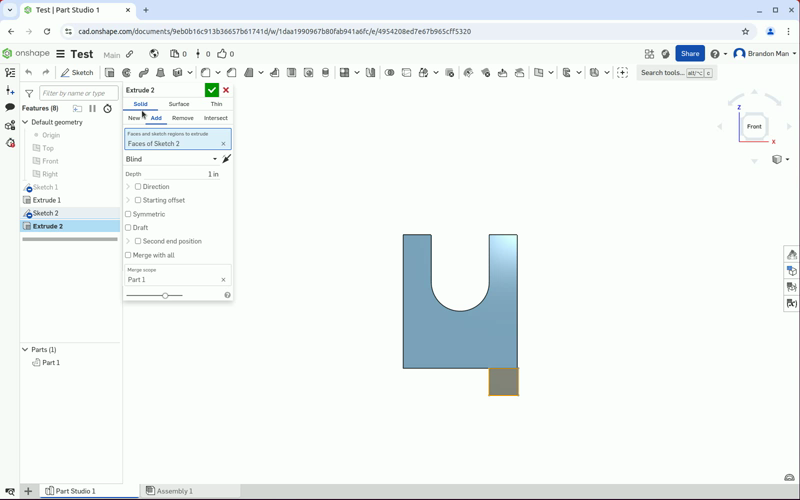
mouse_move(137, 120)
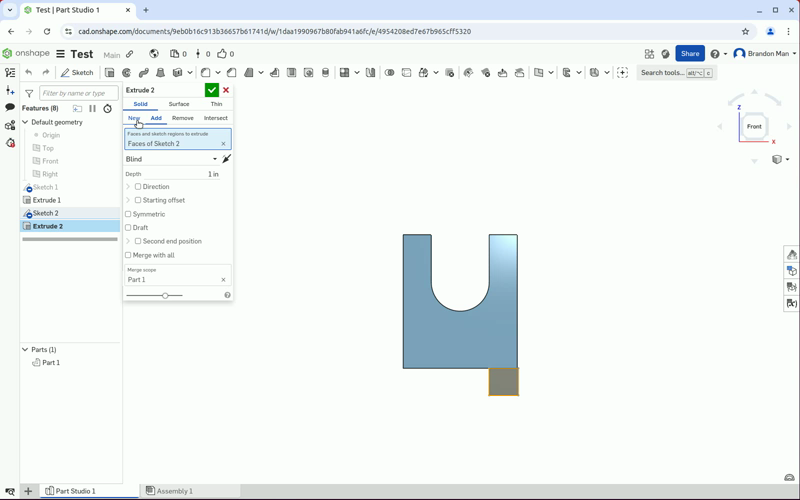
click(137, 120)
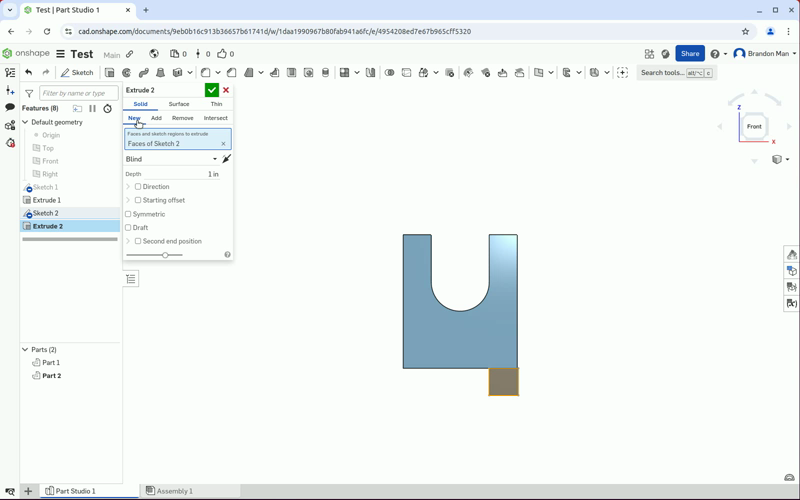
key(tab, 4)
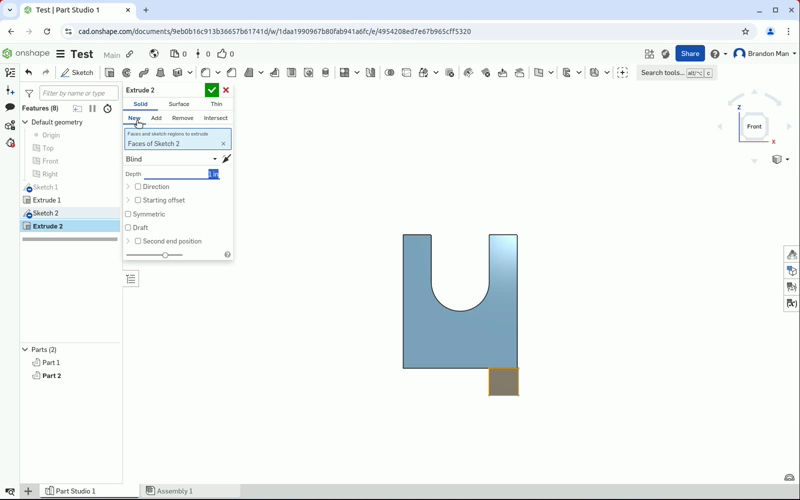
text(9.388)
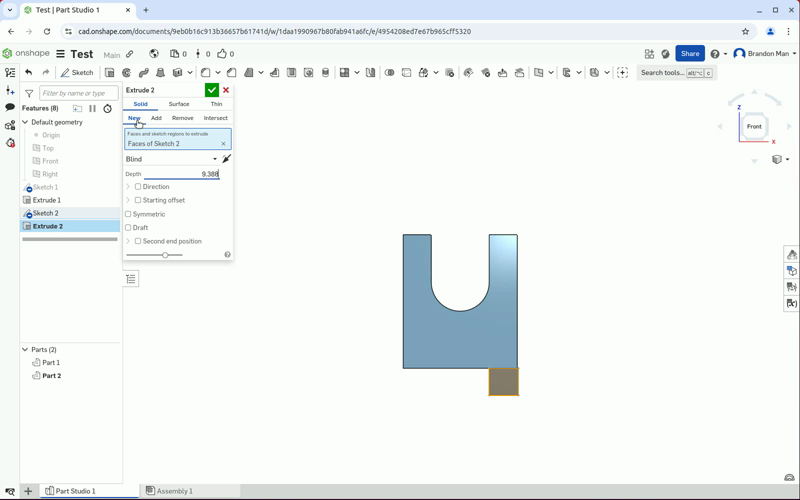
key(enter)
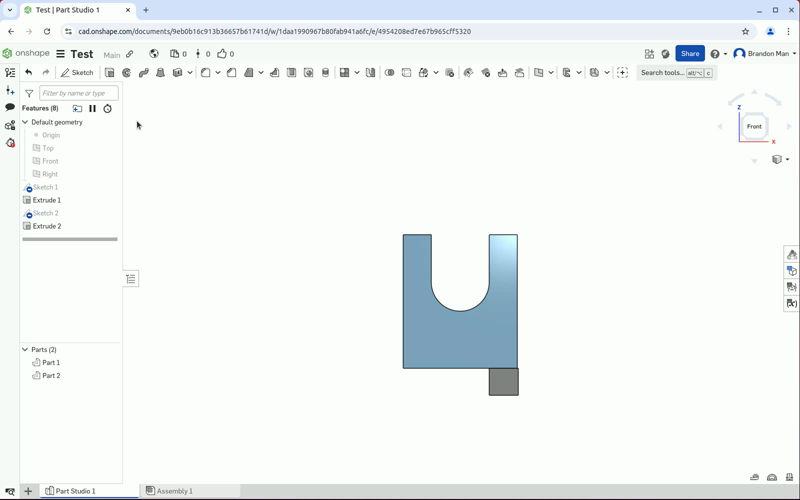
key(shift+h)
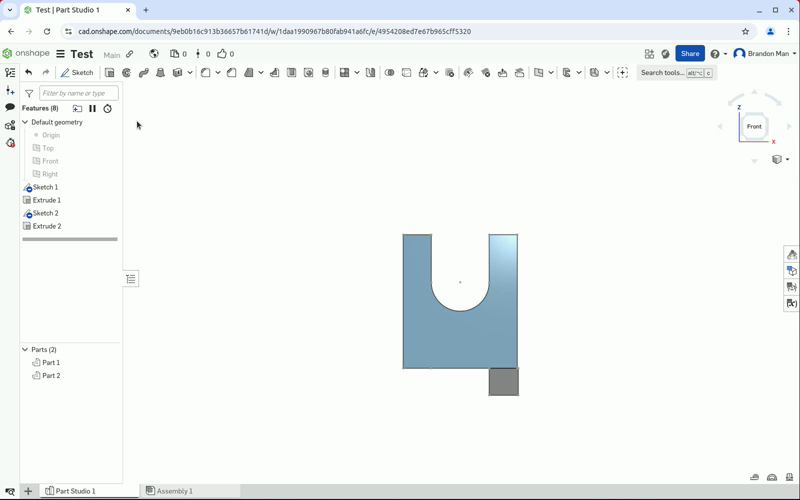
key(shift+h)
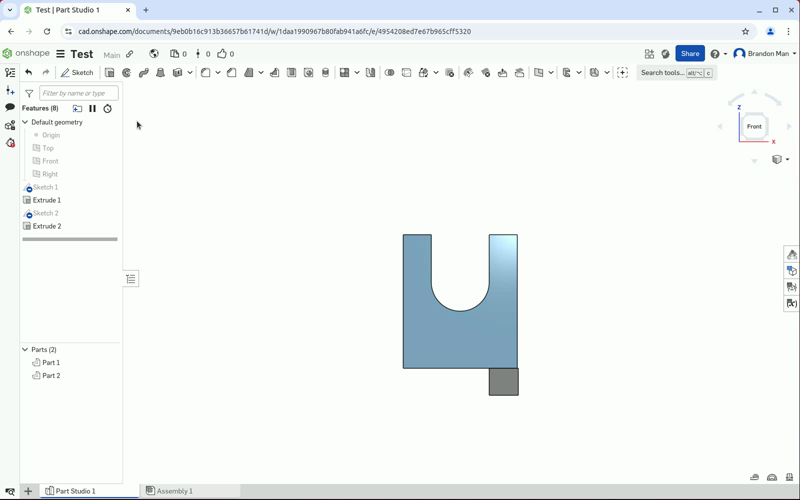
mouse_move(73, 189)
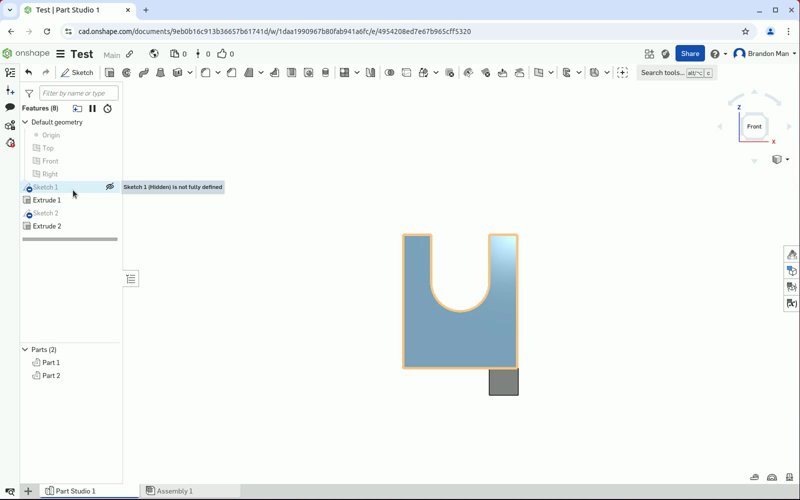
click(73, 189)
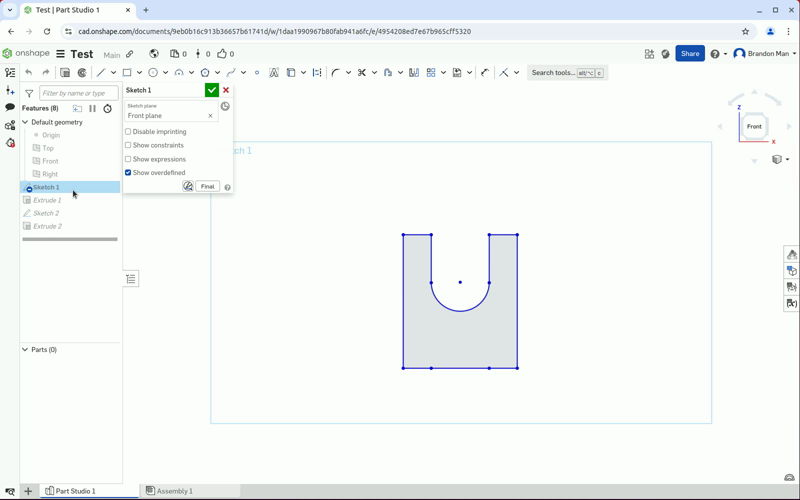
mouse_move(229, 92)
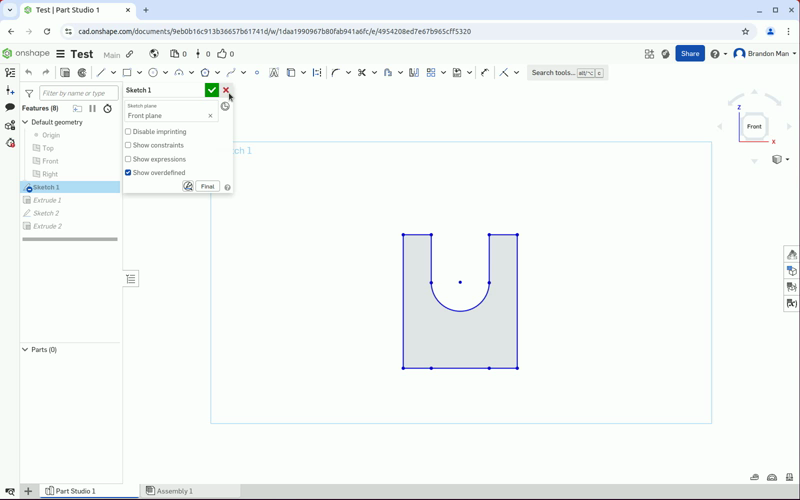
click(229, 92)
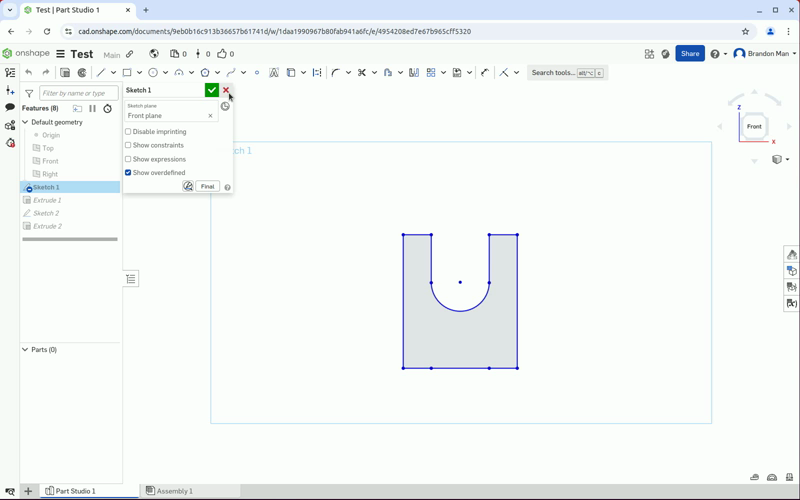
key(shift+s)
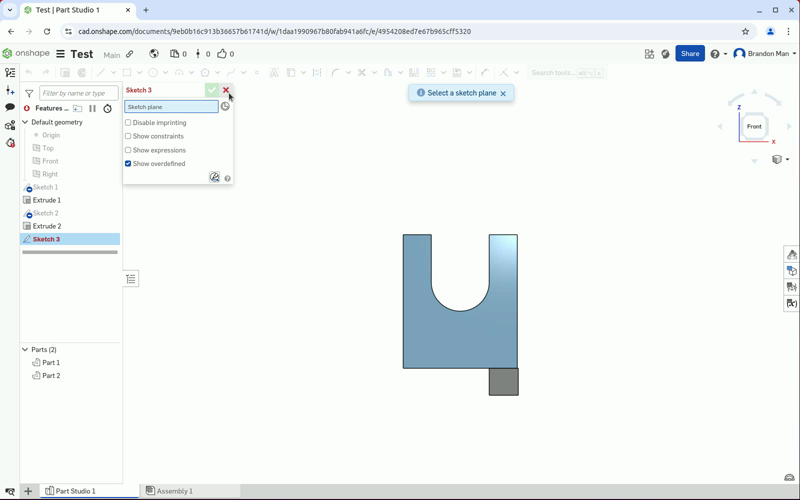
mouse_move(73, 163)
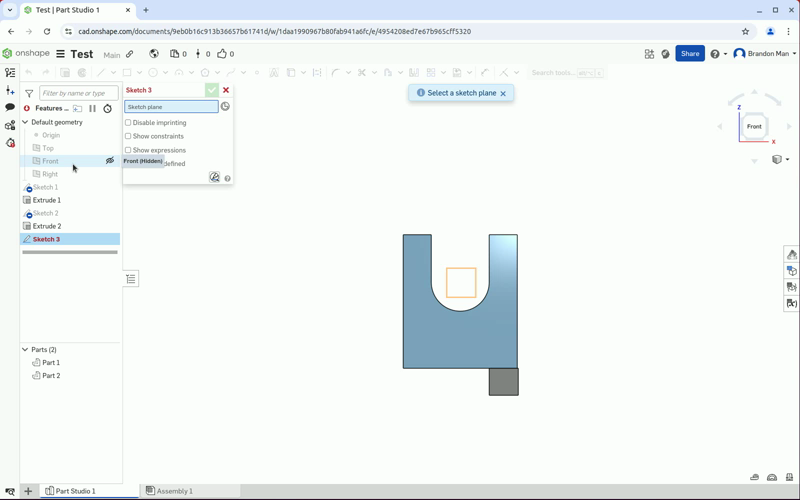
click(73, 163)
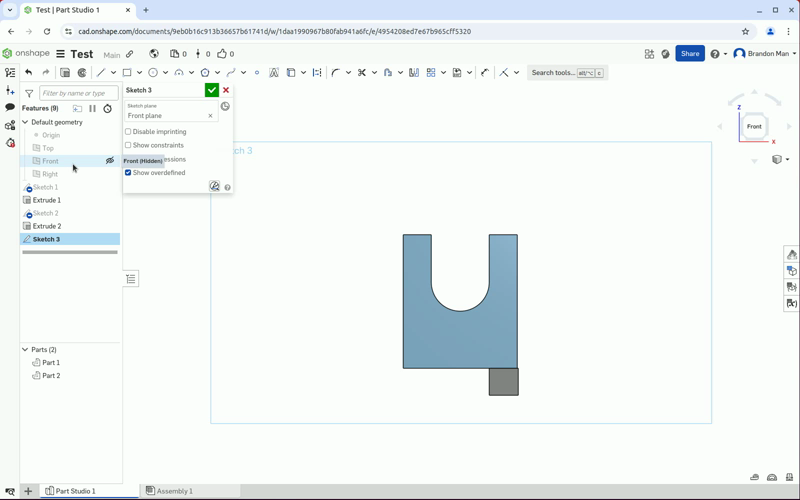
mouse_move(73, 352)
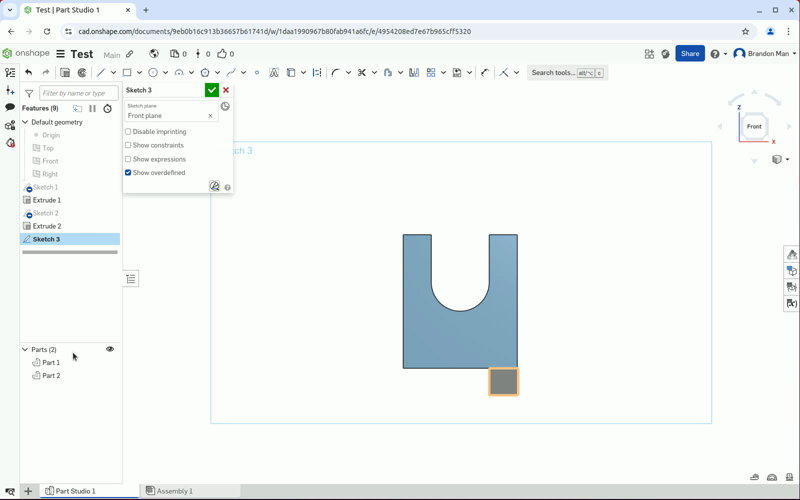
key(y)
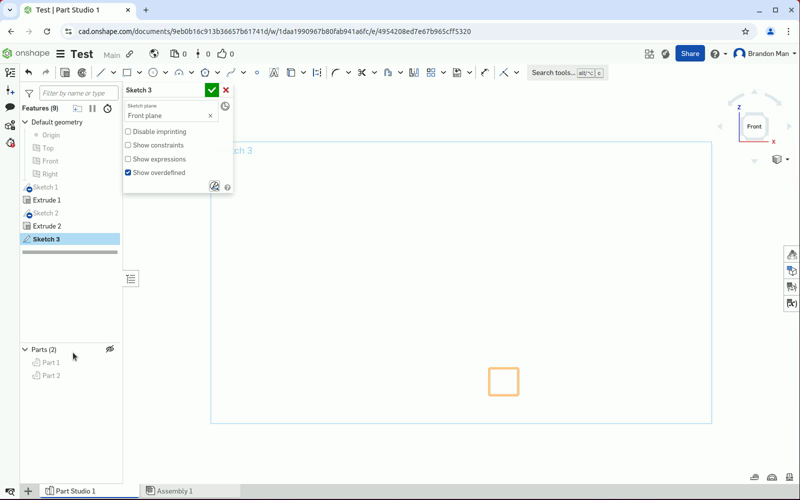
key(l)
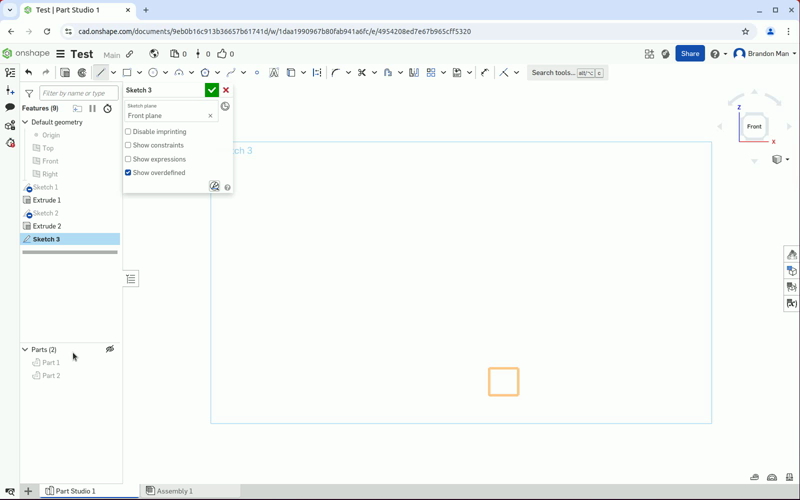
key_down(shift)
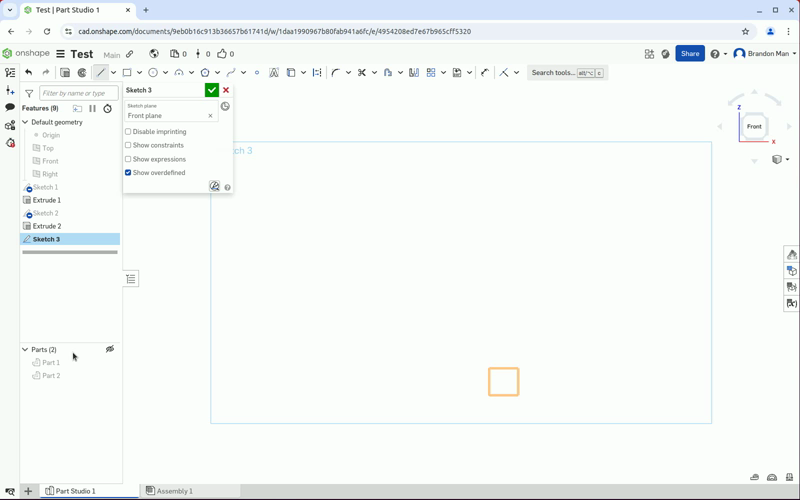
mouse_move(403, 395)
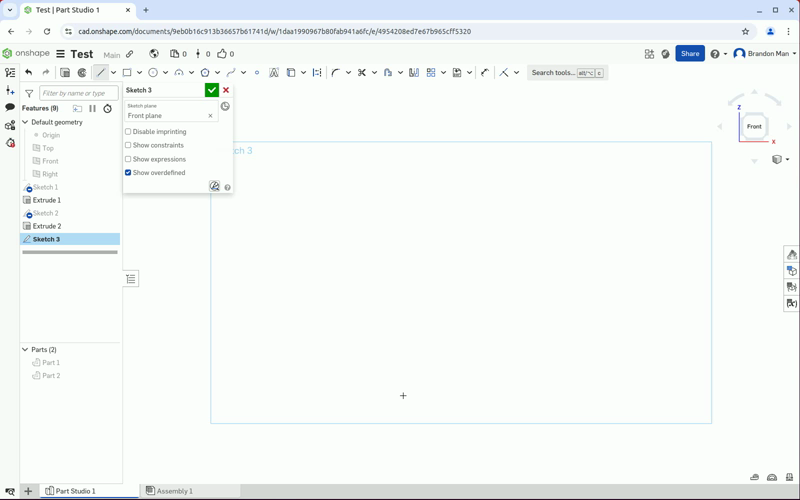
click(403, 395)
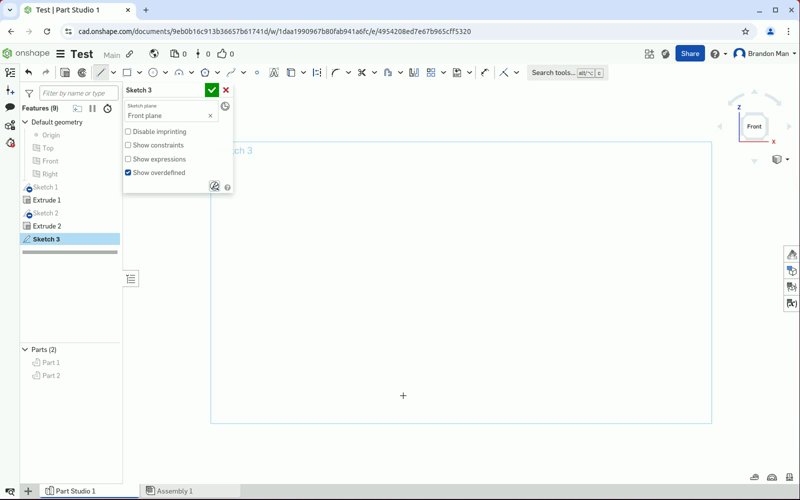
key_up(shift)
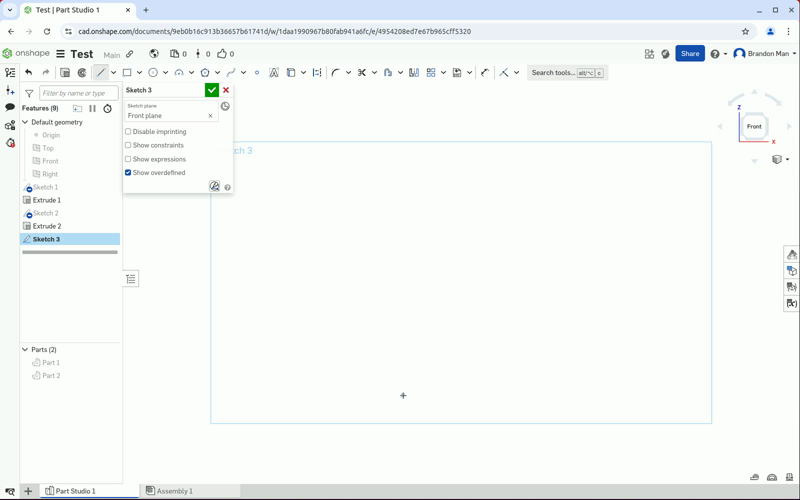
key_down(shift)
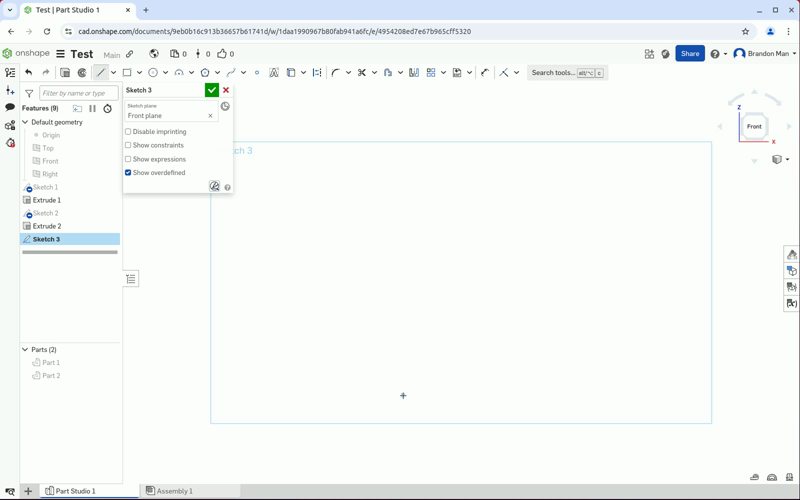
mouse_move(433, 395)
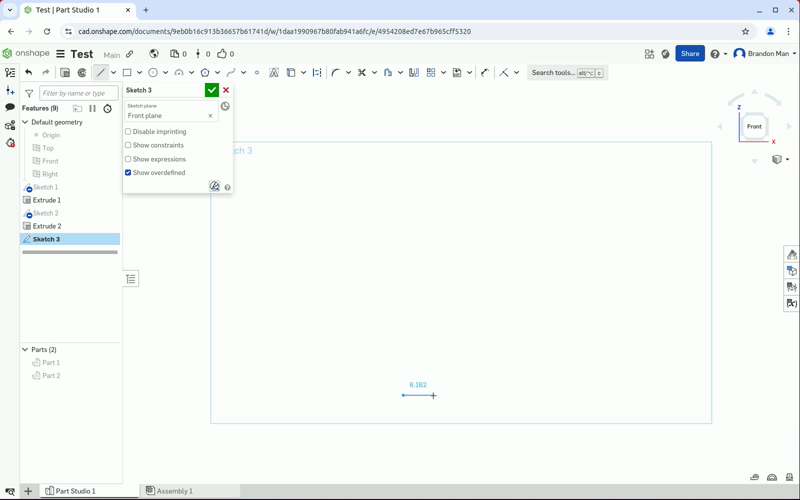
mouse_move(432, 395)
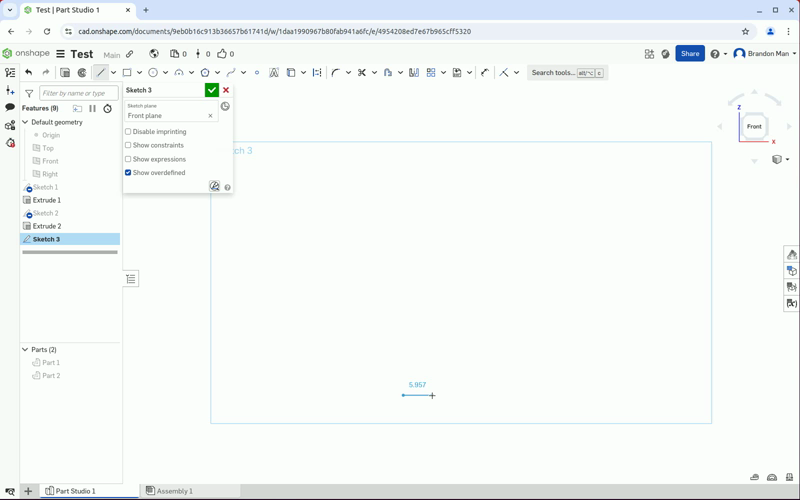
click(432, 395)
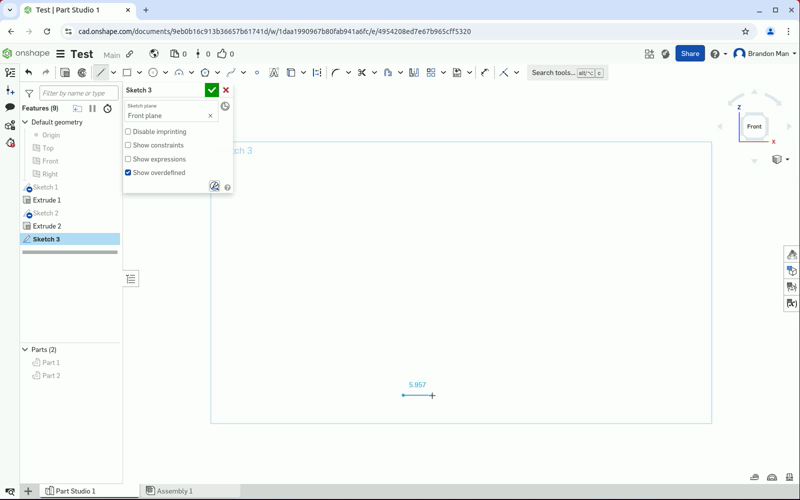
key_up(shift)
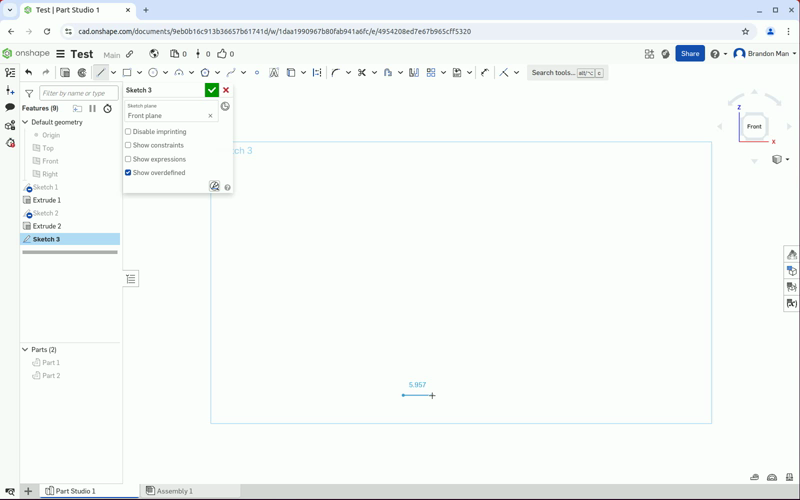
key_down(shift)
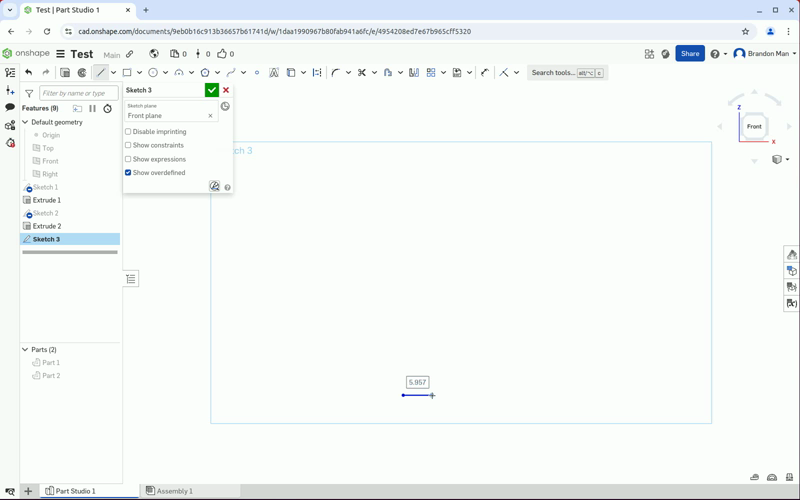
mouse_move(462, 395)
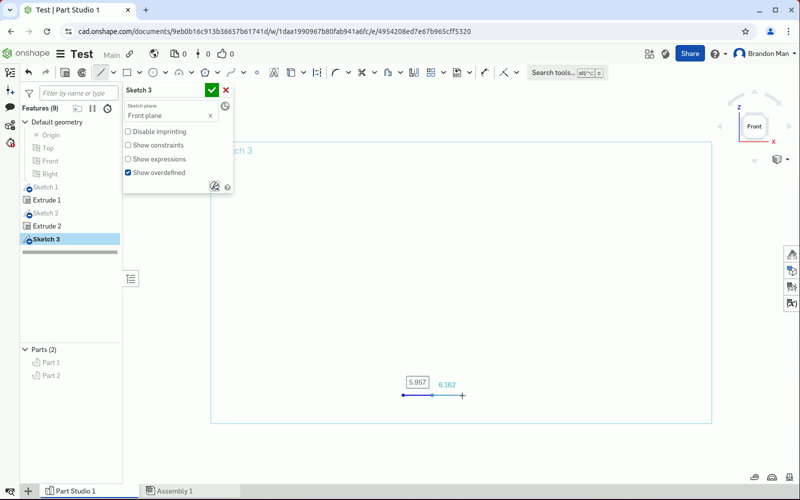
mouse_move(432, 368)
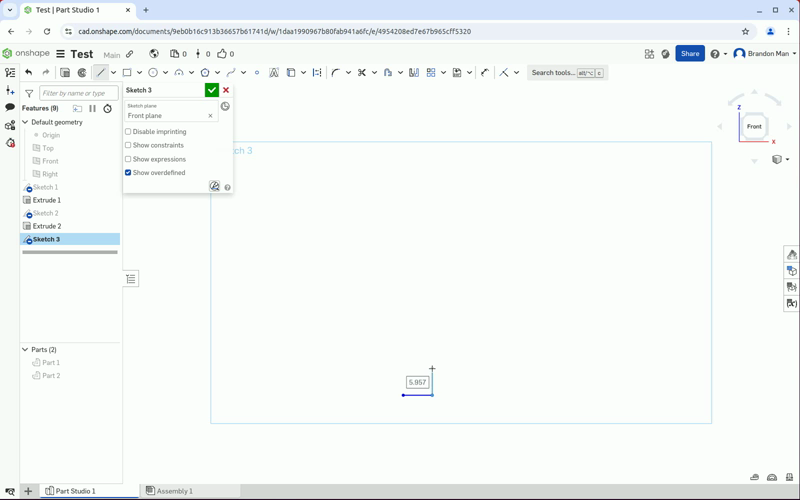
click(432, 368)
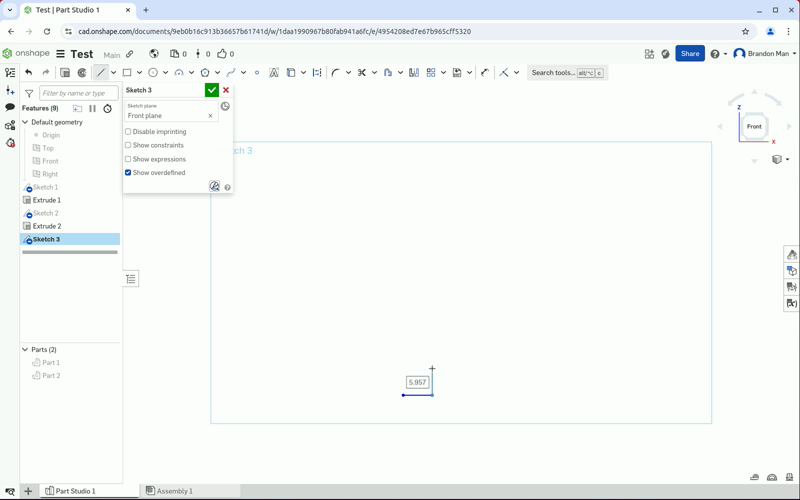
key_up(shift)
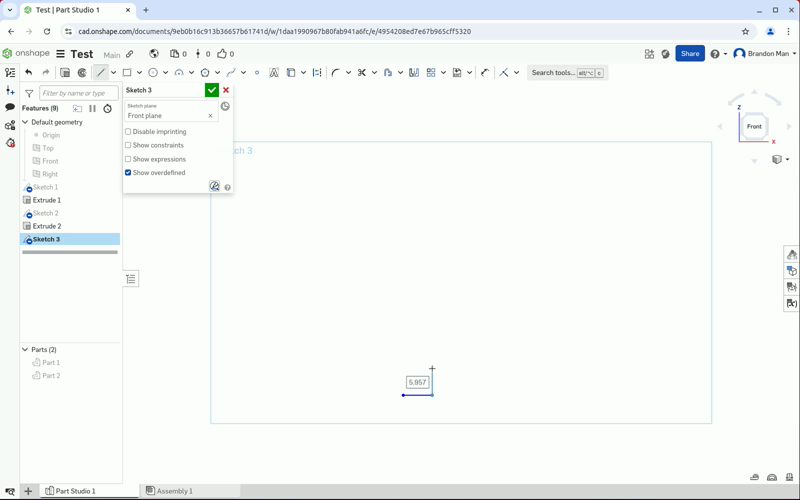
key_down(shift)
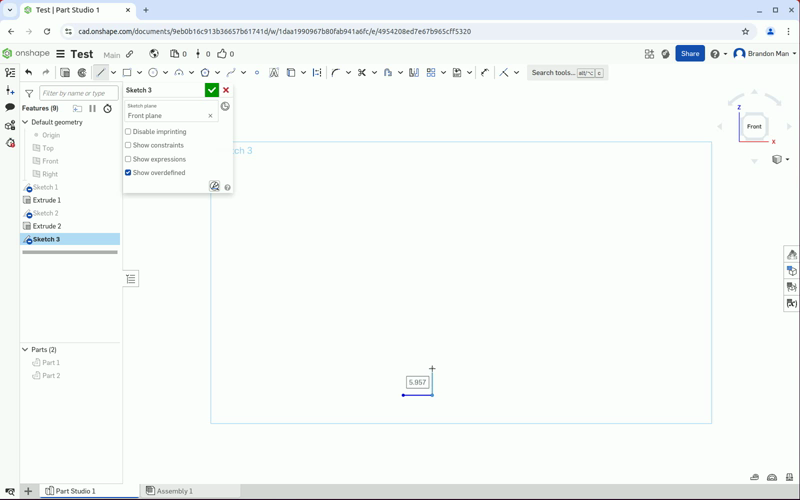
mouse_move(462, 368)
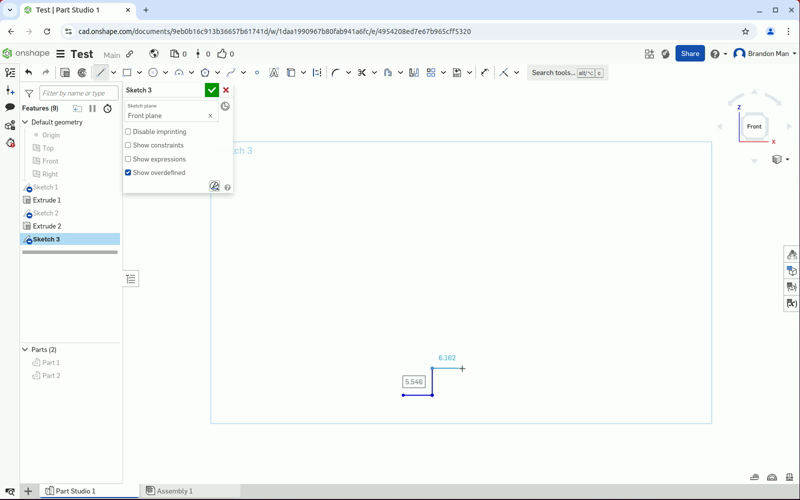
mouse_move(403, 368)
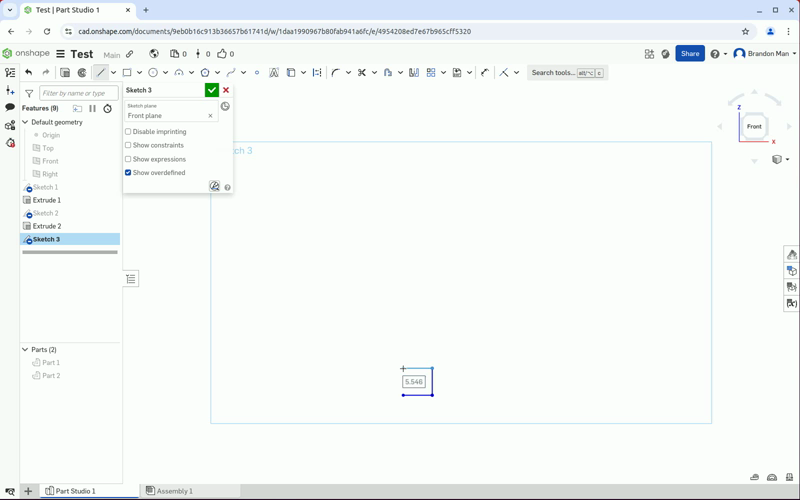
click(403, 368)
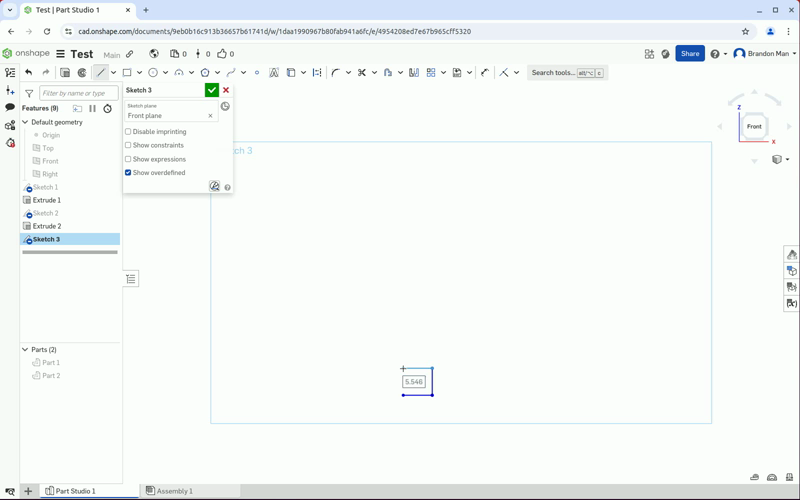
key_up(shift)
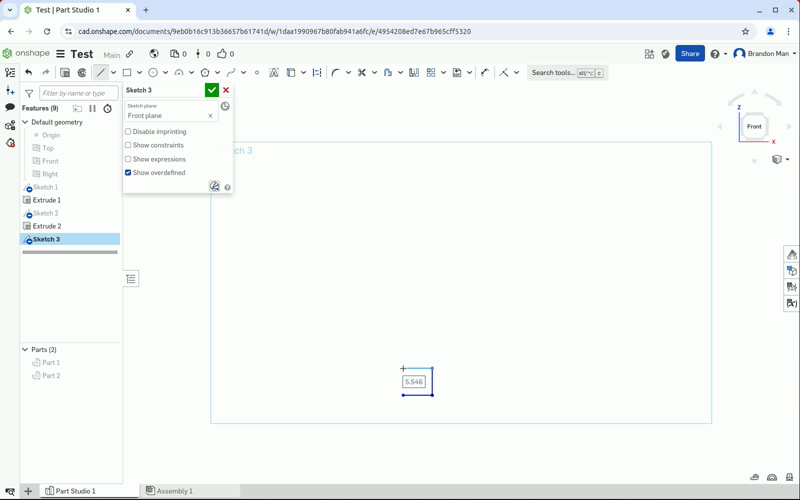
mouse_move(433, 368)
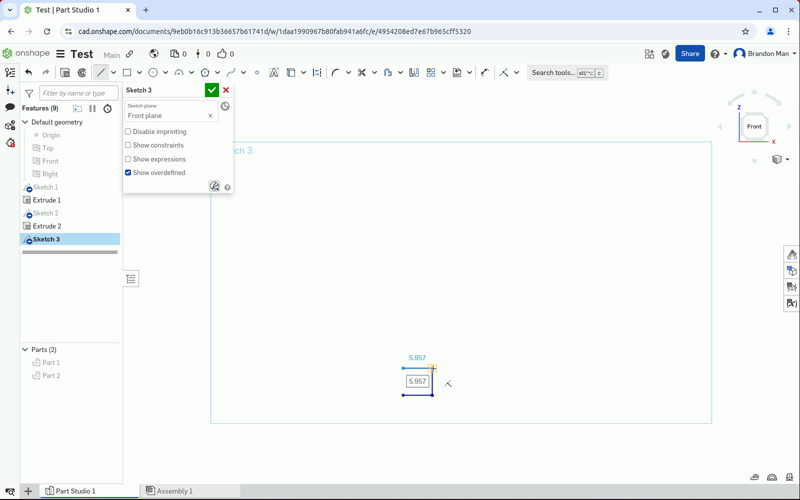
key_down(shift)
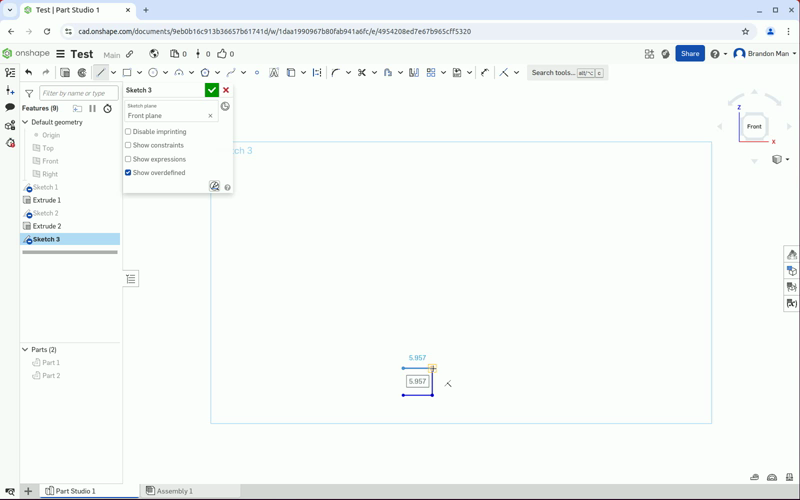
mouse_move(403, 395)
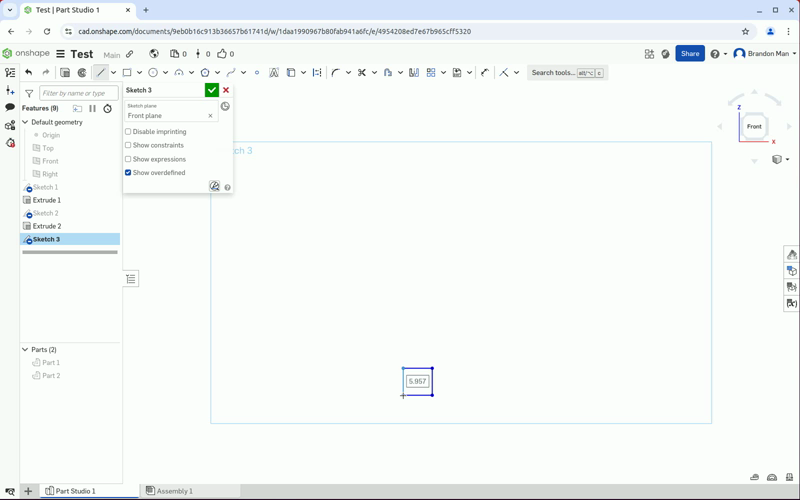
key_up(shift)
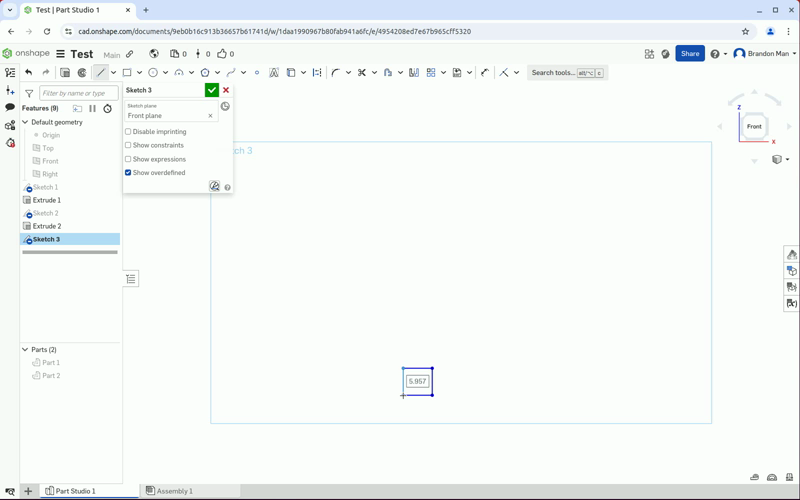
click(403, 395)
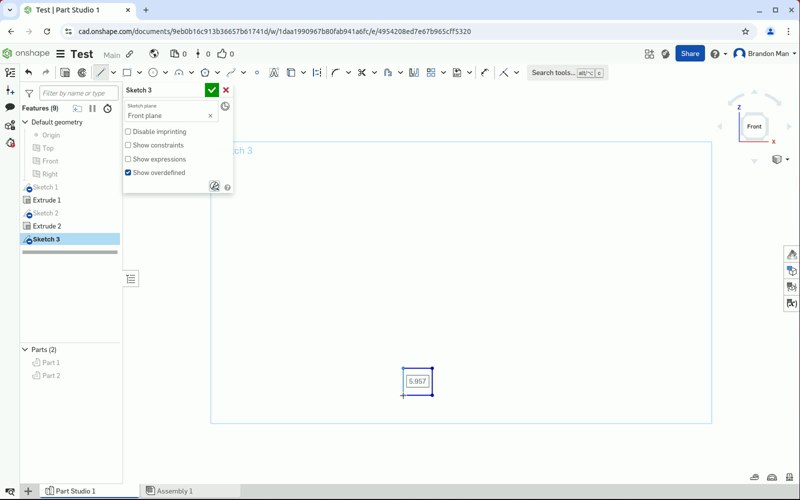
key(esc)
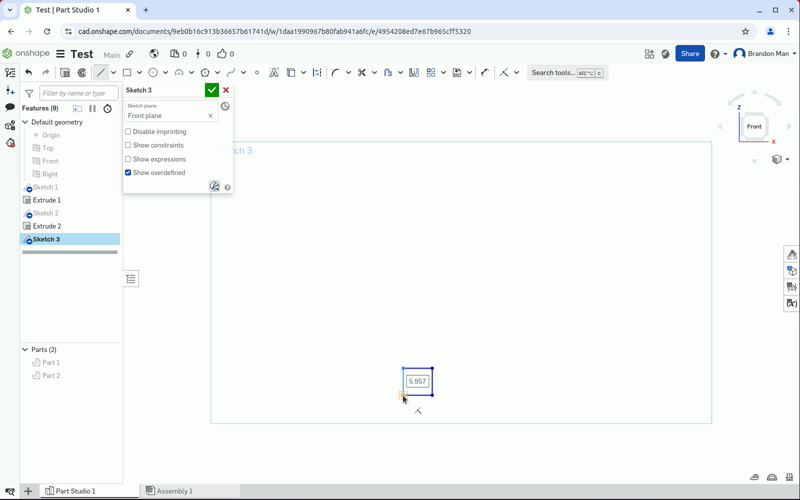
mouse_move(418, 376)
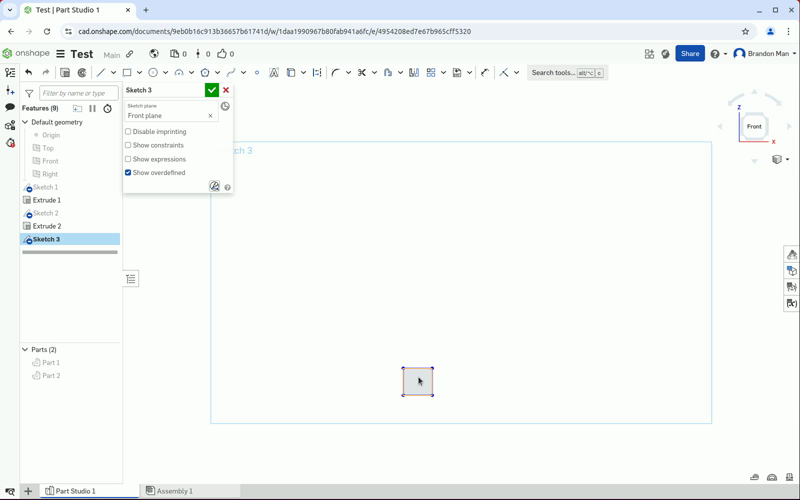
scroll(6)
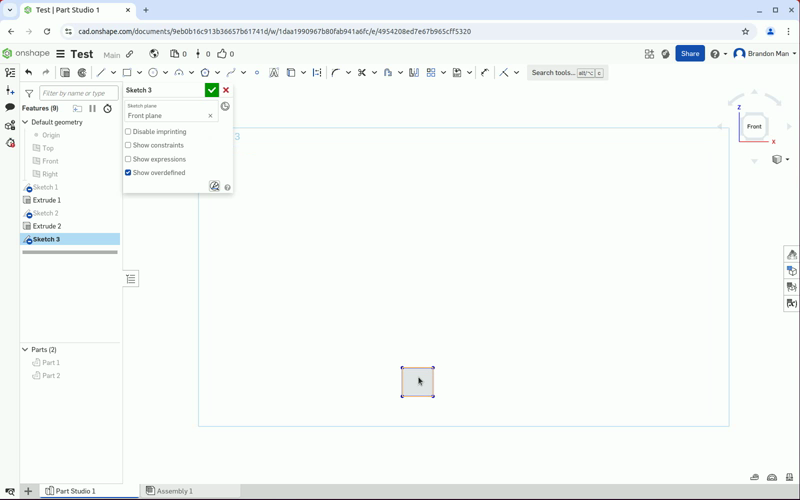
scroll(6)
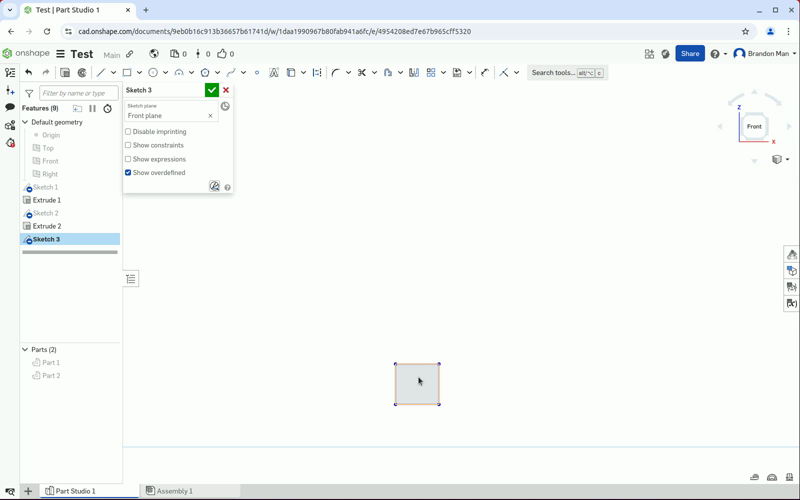
scroll(6)
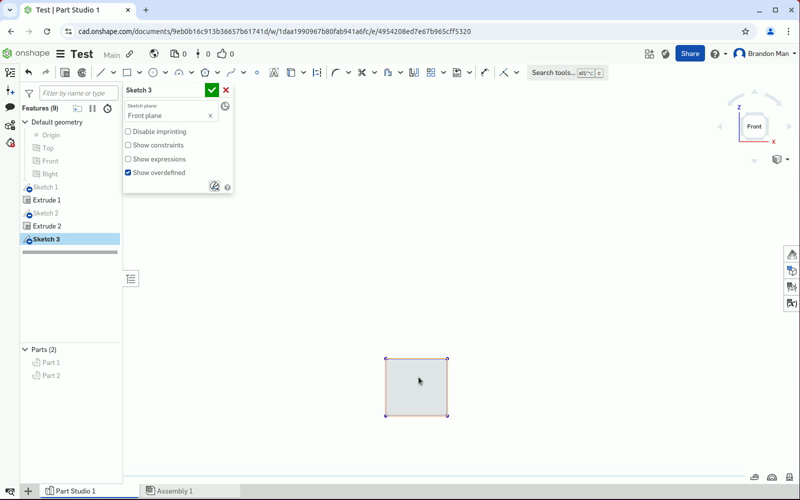
scroll(6)
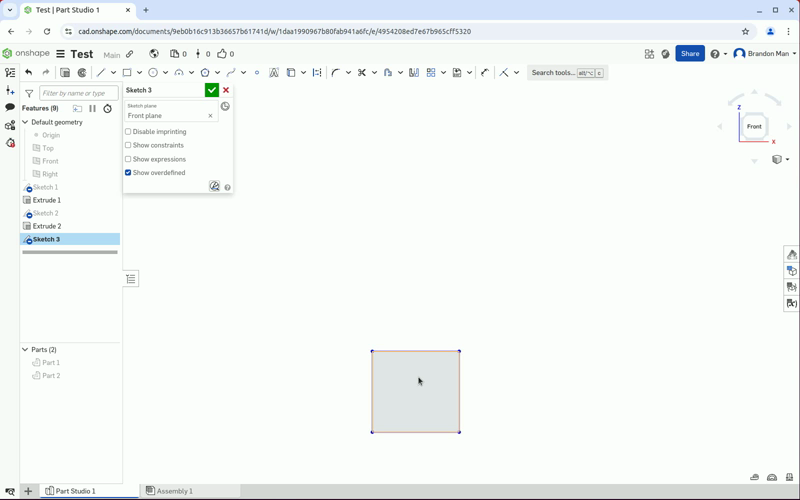
scroll(6)
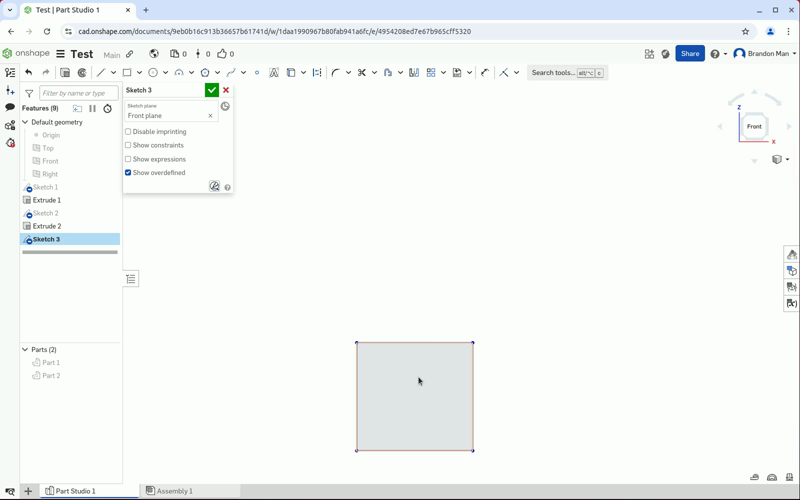
scroll(6)
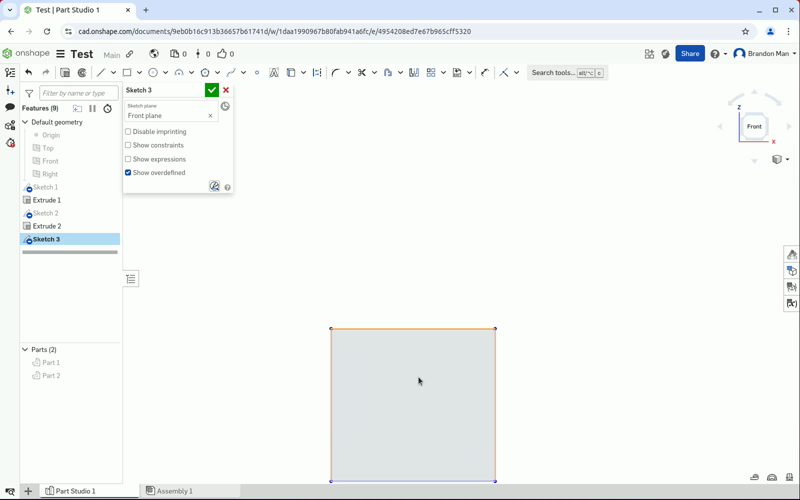
scroll(6)
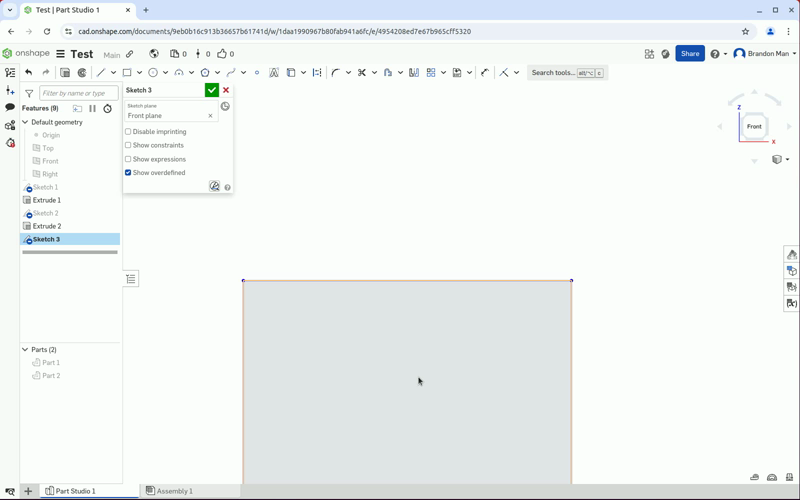
click(418, 376)
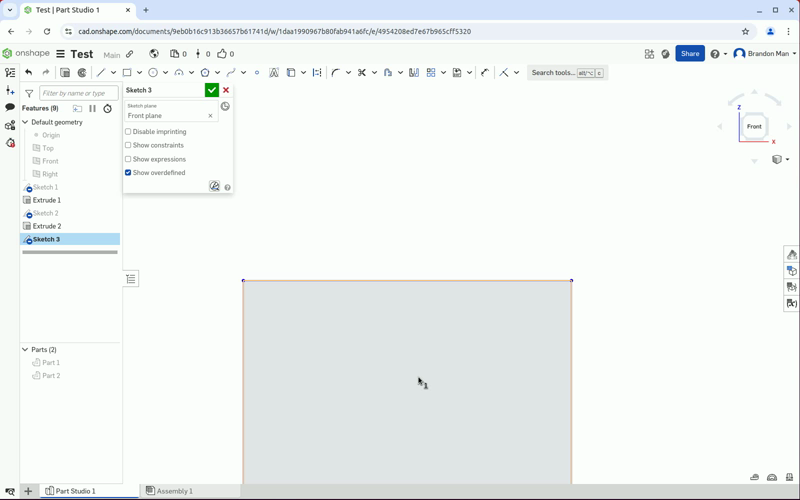
scroll(-6)
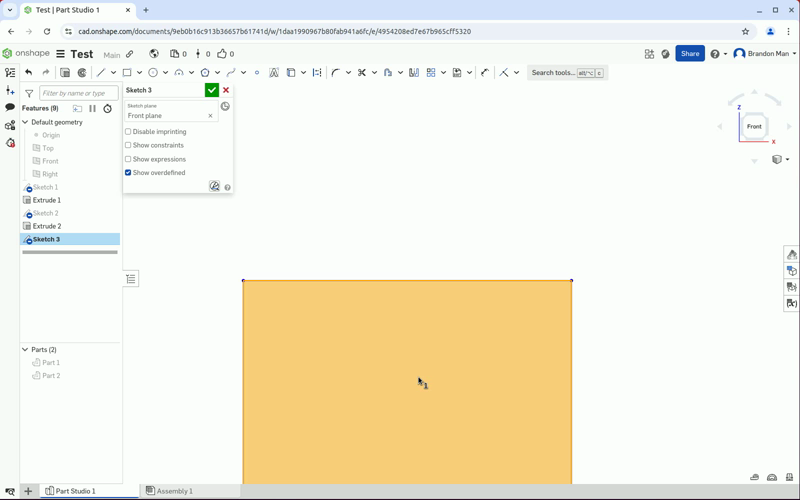
scroll(-6)
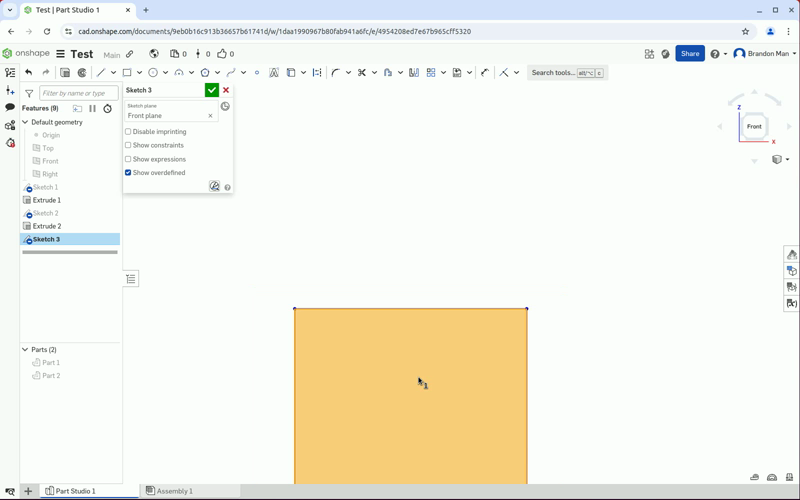
scroll(-6)
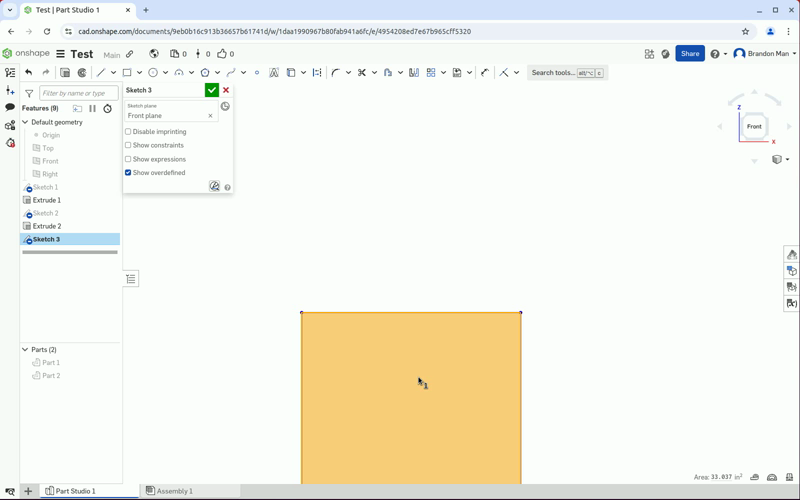
scroll(-6)
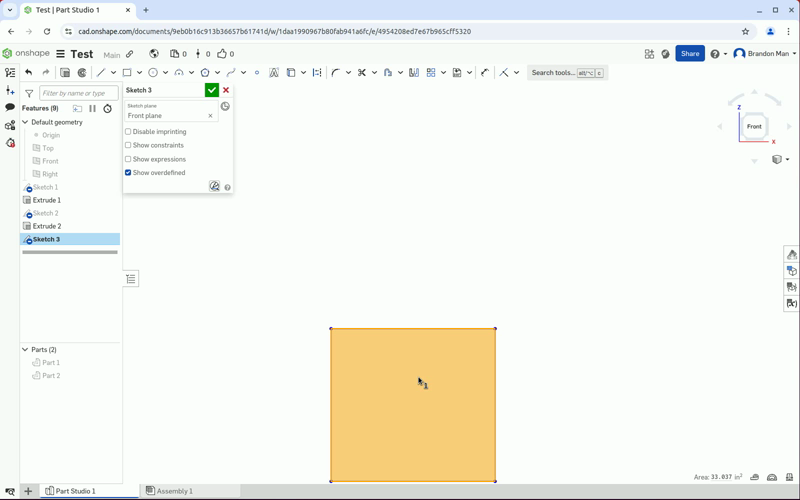
scroll(-6)
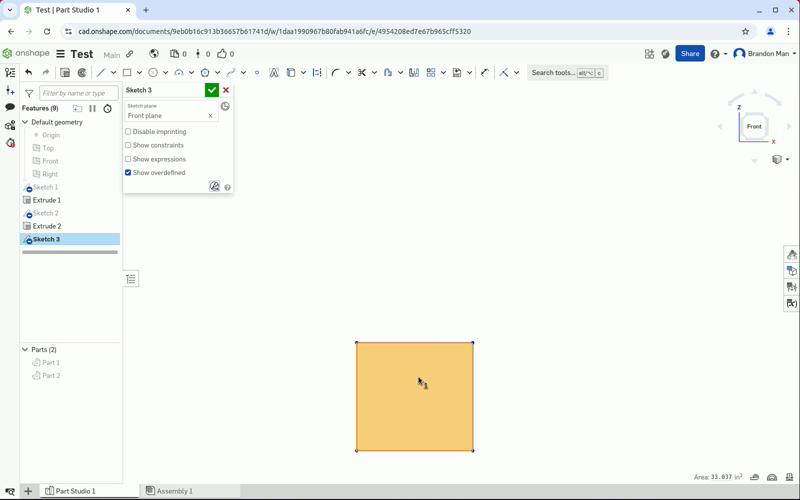
scroll(-6)
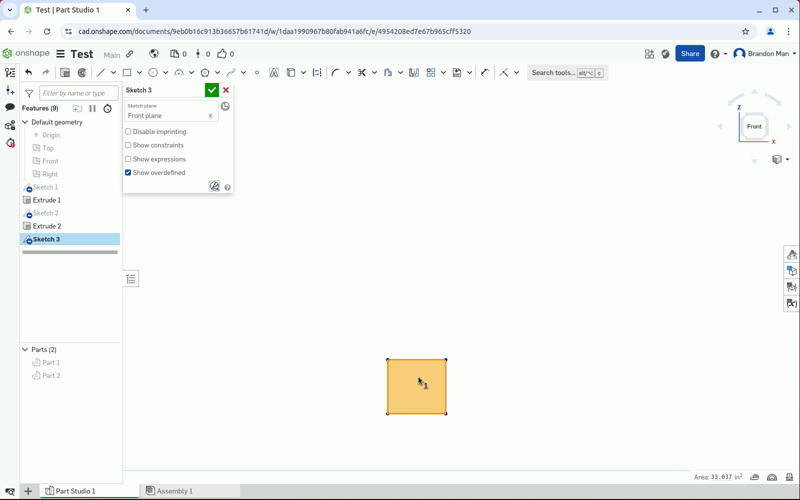
scroll(-6)
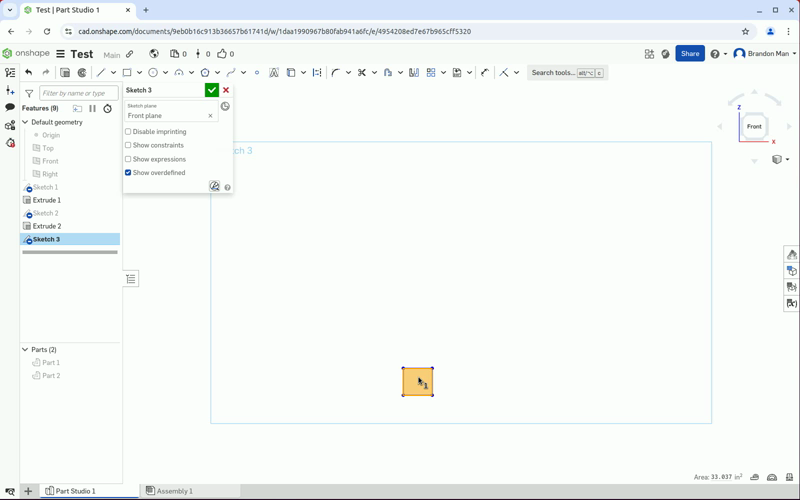
mouse_move(73, 352)
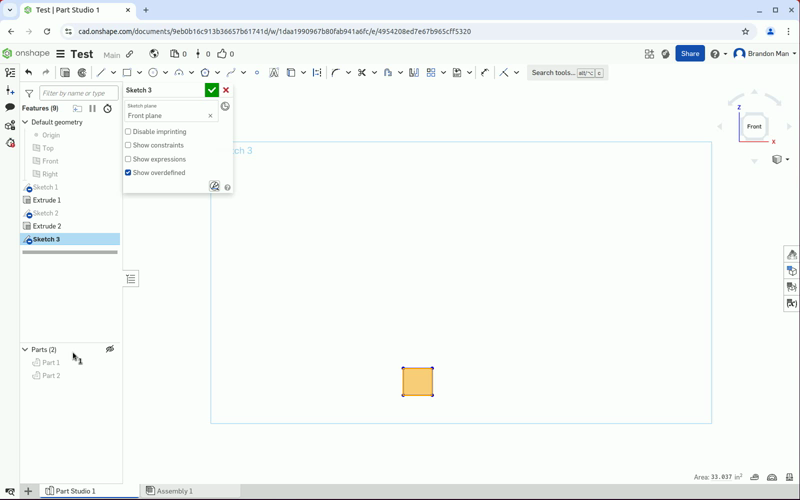
key(shift+y)
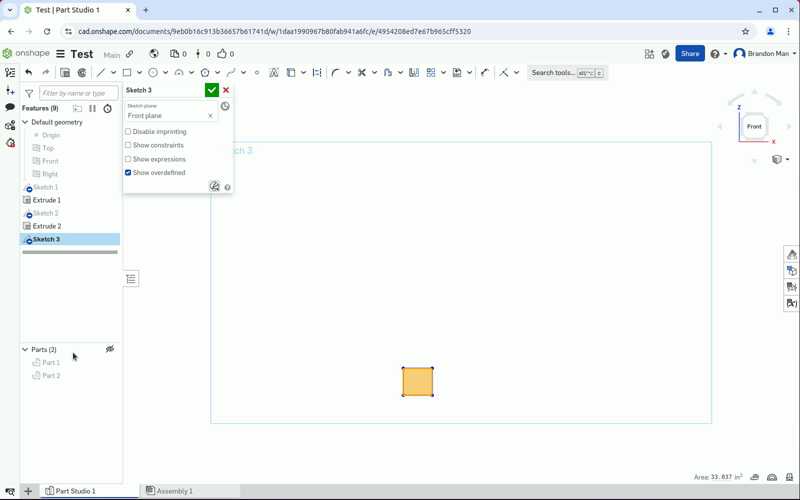
key(shift+e)
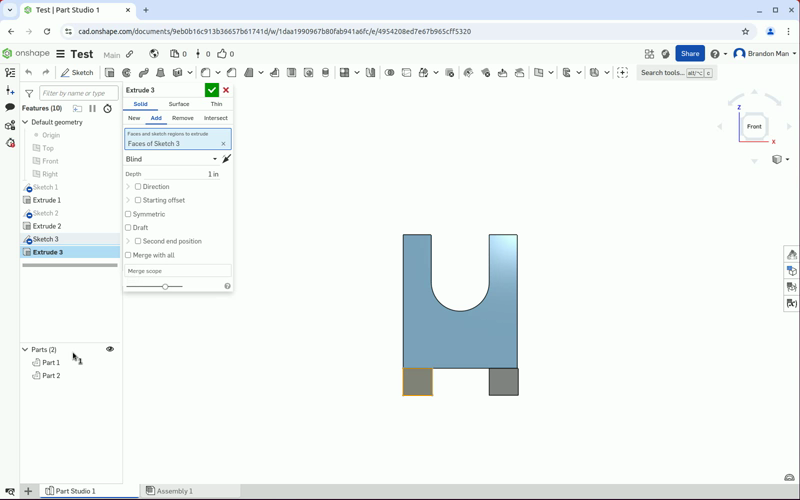
mouse_move(143, 106)
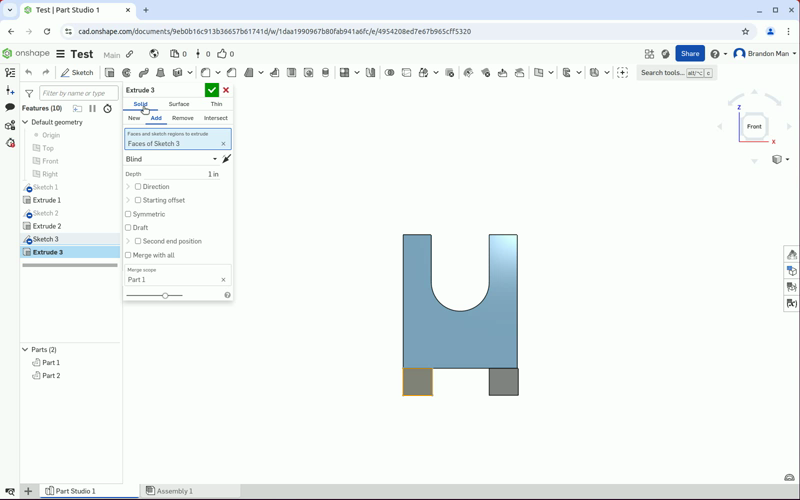
click(143, 106)
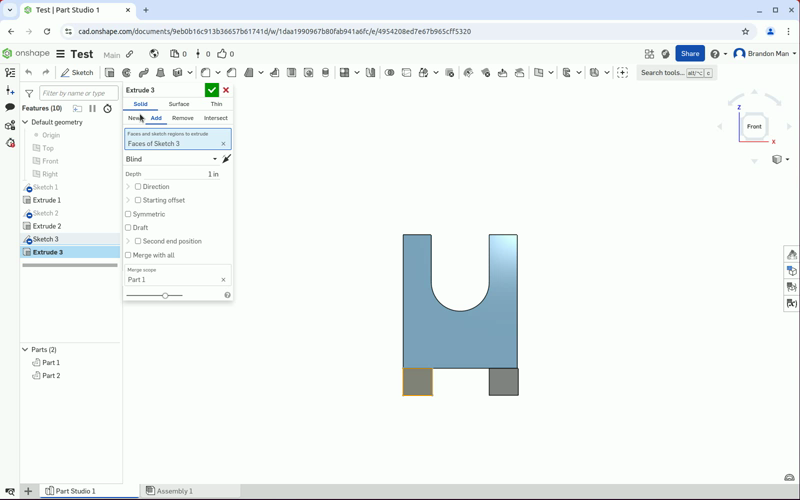
mouse_move(137, 120)
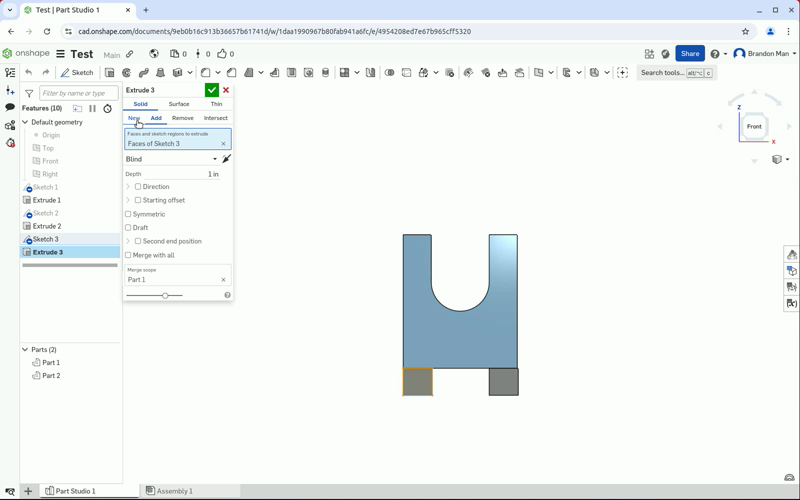
click(137, 120)
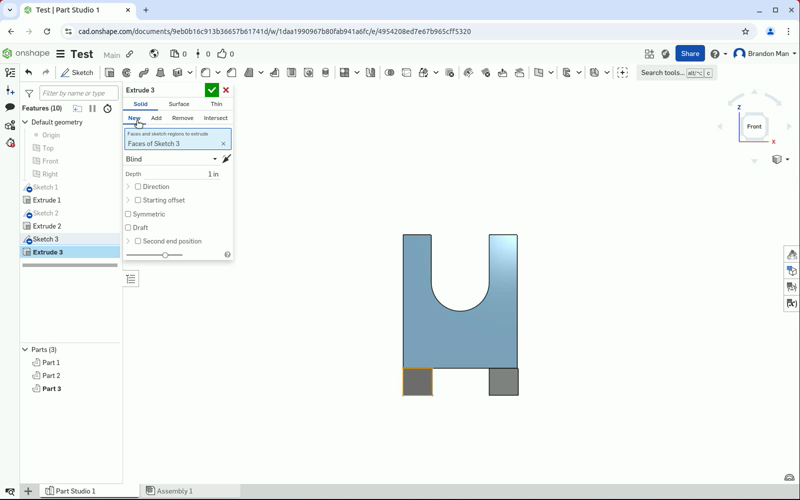
key(tab, 4)
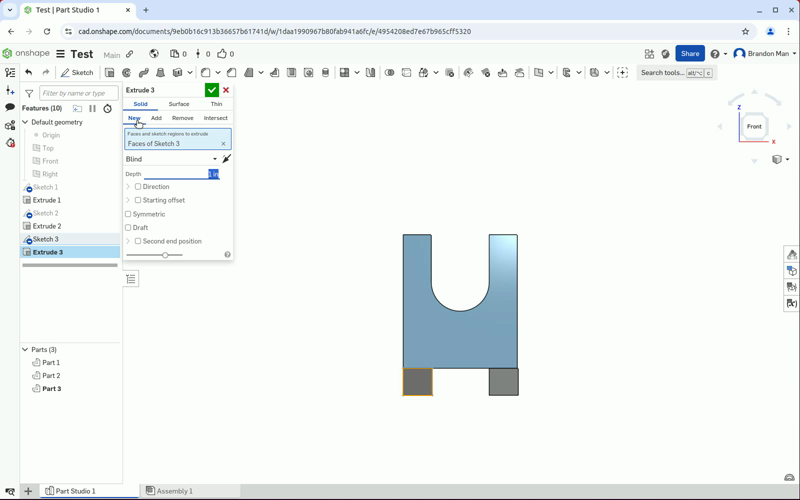
text(9.388)
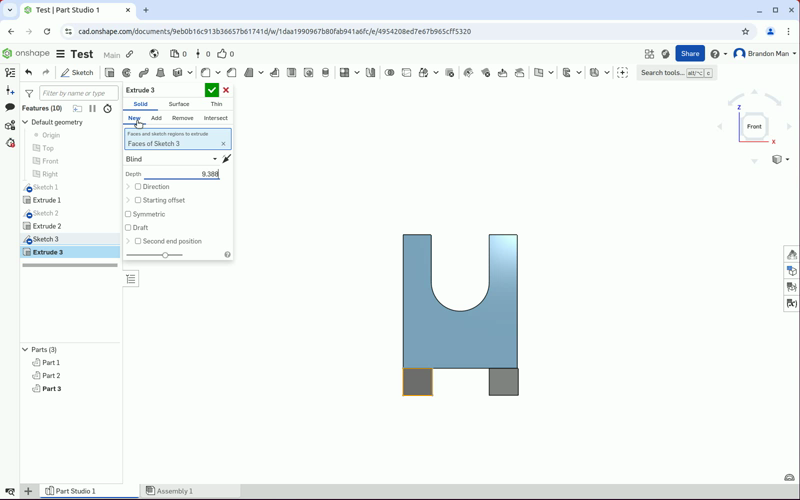
key(enter)
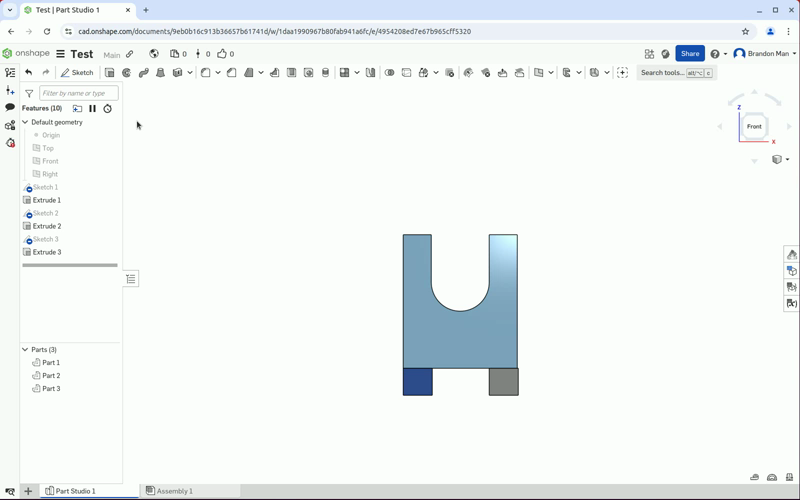
key(shift+h)
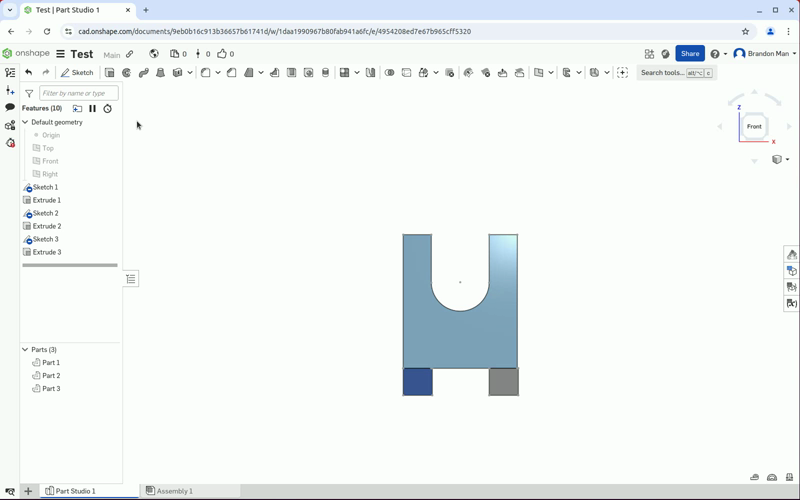
key(shift+h)
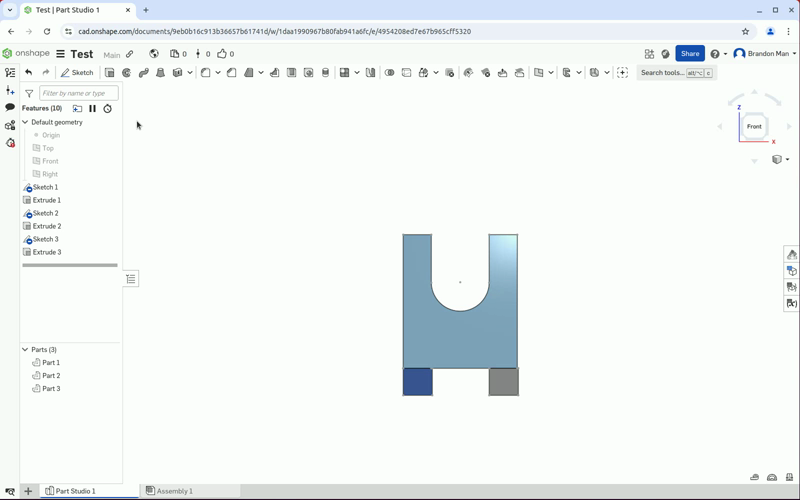
key(shift+7)
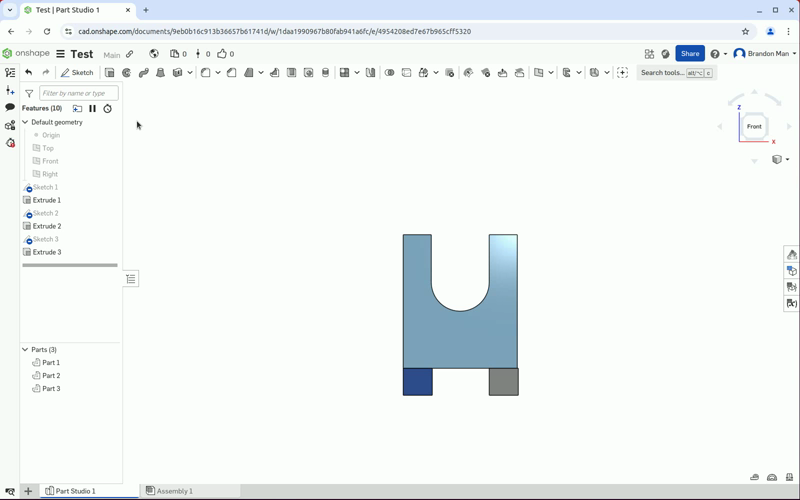
key(left, 2)
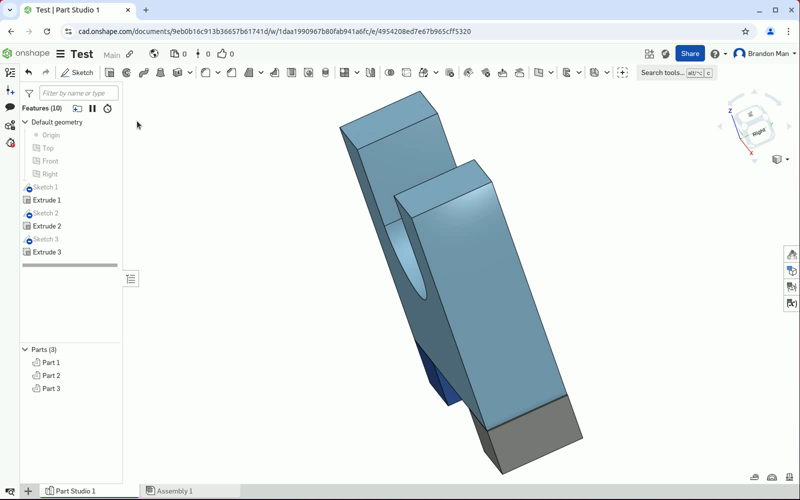
key(down, 2)
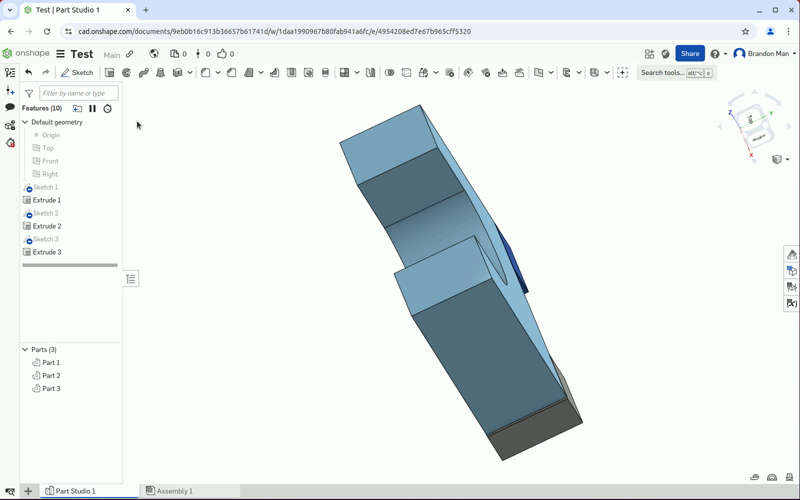
key(up, 2)
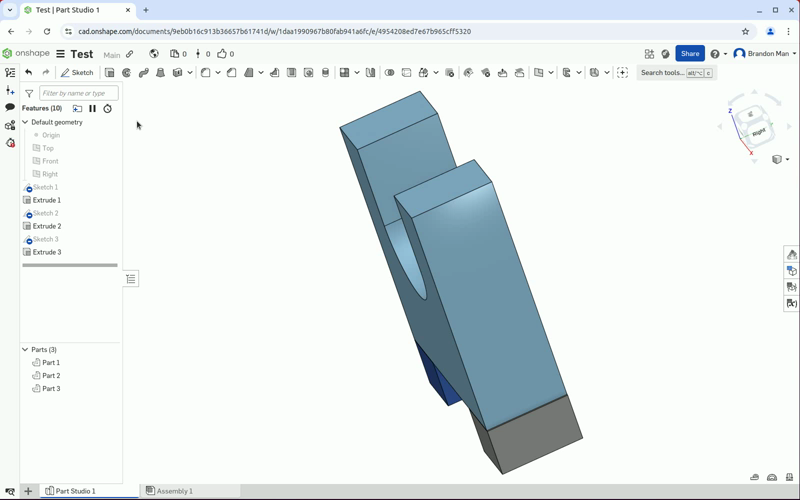
key(right, 2)
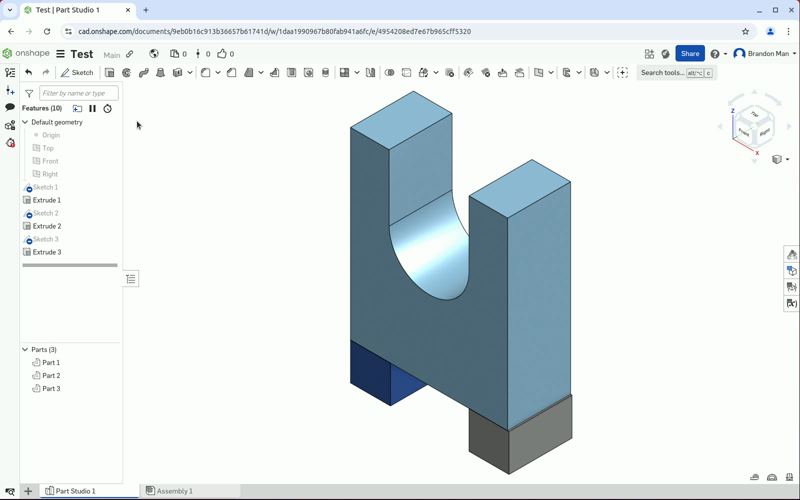
mouse_move(73, 189)
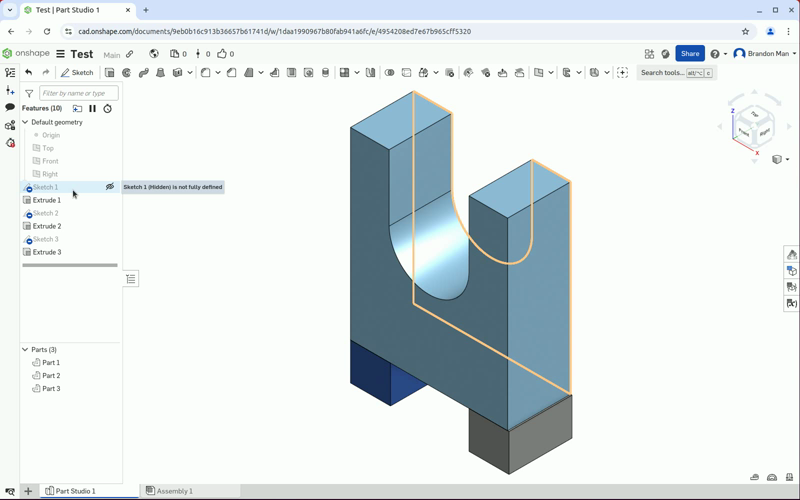
click(73, 189)